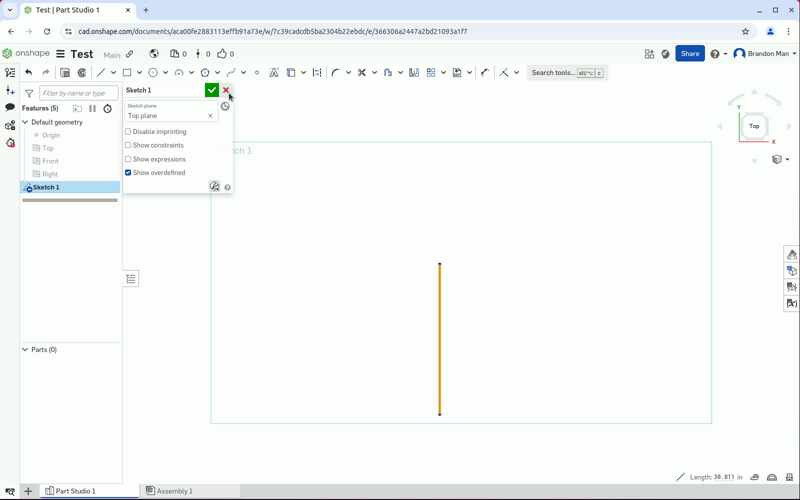
key(shift+h)
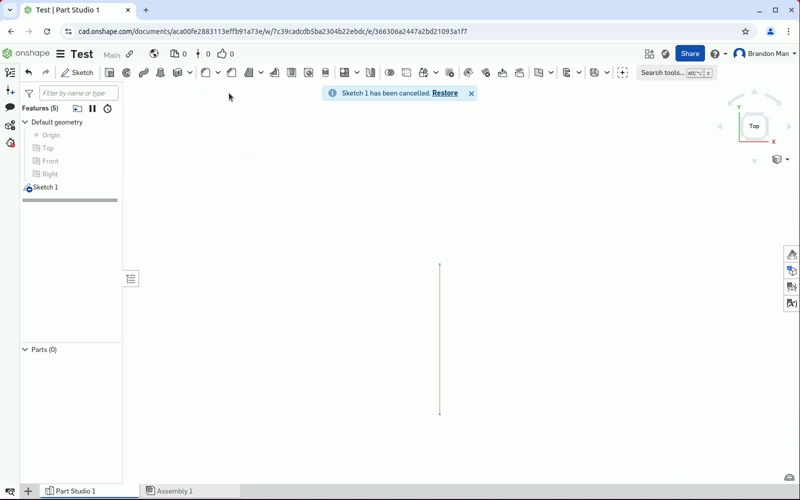
key(shift+s)
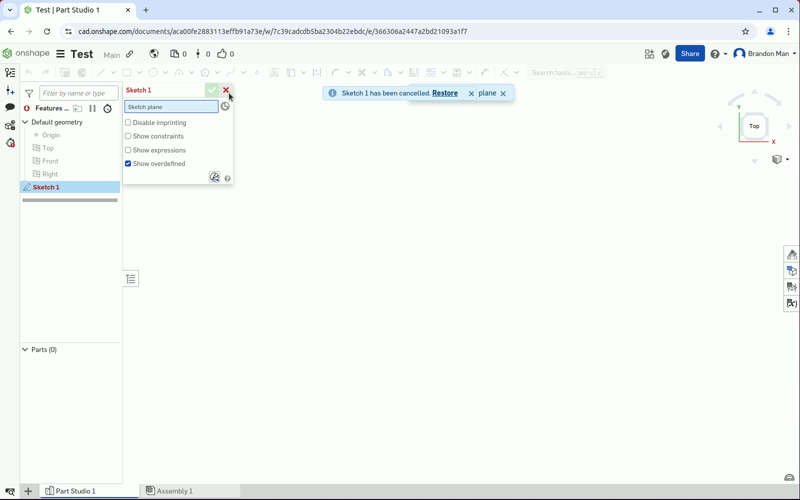
mouse_move(73, 150)
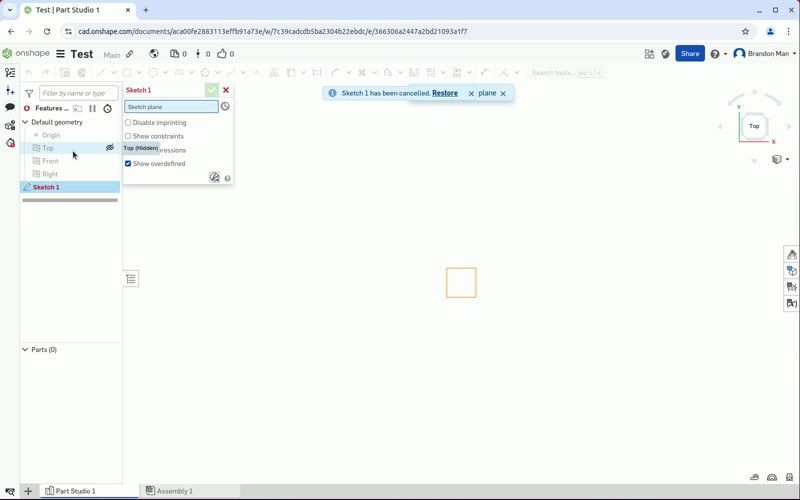
click(73, 150)
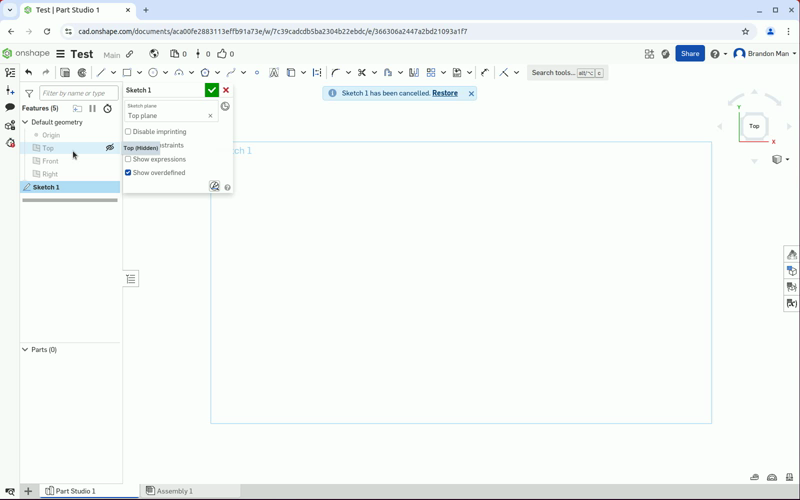
mouse_move(73, 352)
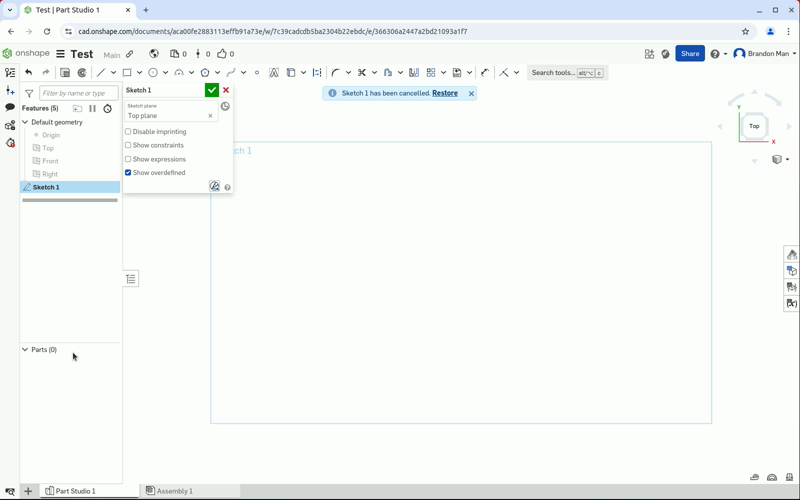
key(y)
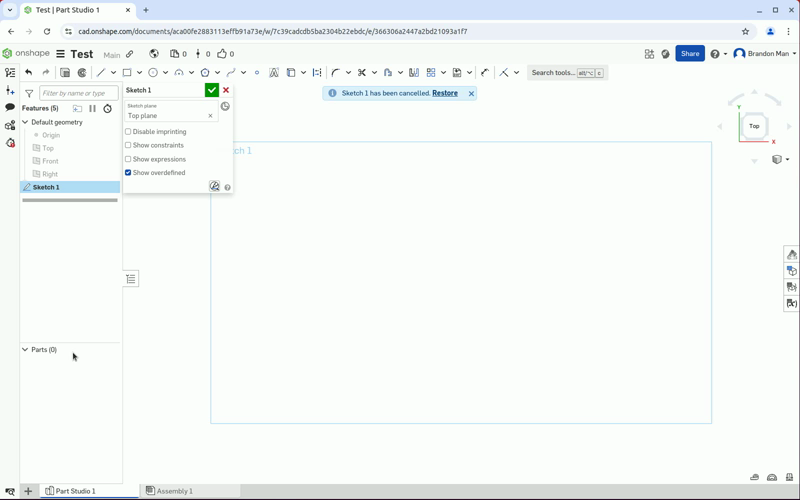
key(l)
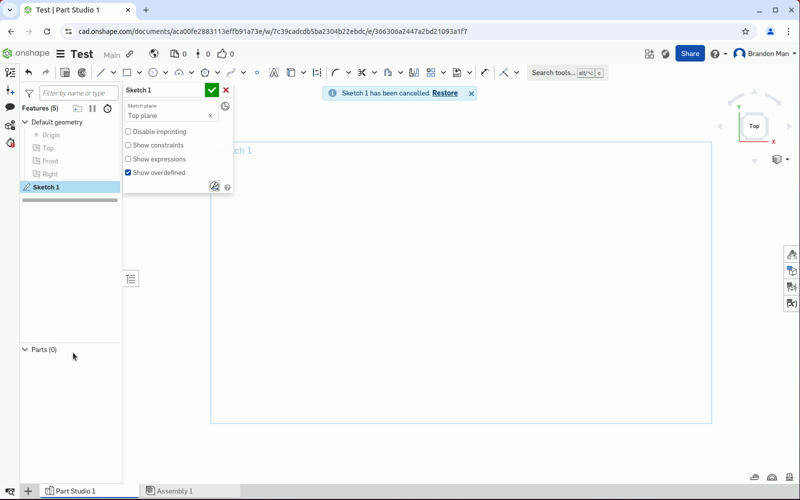
key_down(shift)
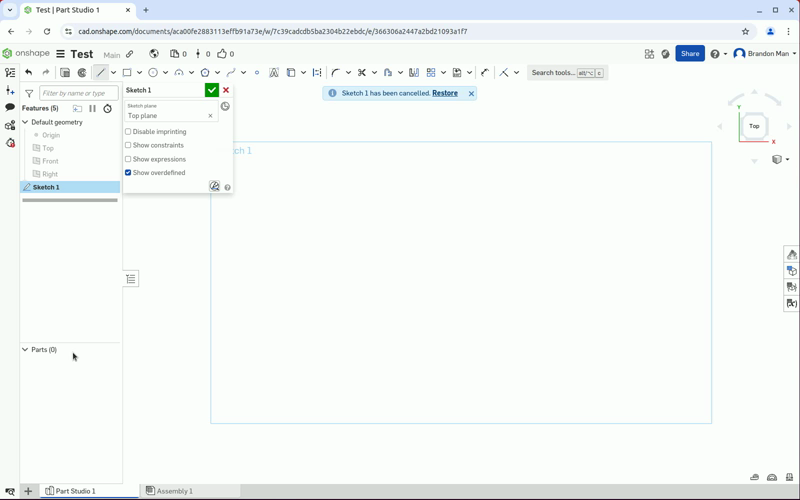
mouse_move(474, 282)
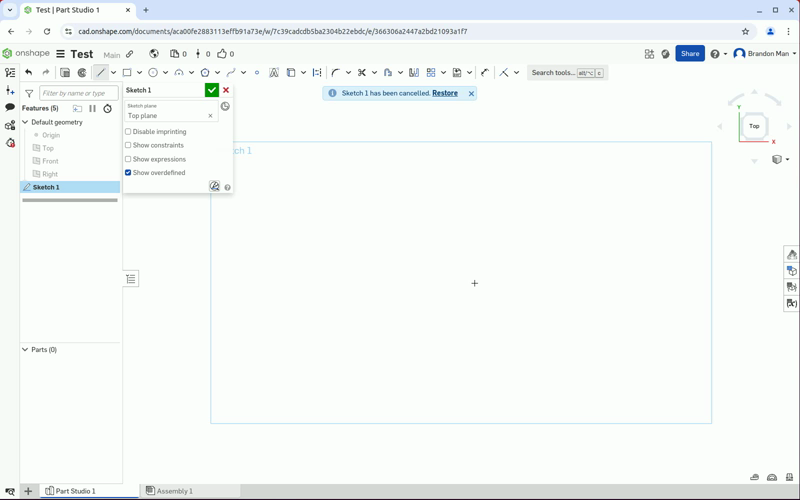
click(474, 282)
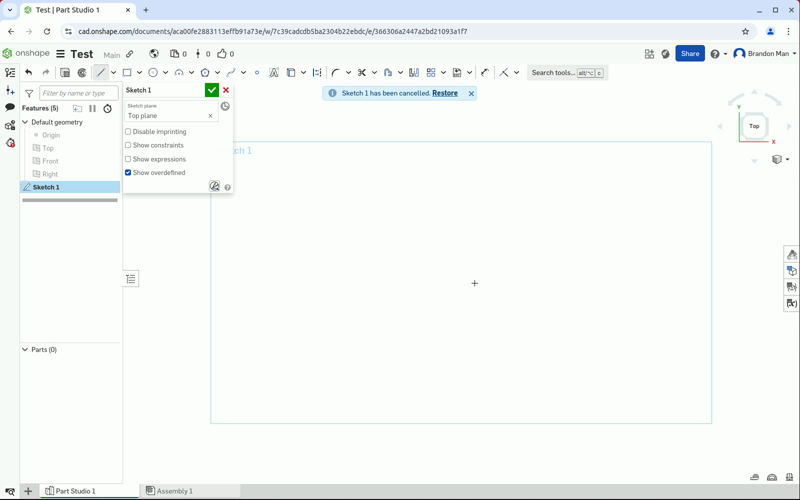
key_up(shift)
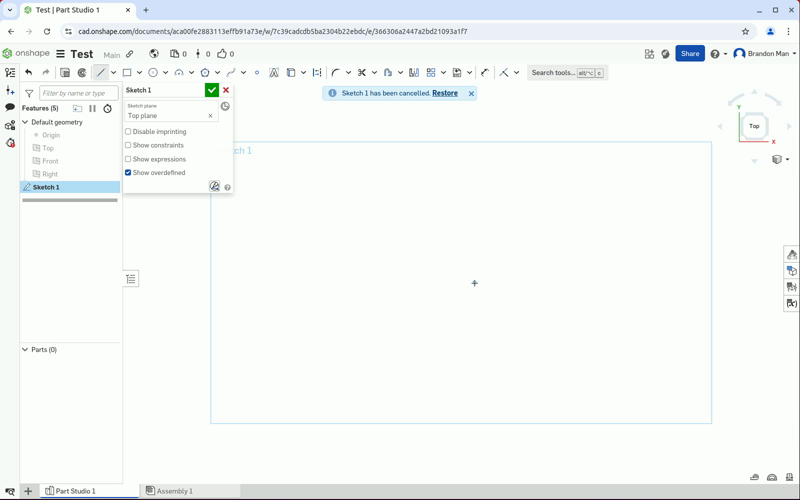
key_down(shift)
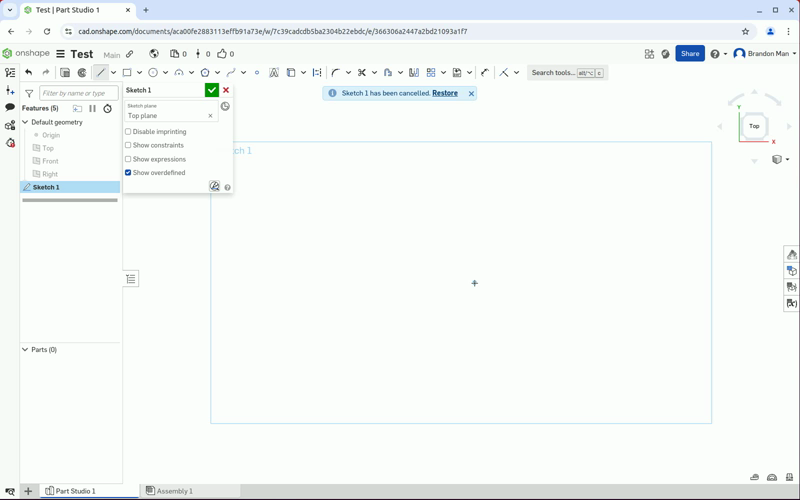
mouse_move(573, 282)
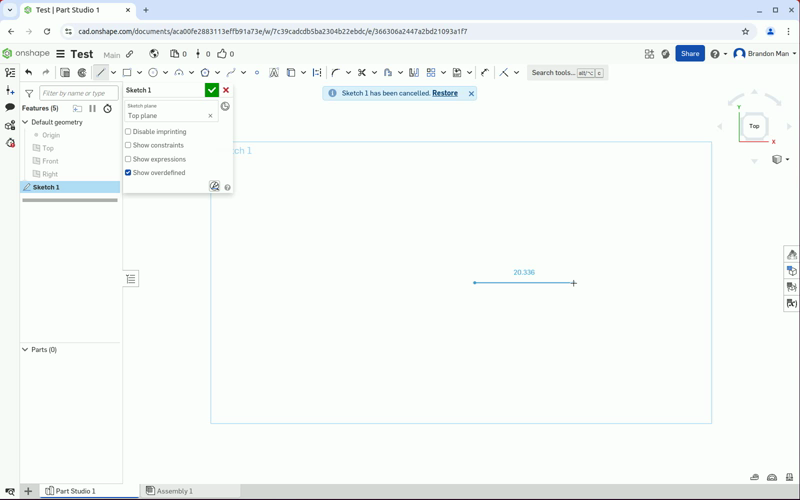
click(573, 282)
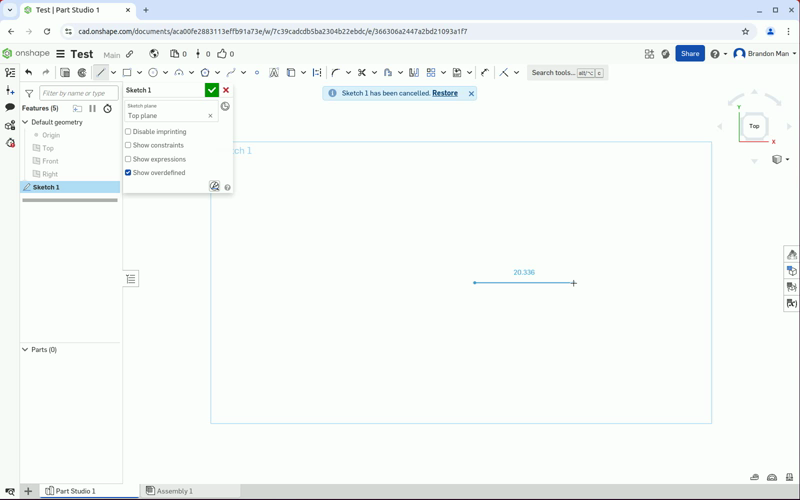
key_up(shift)
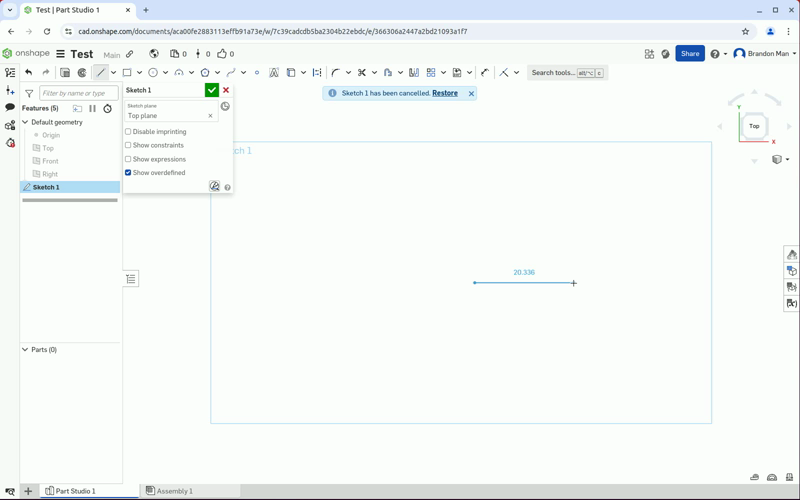
key_down(shift)
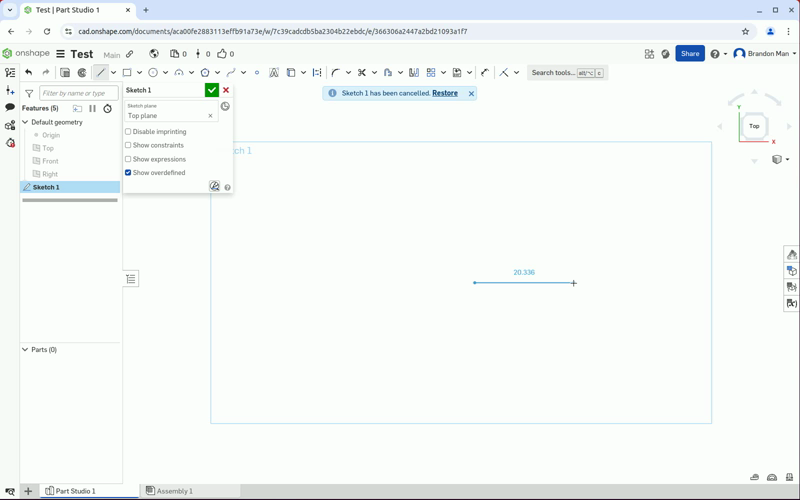
mouse_move(589, 282)
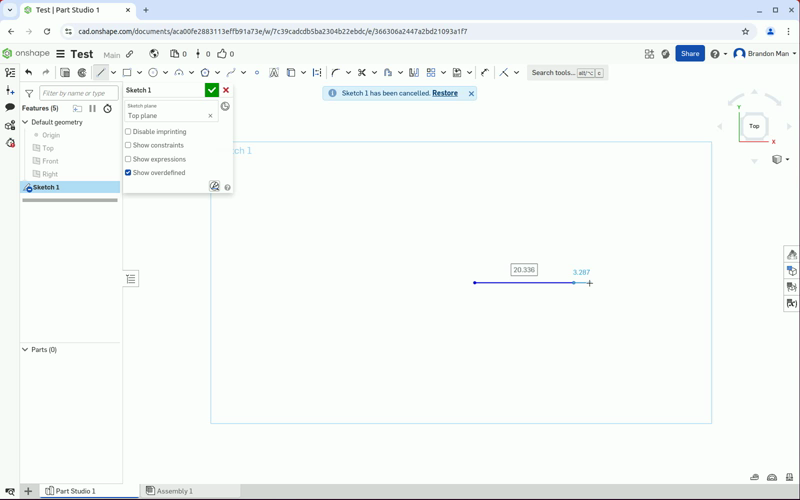
mouse_move(573, 239)
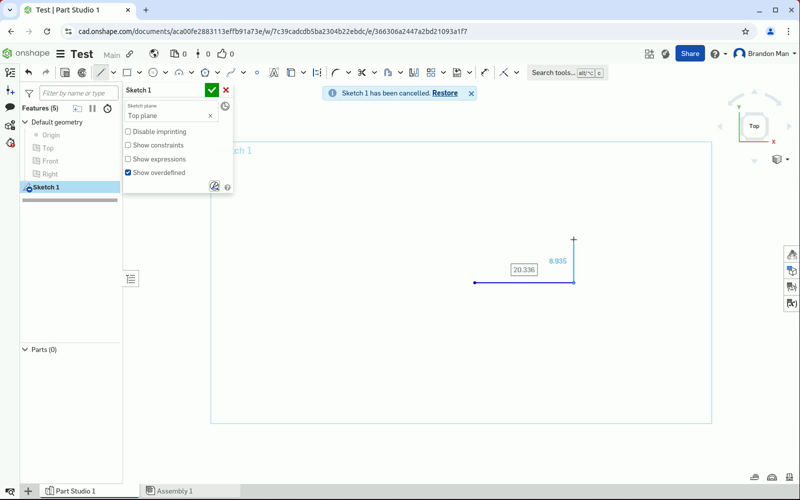
click(573, 239)
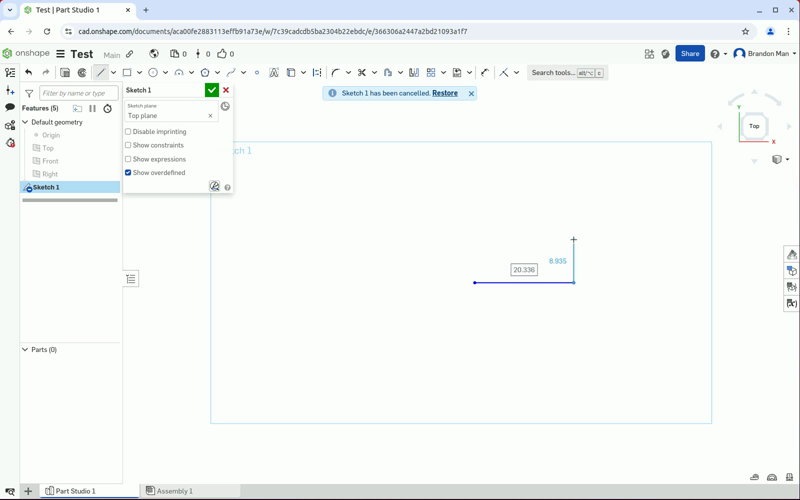
key_up(shift)
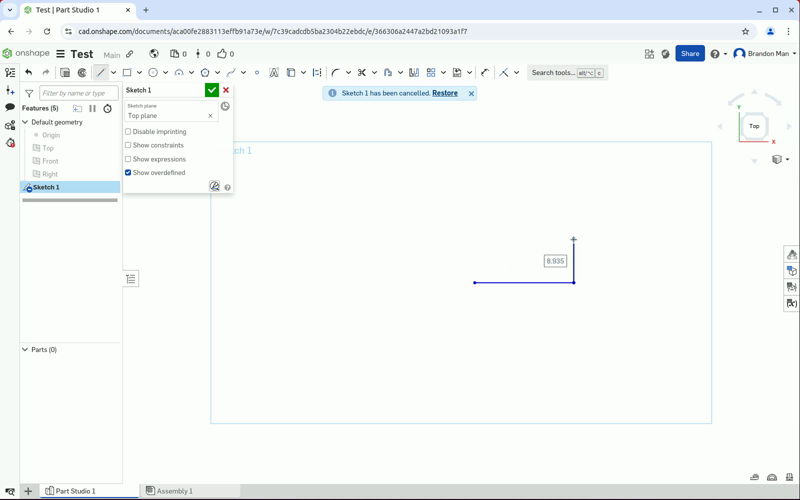
key_down(shift)
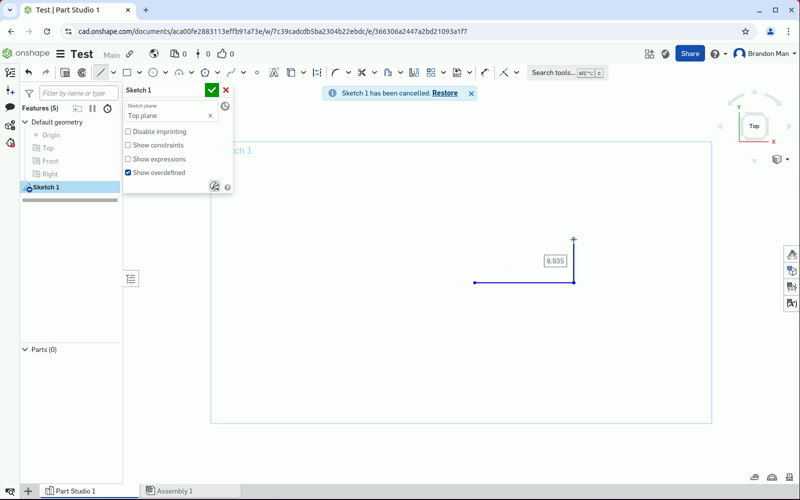
mouse_move(474, 239)
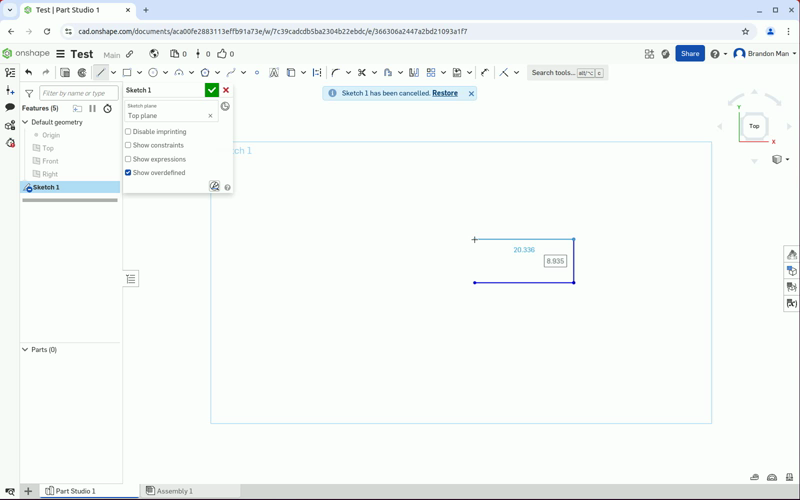
click(474, 239)
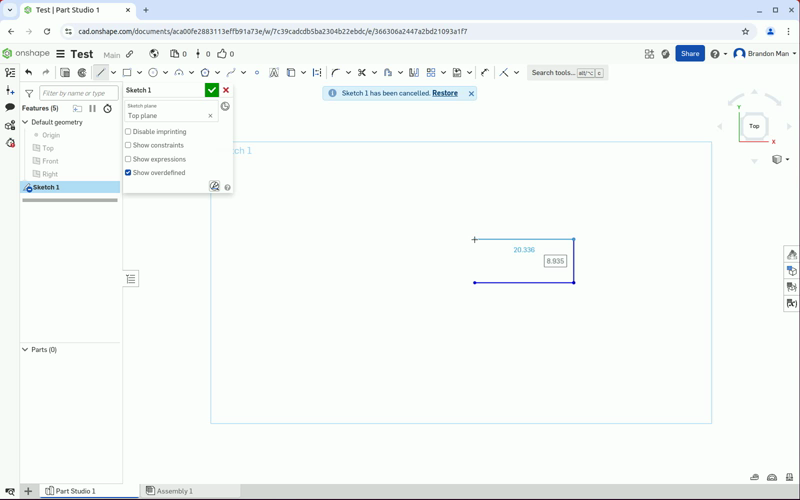
key_up(shift)
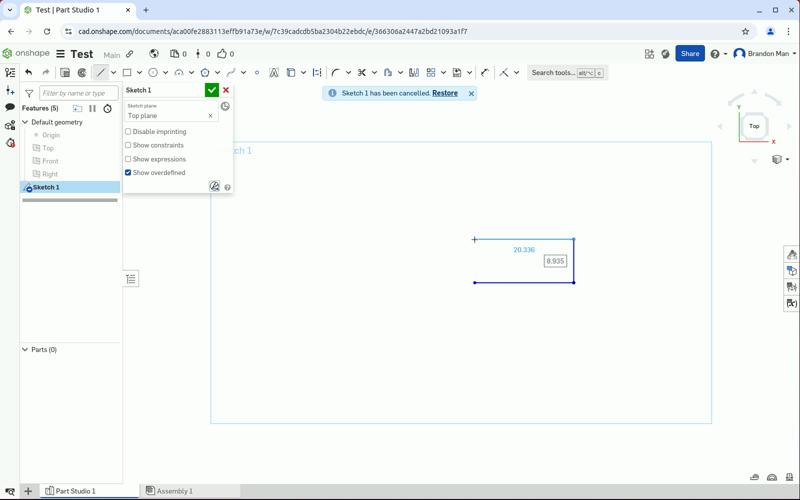
key(esc)
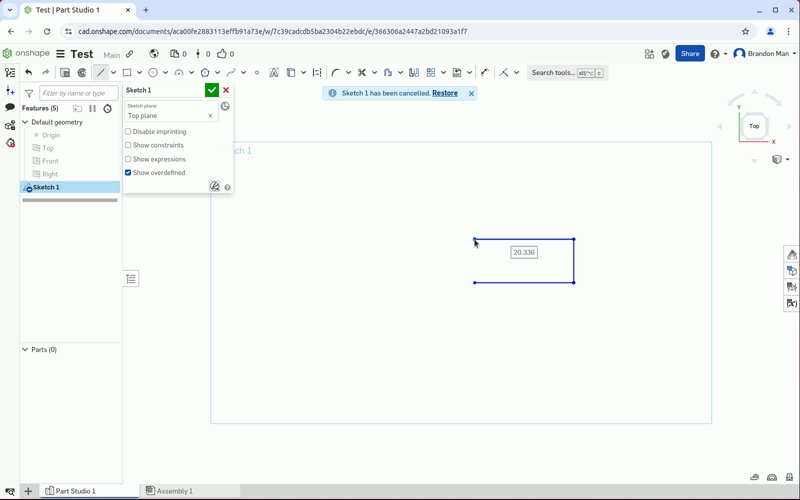
key(a)
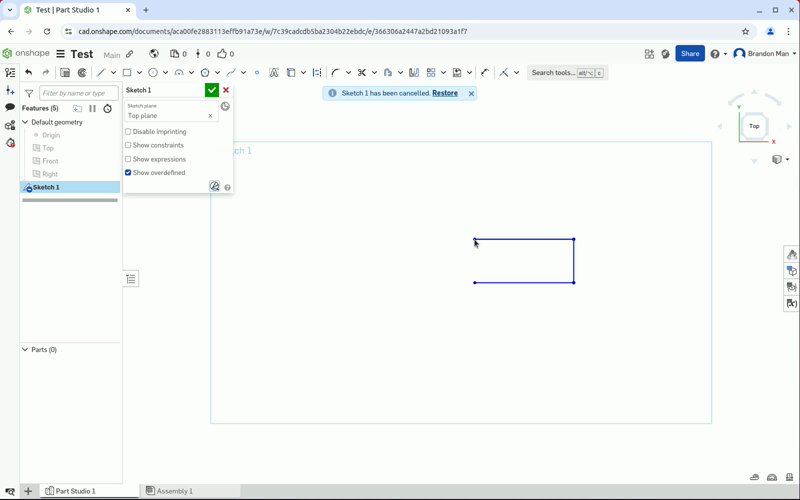
mouse_move(474, 239)
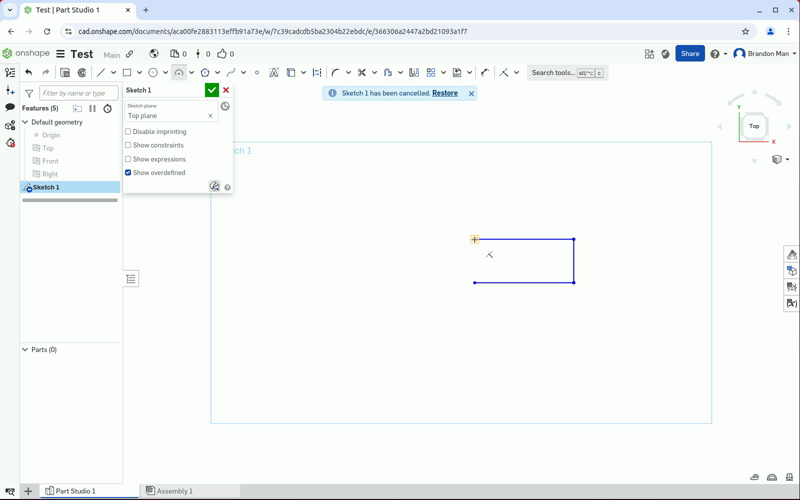
click(474, 239)
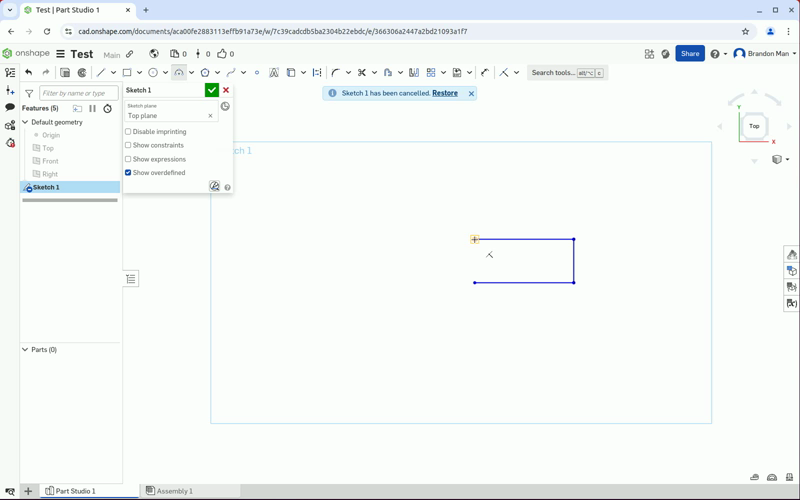
mouse_move(474, 282)
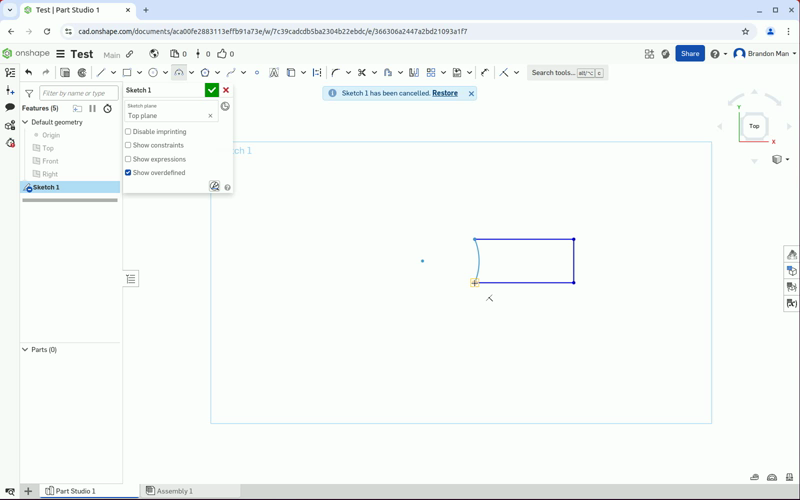
click(474, 282)
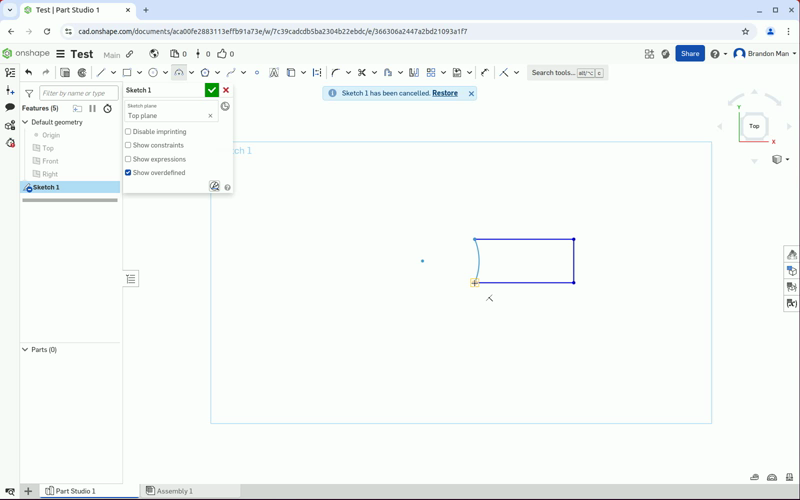
key_down(shift)
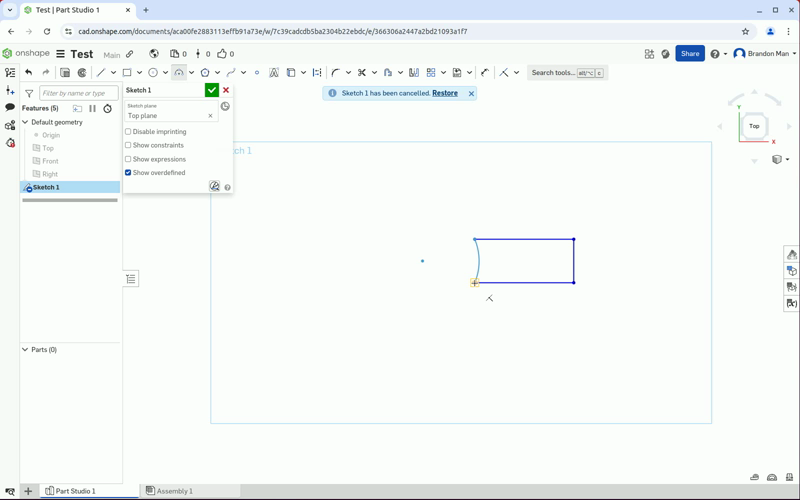
mouse_move(491, 261)
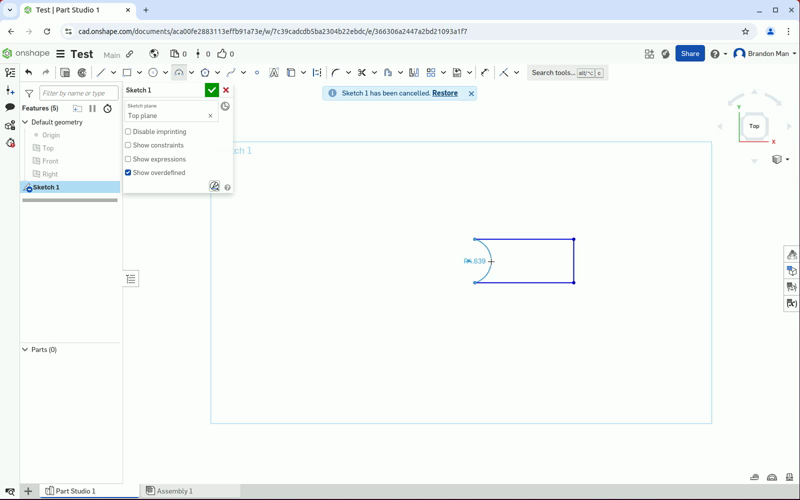
click(491, 261)
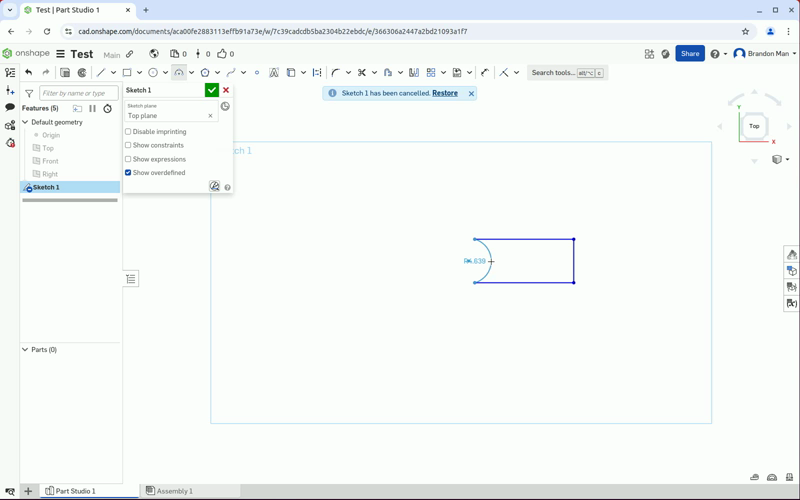
key_up(shift)
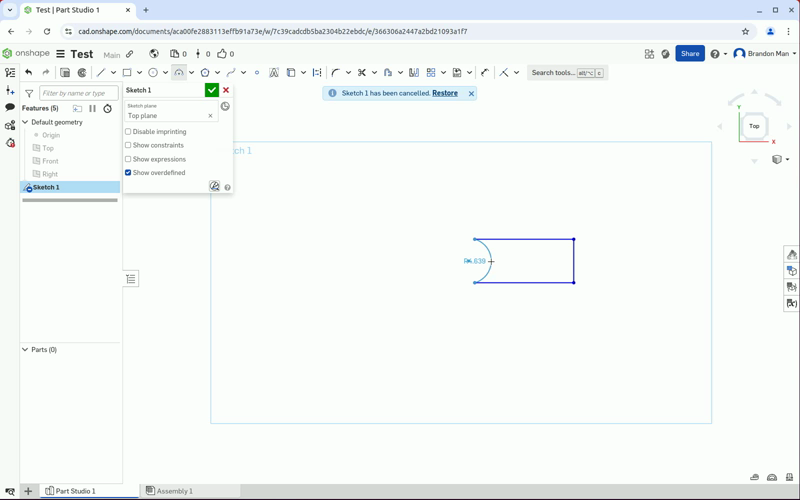
key(esc)
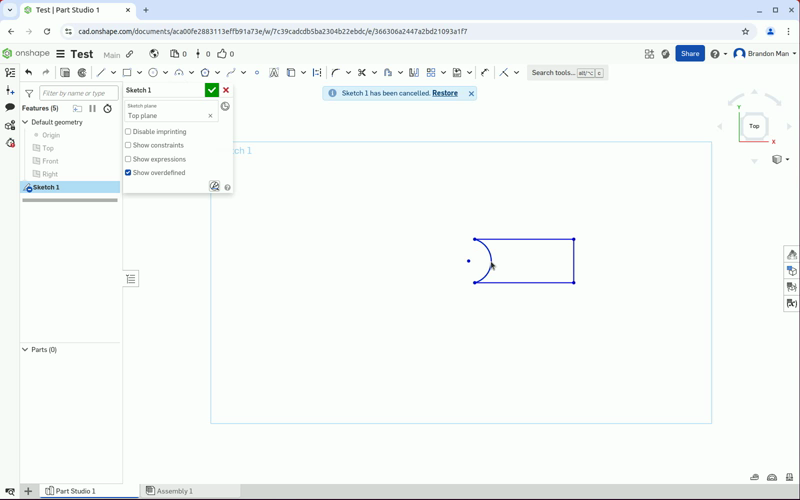
mouse_move(501, 252)
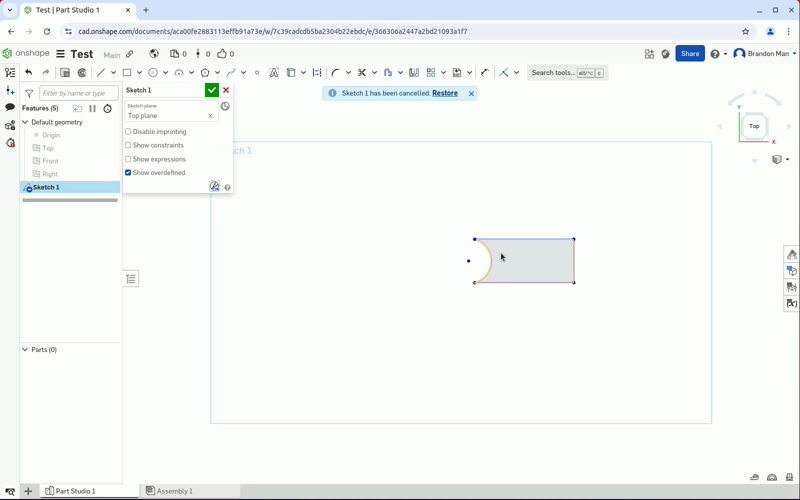
click(501, 252)
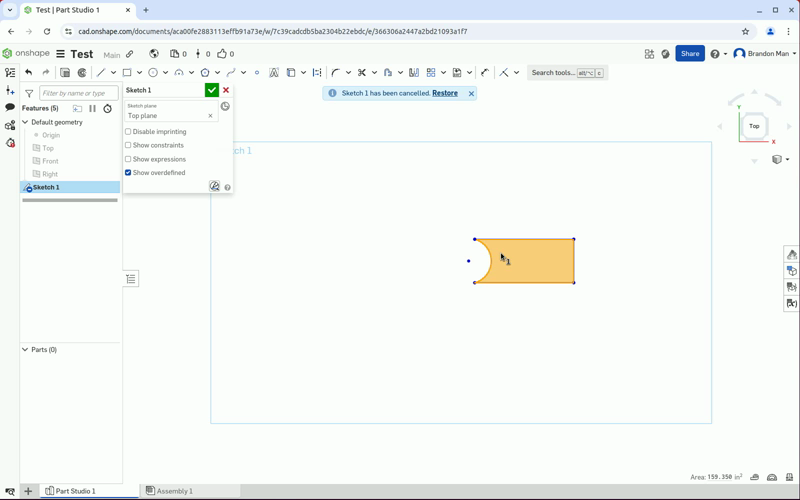
mouse_move(73, 352)
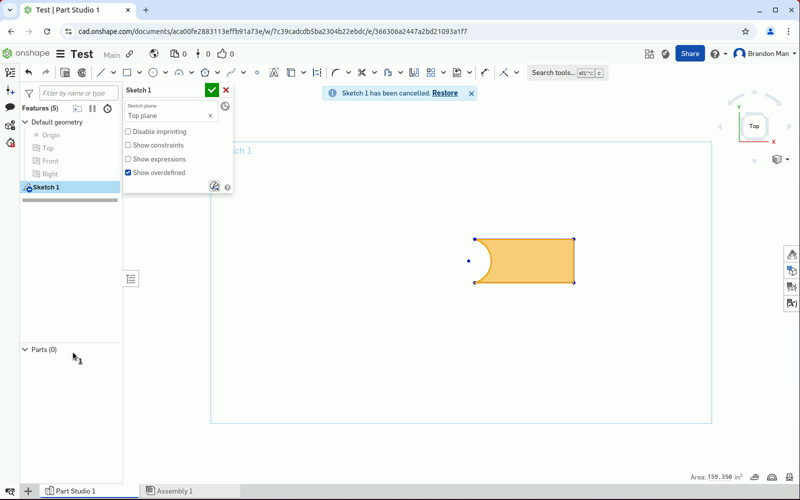
key(shift+y)
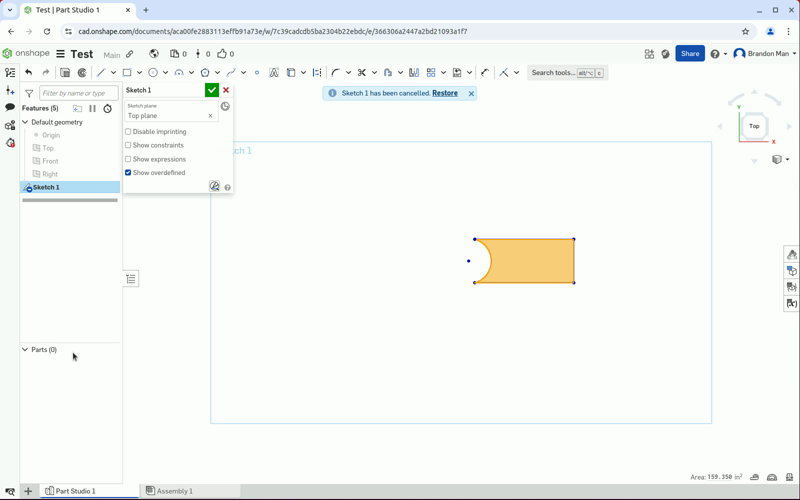
key(shift+e)
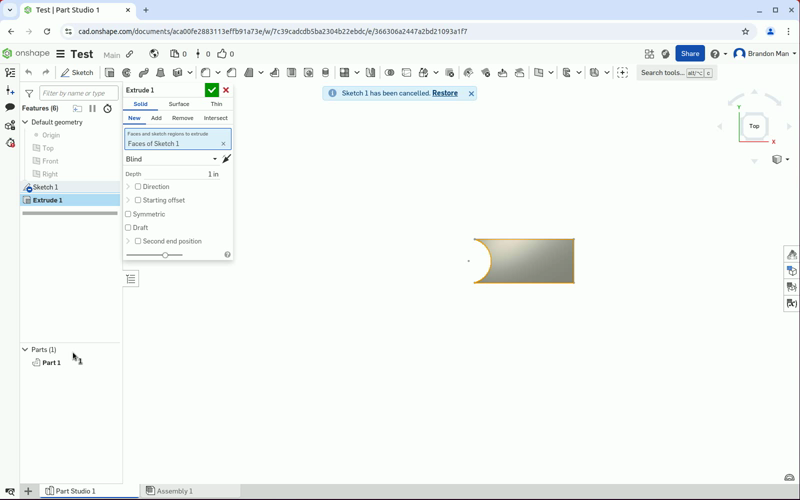
mouse_move(143, 106)
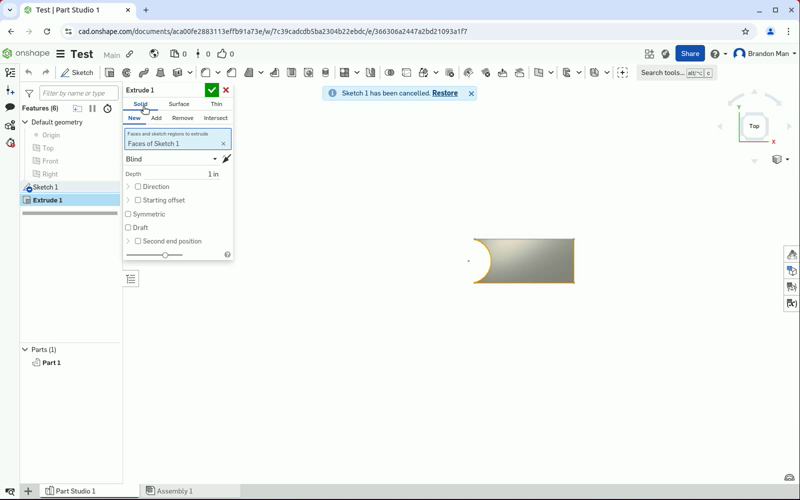
click(143, 106)
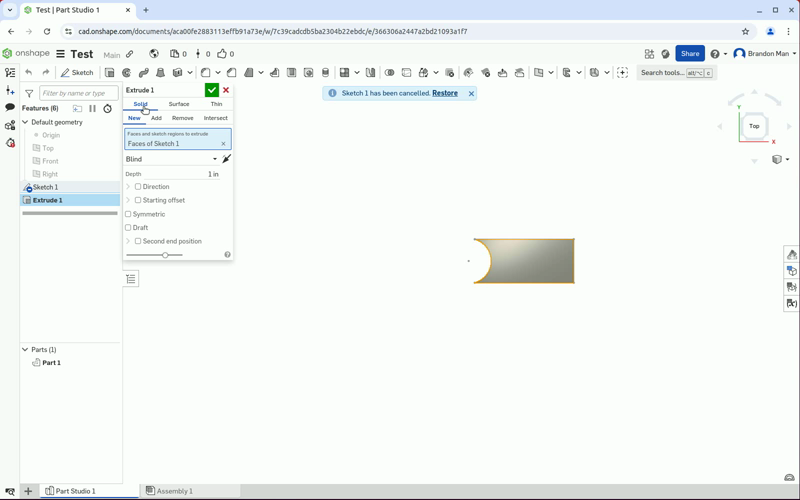
mouse_move(137, 120)
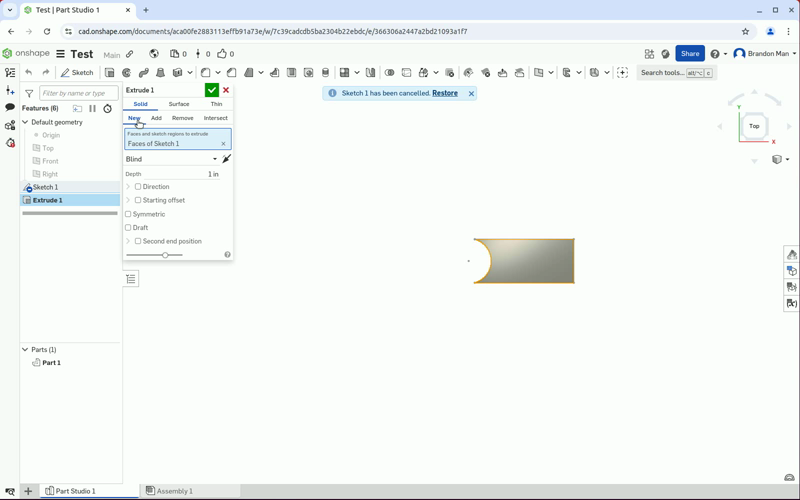
click(137, 120)
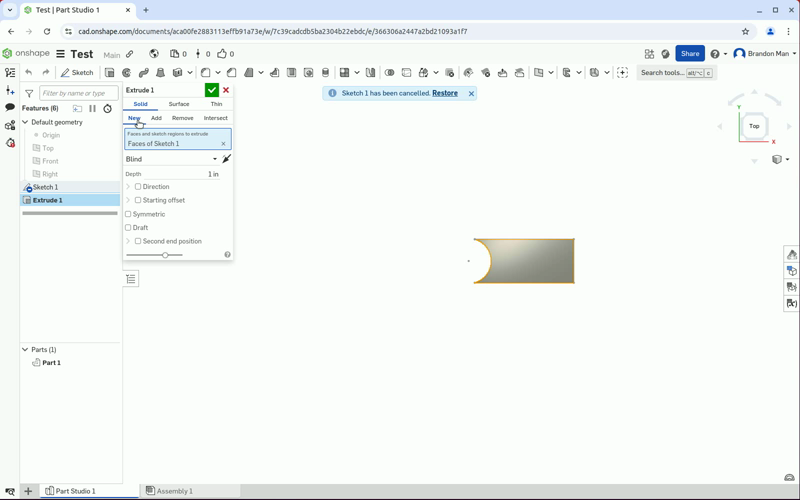
key(tab, 4)
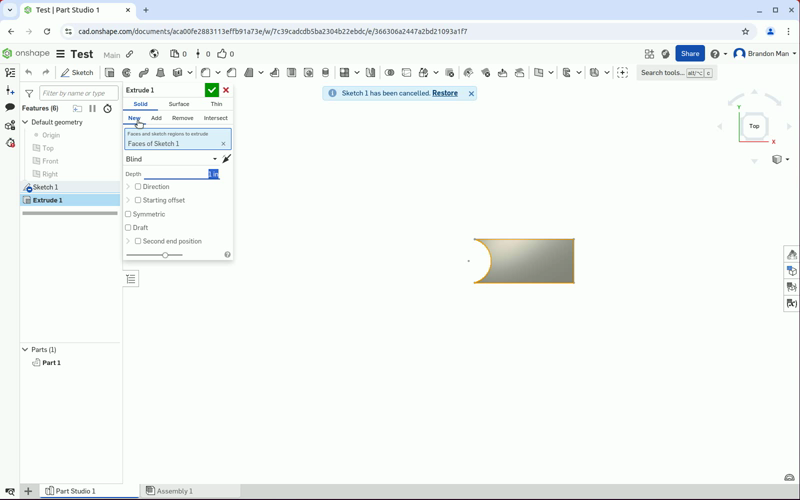
text(4.574)
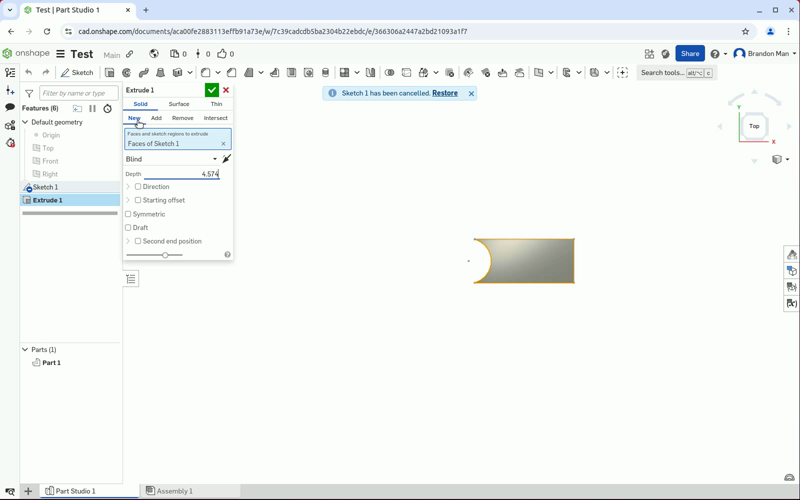
key(enter)
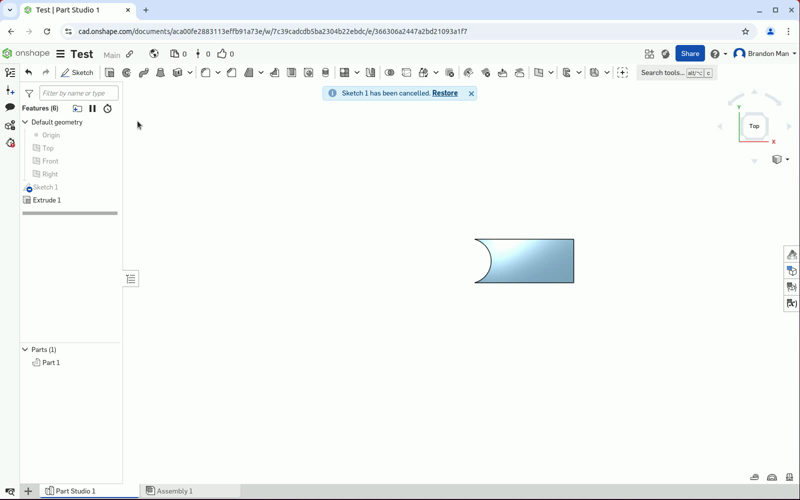
key(shift+h)
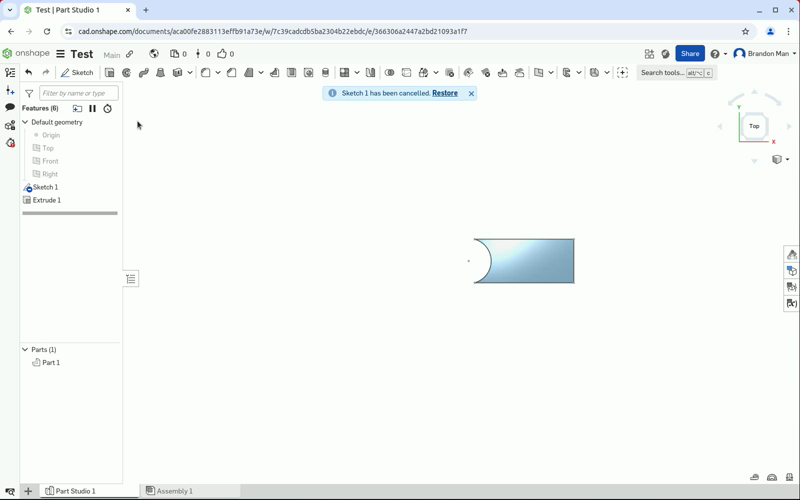
key(shift+h)
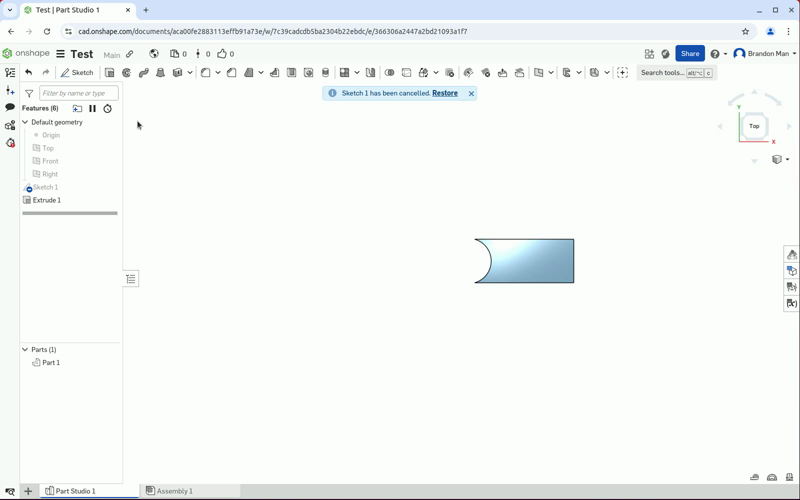
mouse_move(73, 189)
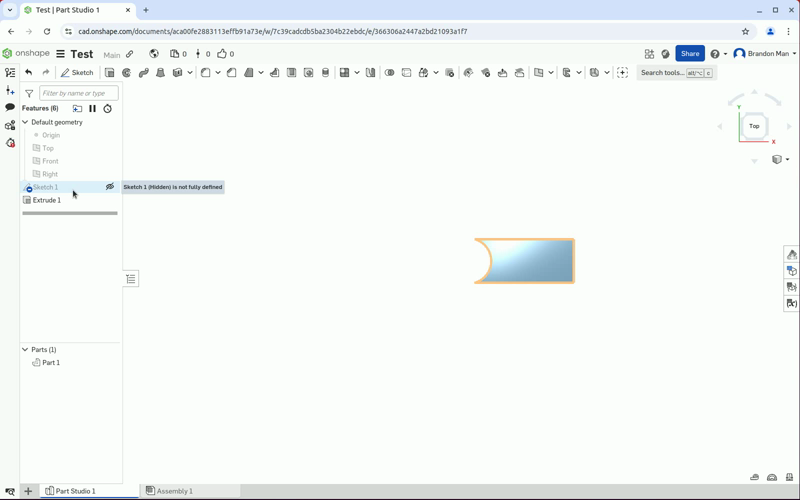
click(73, 189)
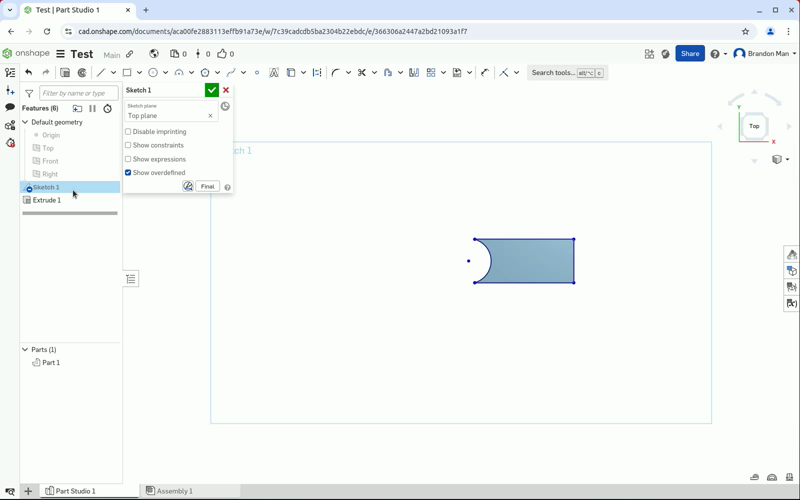
mouse_move(229, 92)
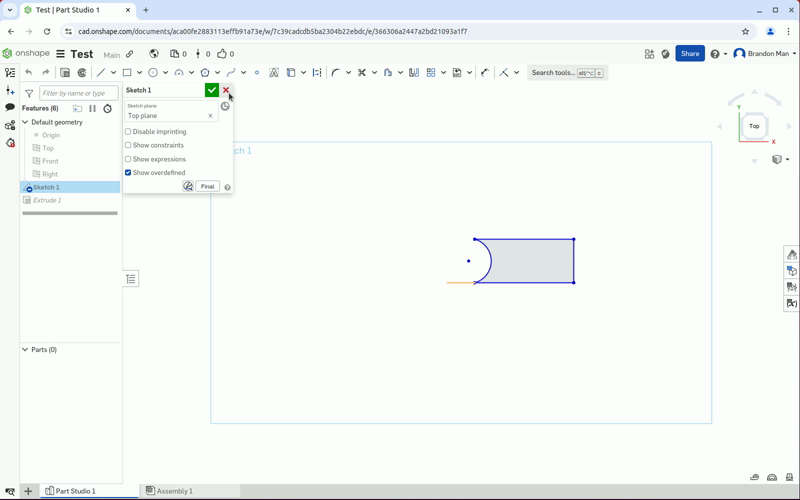
click(229, 92)
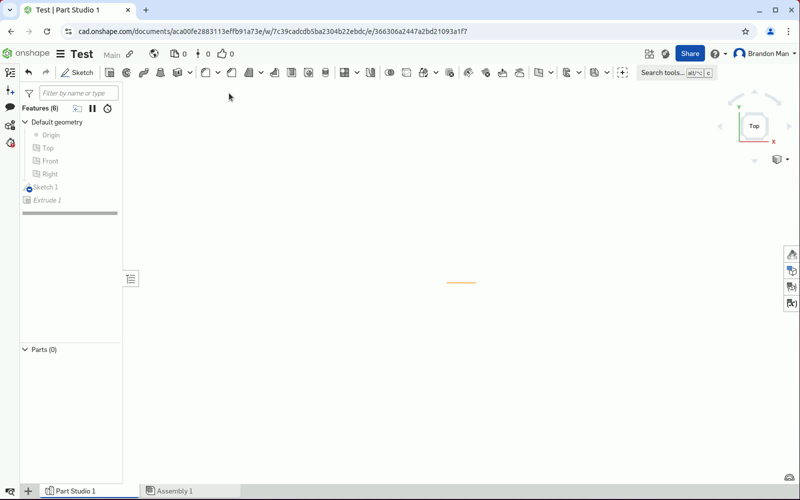
mouse_move(541, 75)
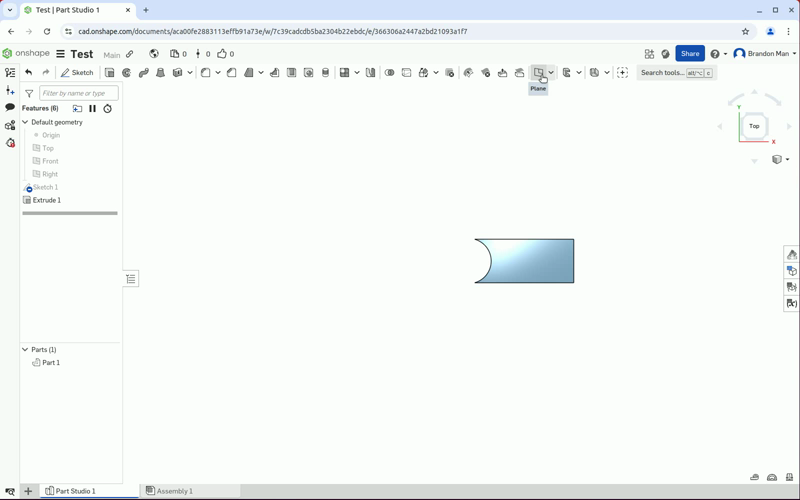
click(541, 75)
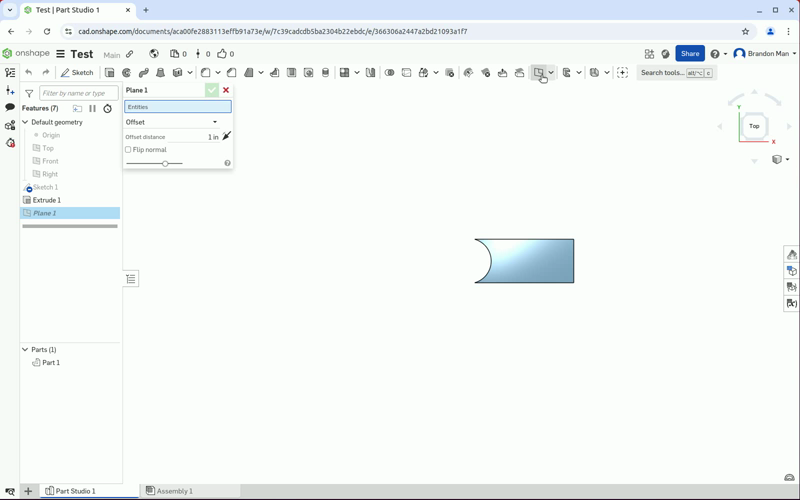
mouse_move(73, 150)
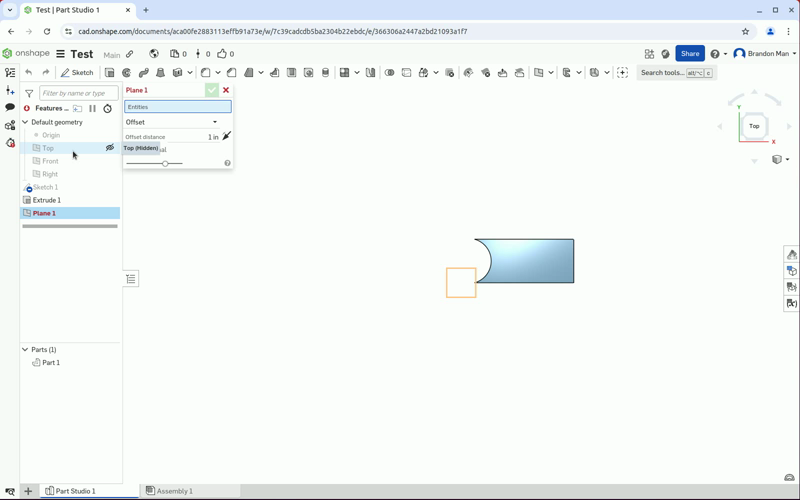
click(73, 150)
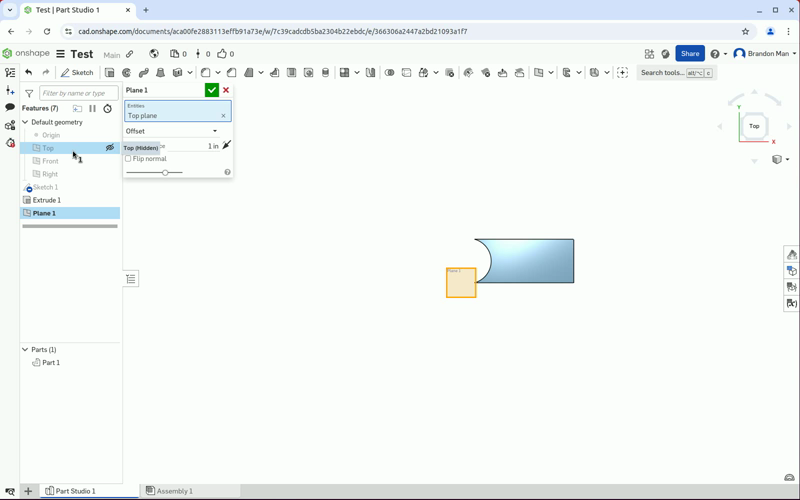
key(tab, 2)
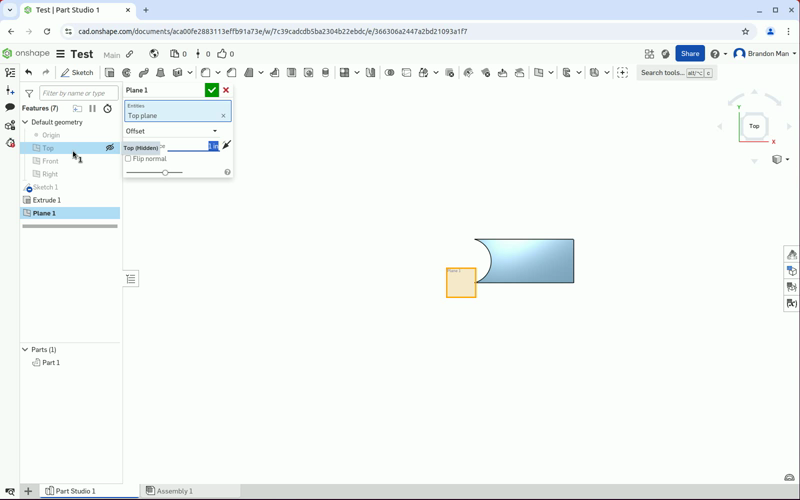
text(4.56)
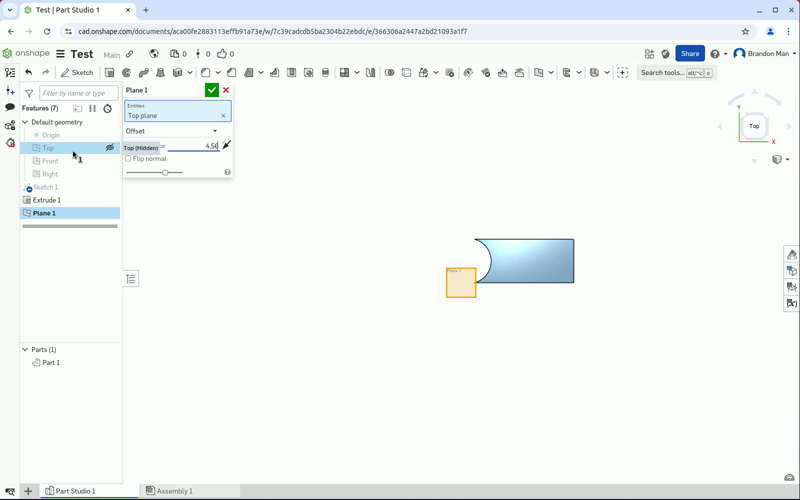
key(enter, 2)
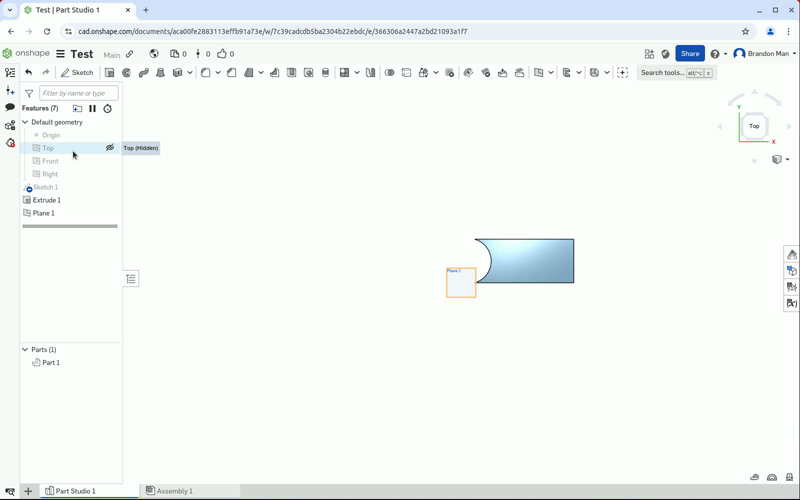
key(shift+s)
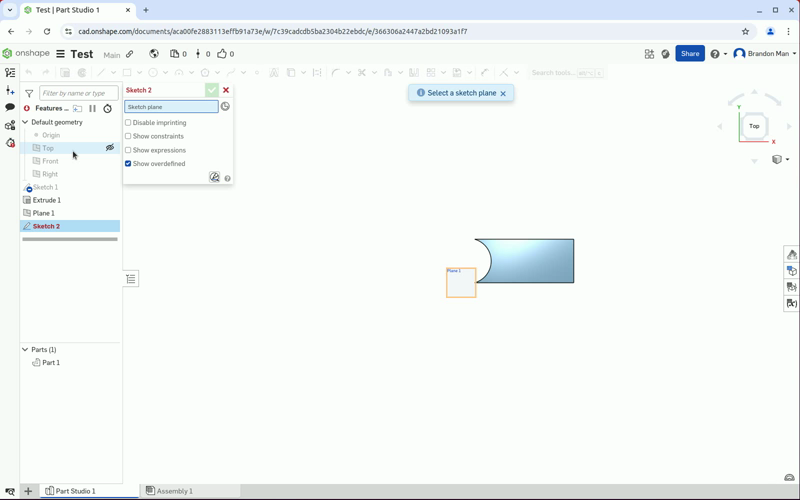
mouse_move(73, 215)
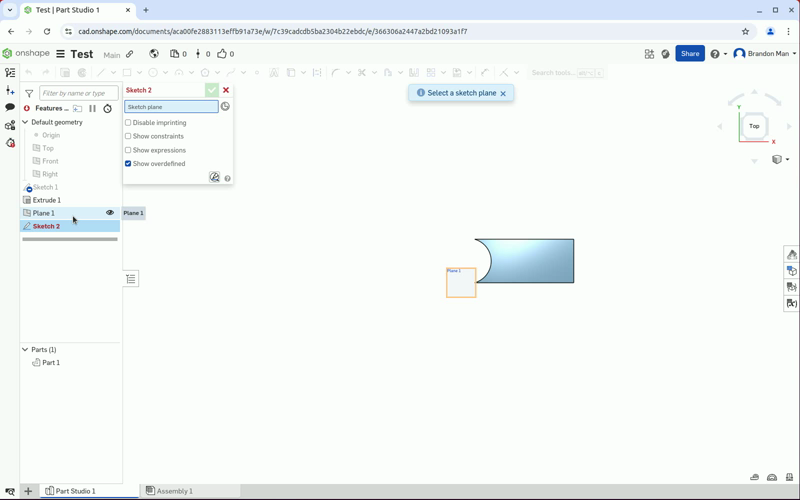
click(73, 215)
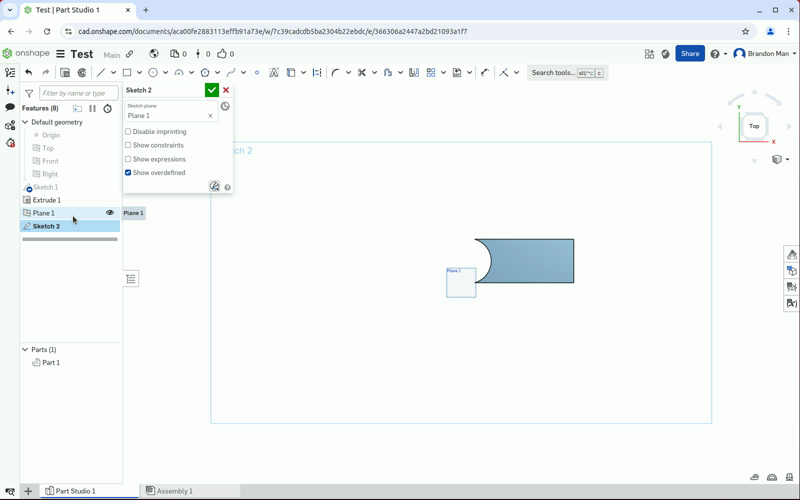
mouse_move(73, 352)
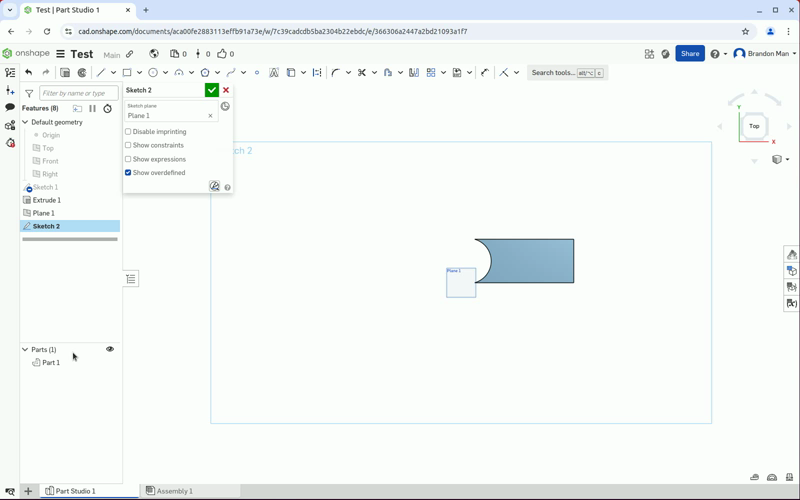
key(y)
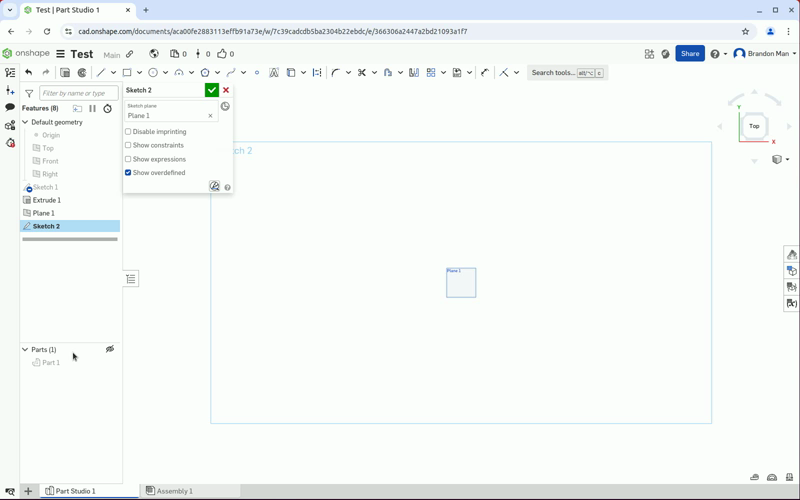
key(c)
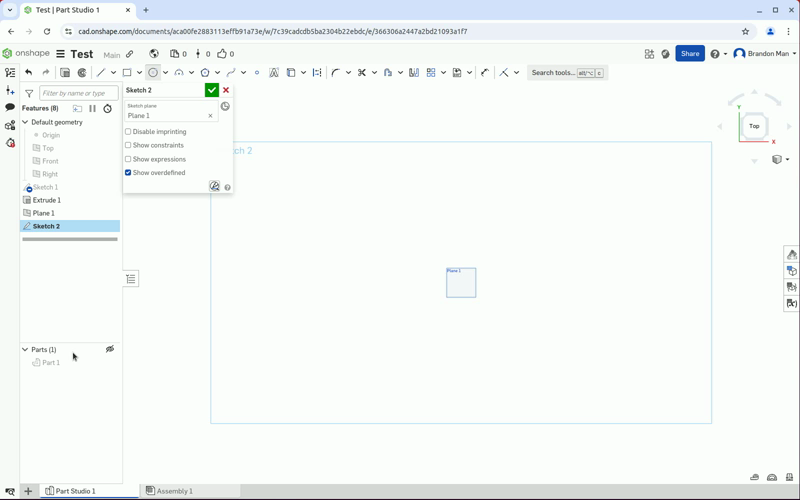
key_down(shift)
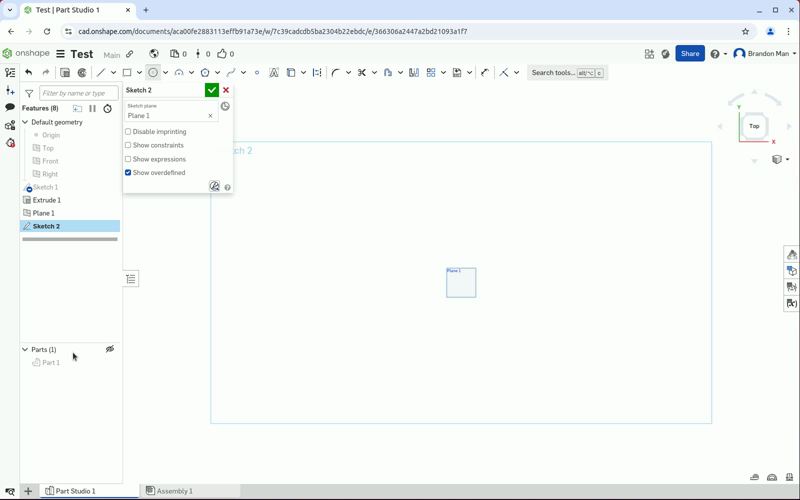
mouse_move(513, 260)
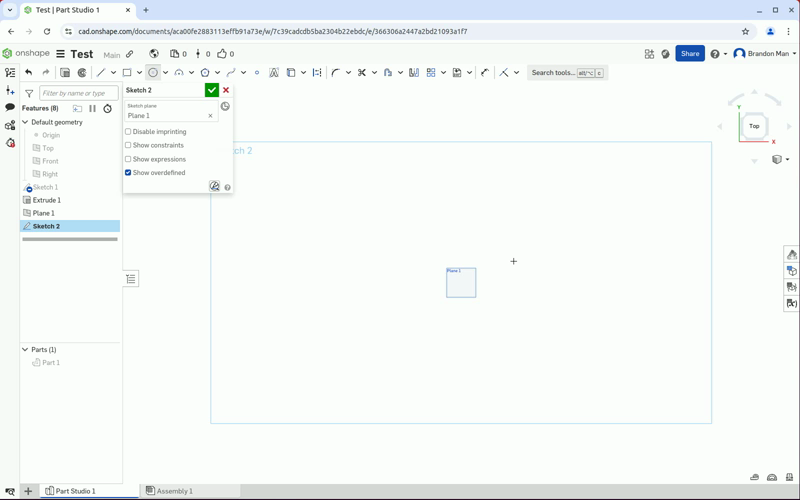
click(513, 260)
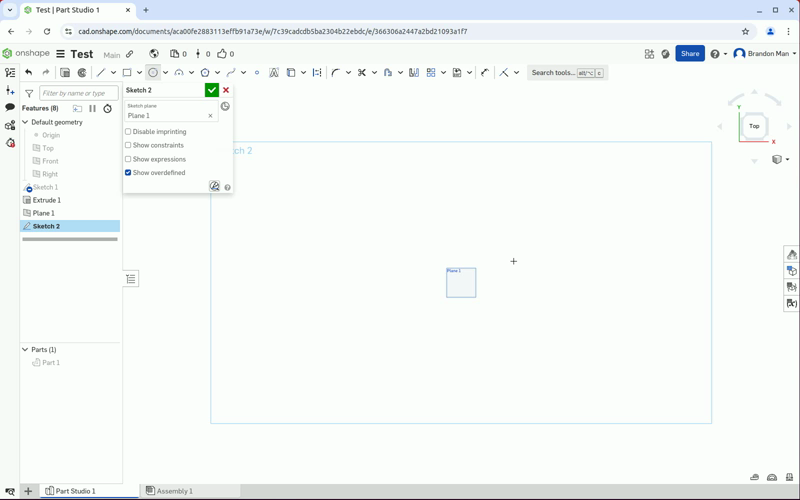
key_up(shift)
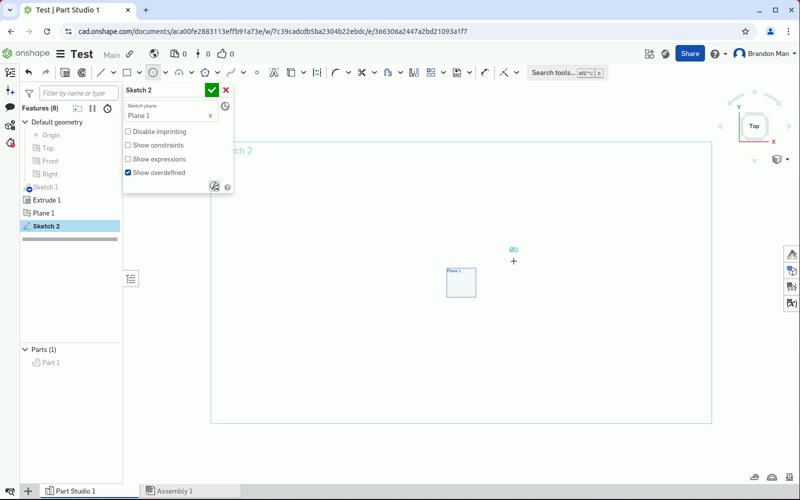
mouse_move(525, 260)
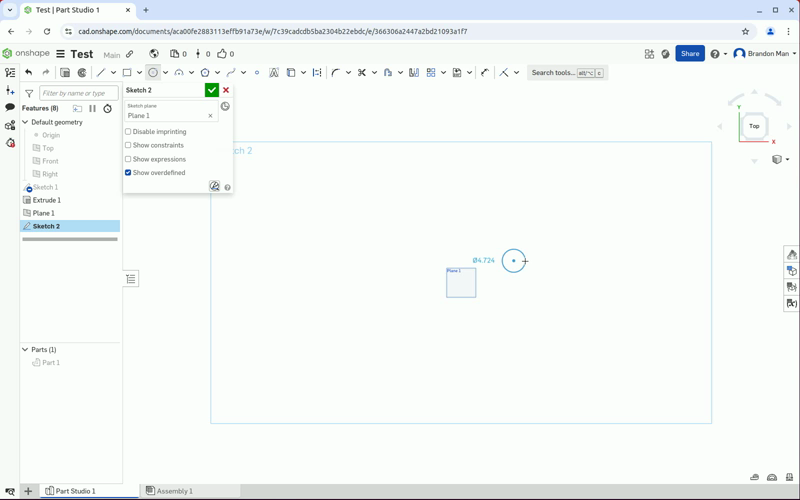
click(525, 260)
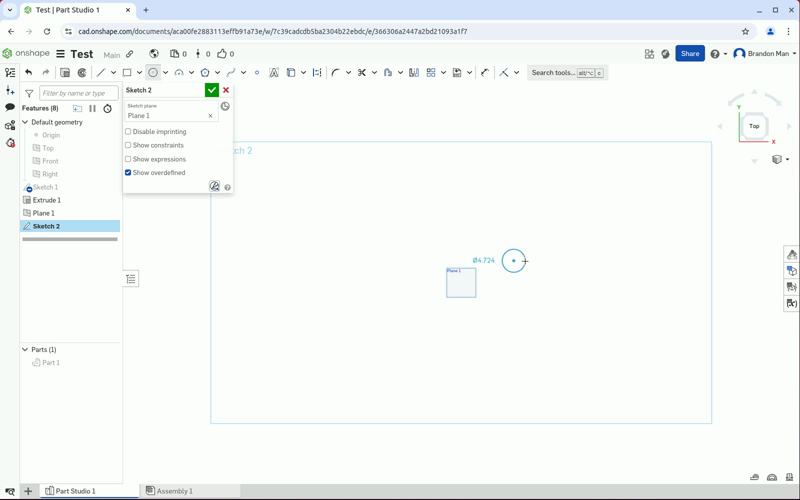
key(esc)
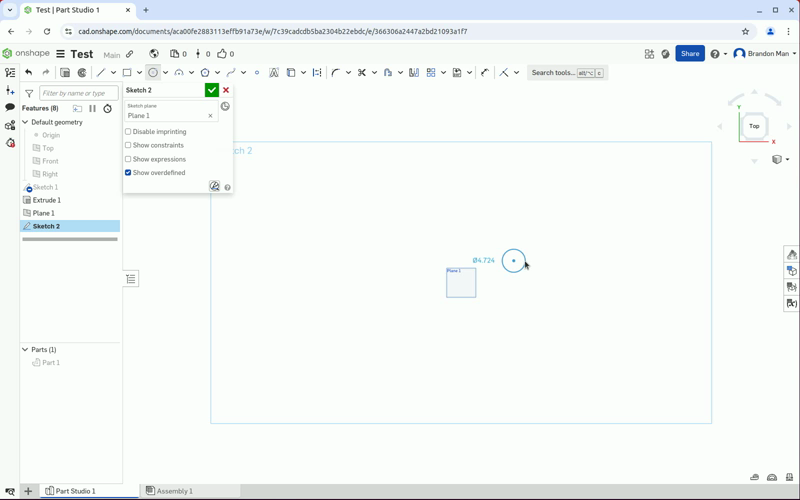
mouse_move(508, 253)
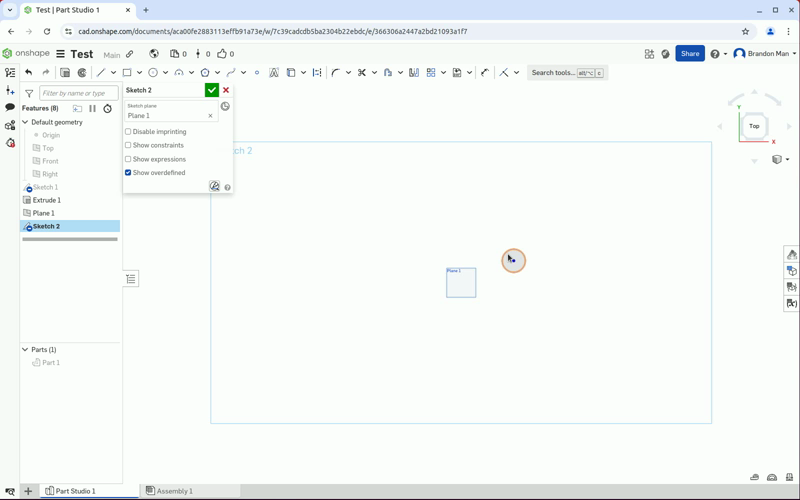
scroll(6)
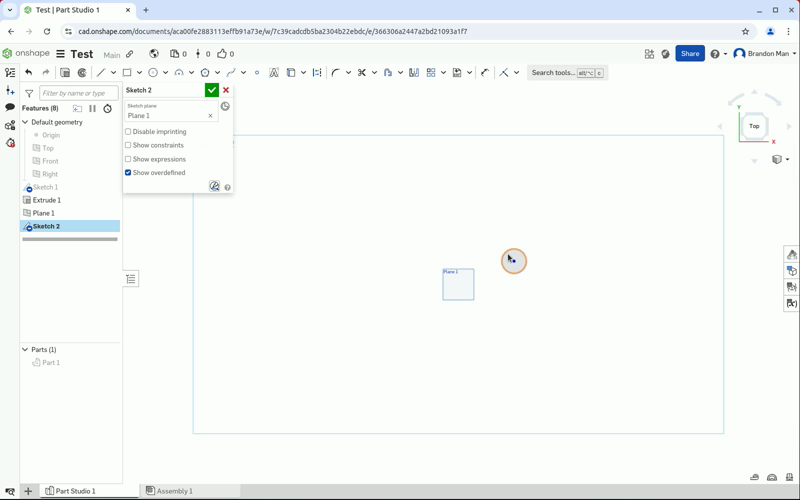
scroll(6)
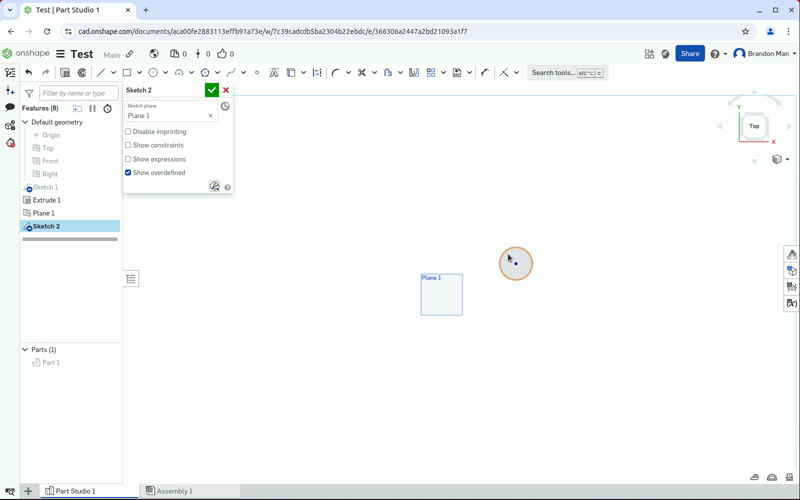
scroll(6)
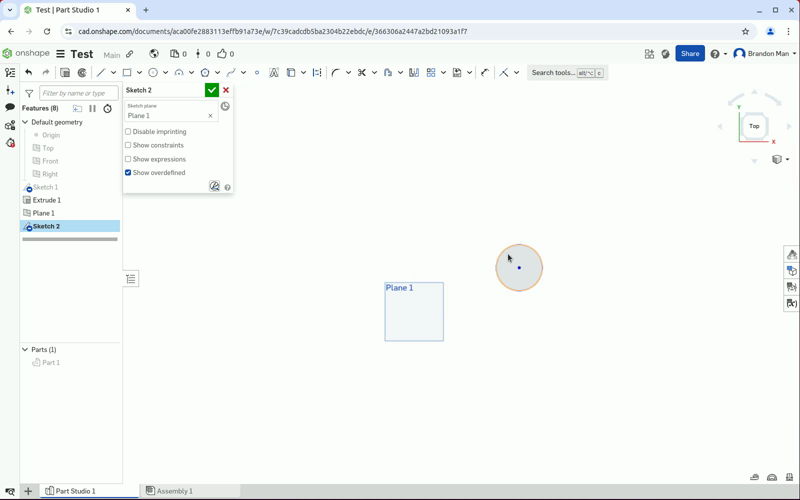
scroll(6)
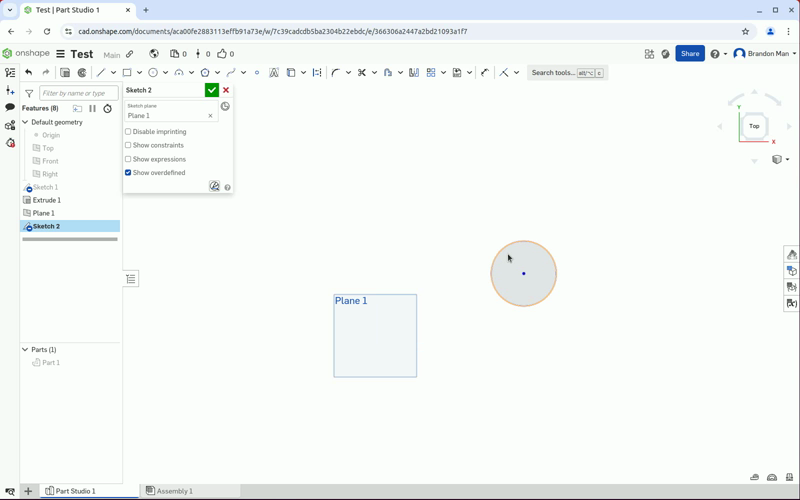
scroll(6)
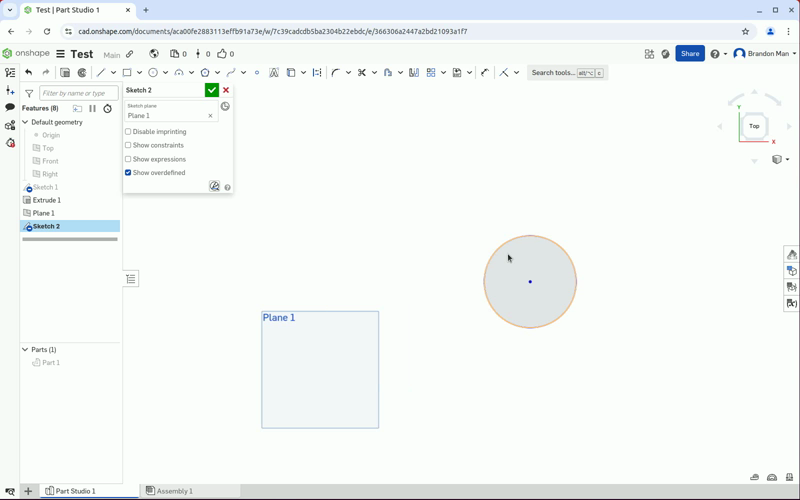
scroll(6)
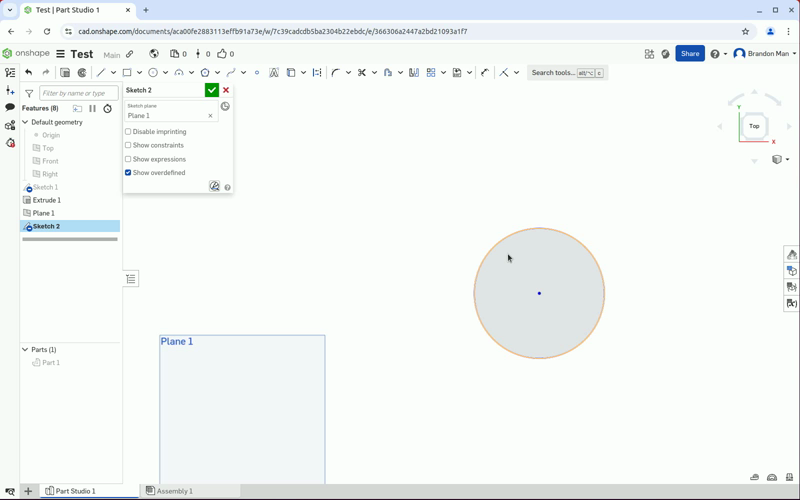
scroll(6)
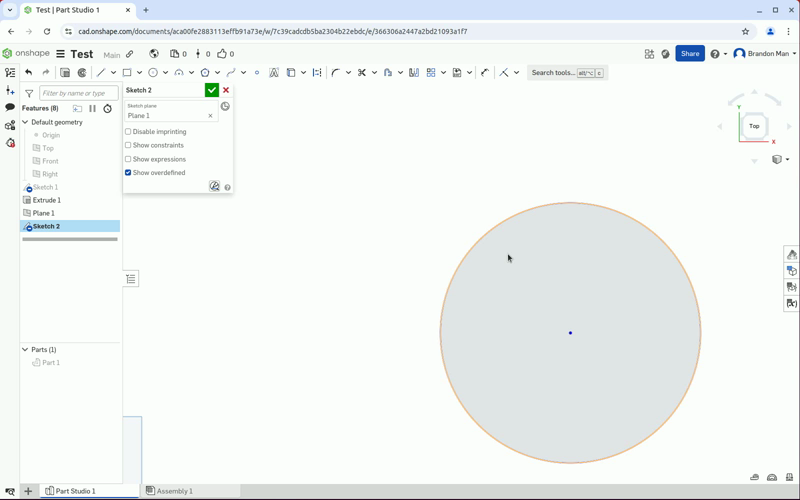
click(508, 253)
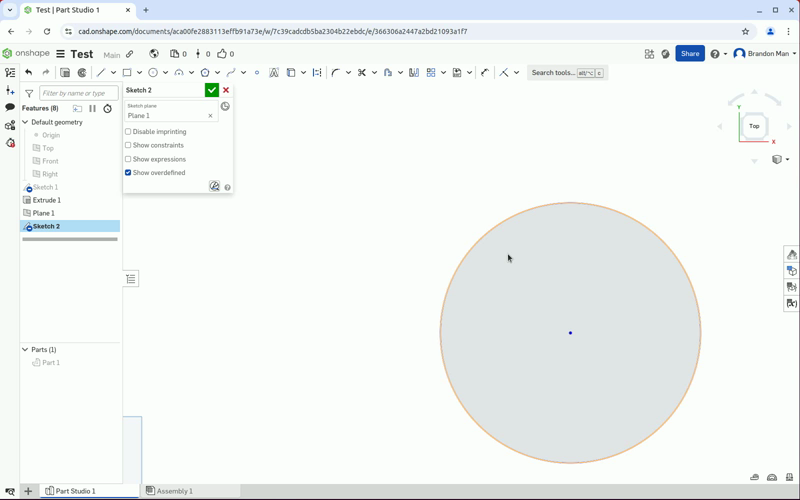
scroll(-6)
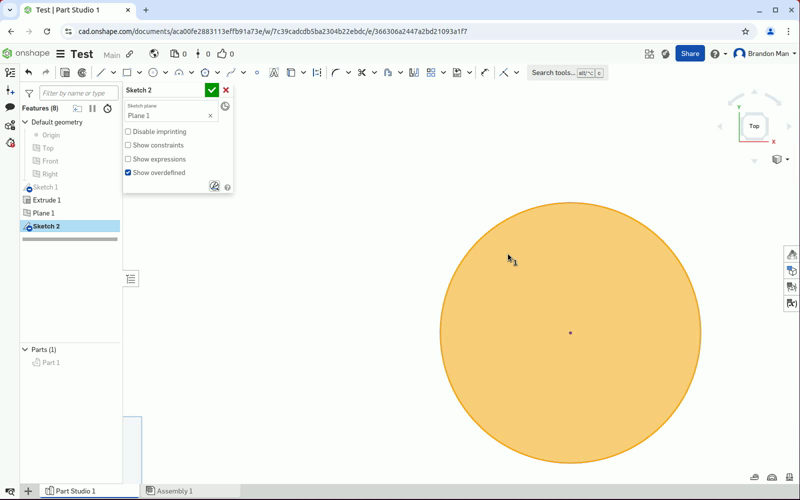
scroll(-6)
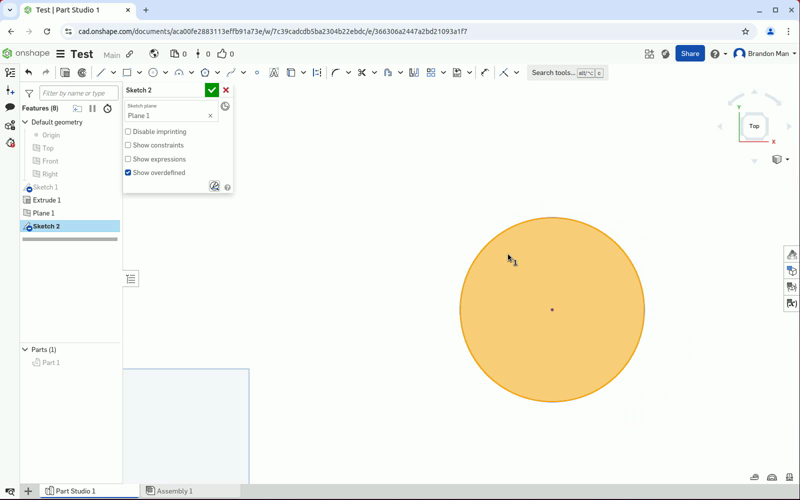
scroll(-6)
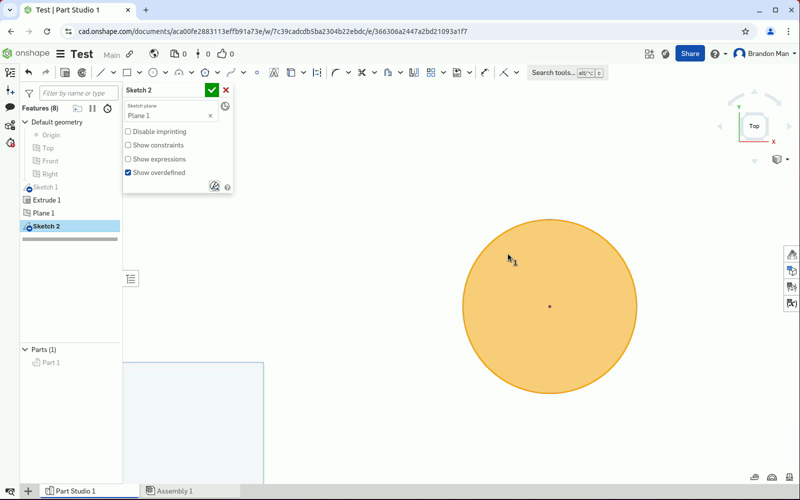
scroll(-6)
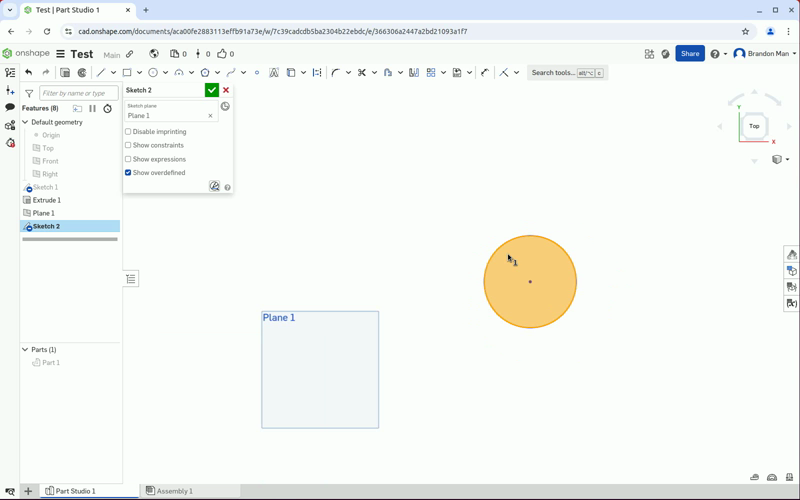
scroll(-6)
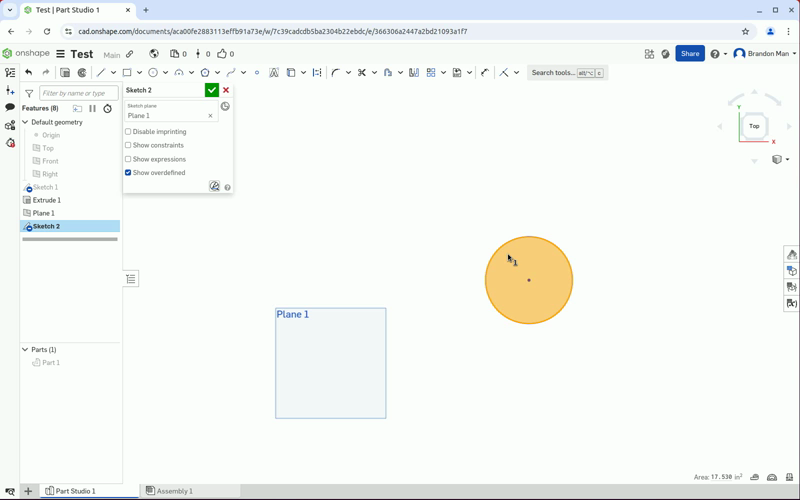
scroll(-6)
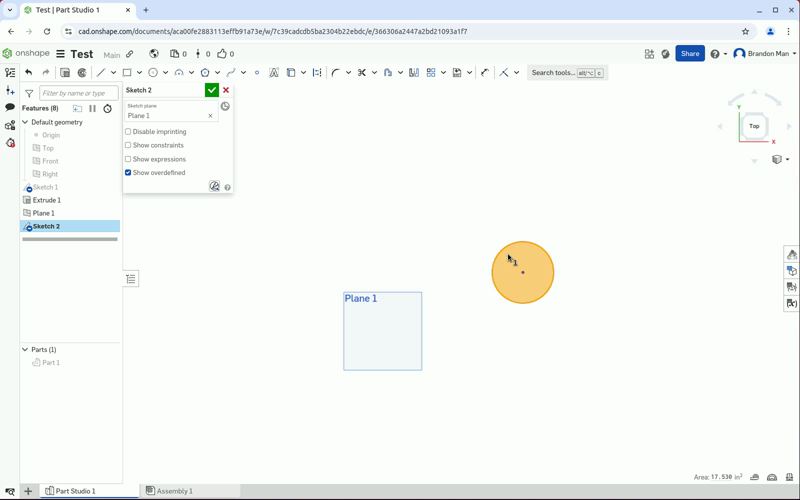
scroll(-6)
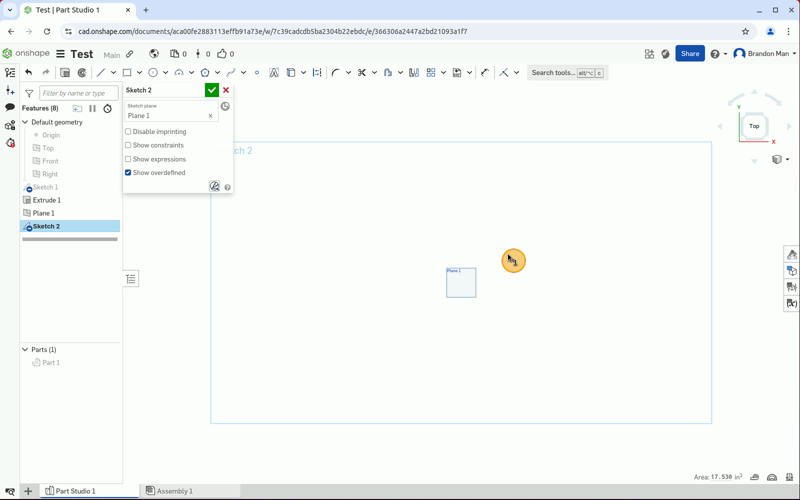
mouse_move(73, 352)
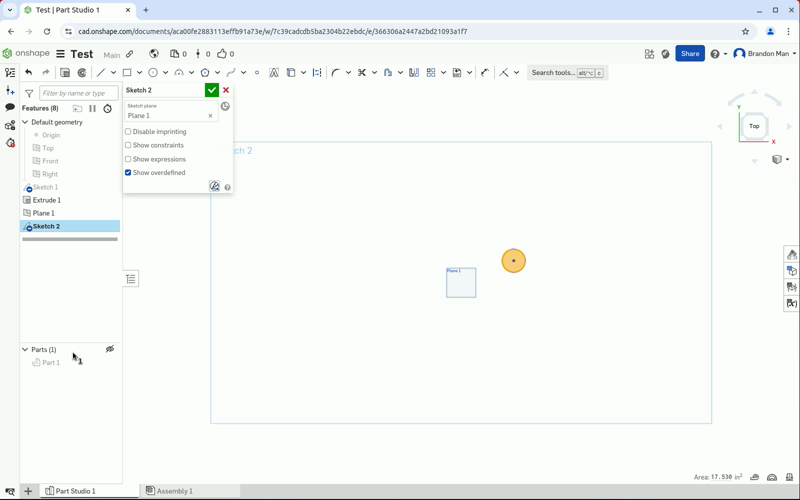
key(shift+y)
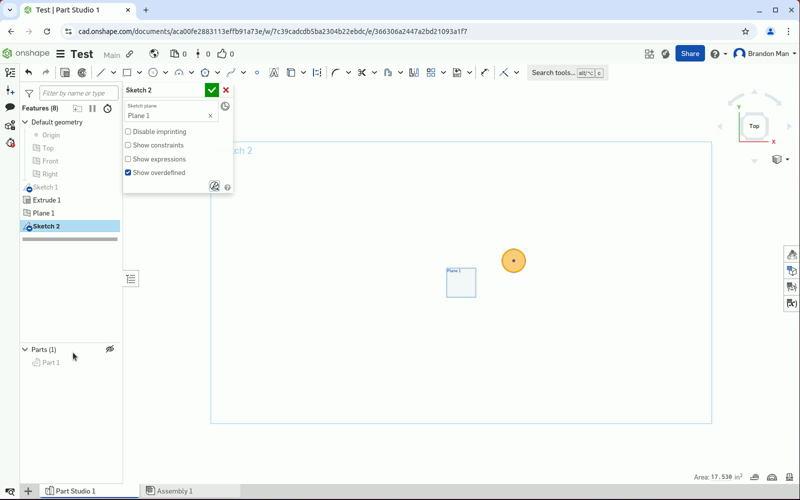
key(shift+e)
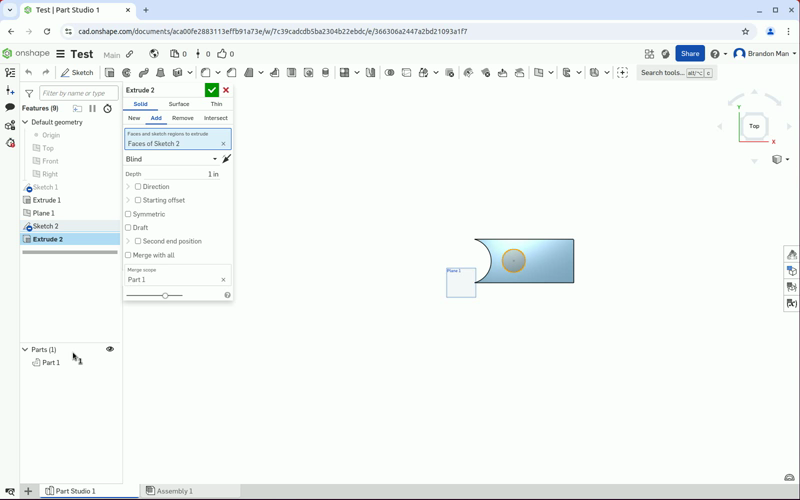
mouse_move(143, 106)
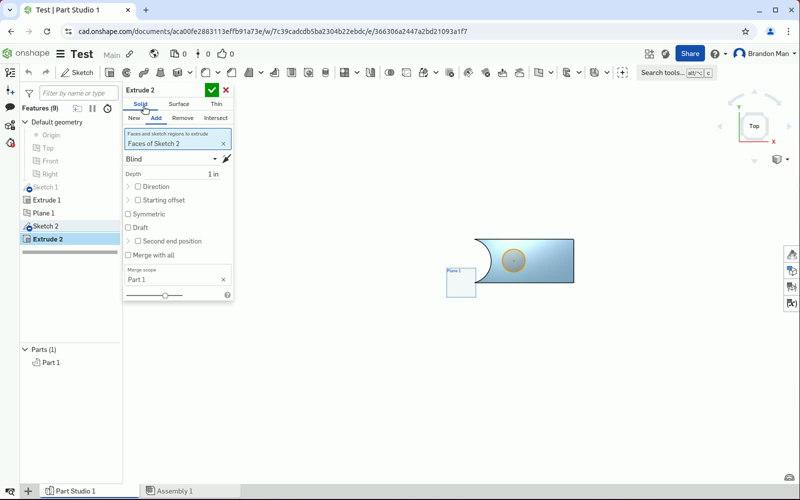
click(143, 106)
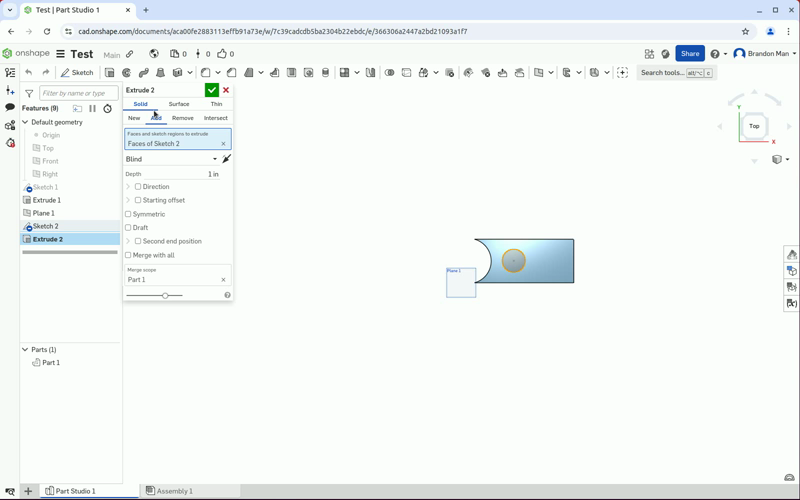
mouse_move(186, 120)
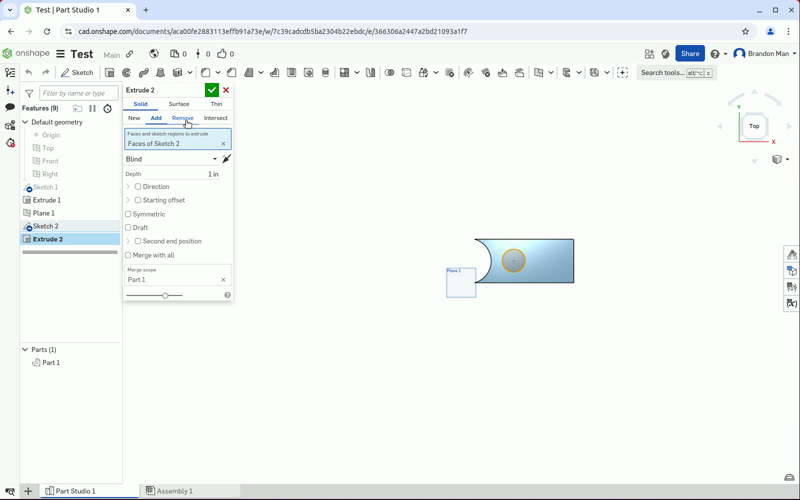
click(186, 120)
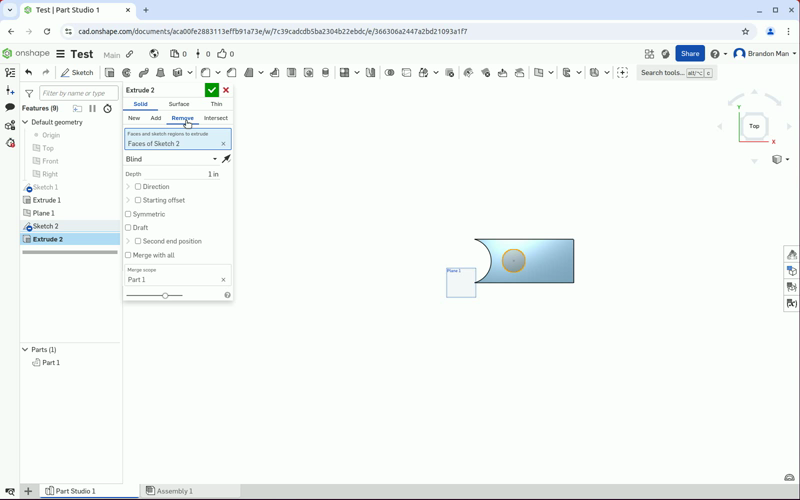
key(tab, 4)
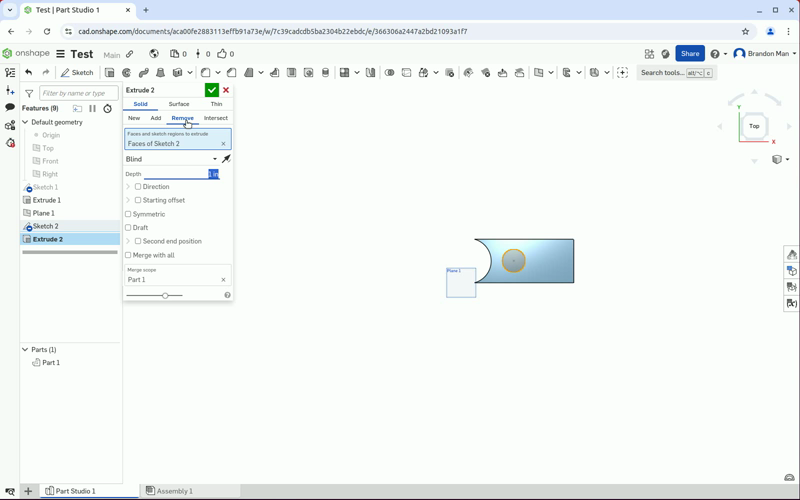
text(4.574)
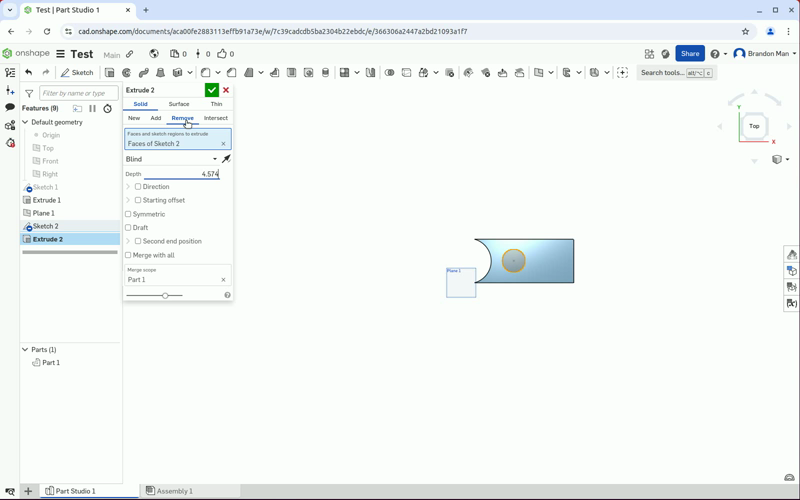
key(tab, 6)
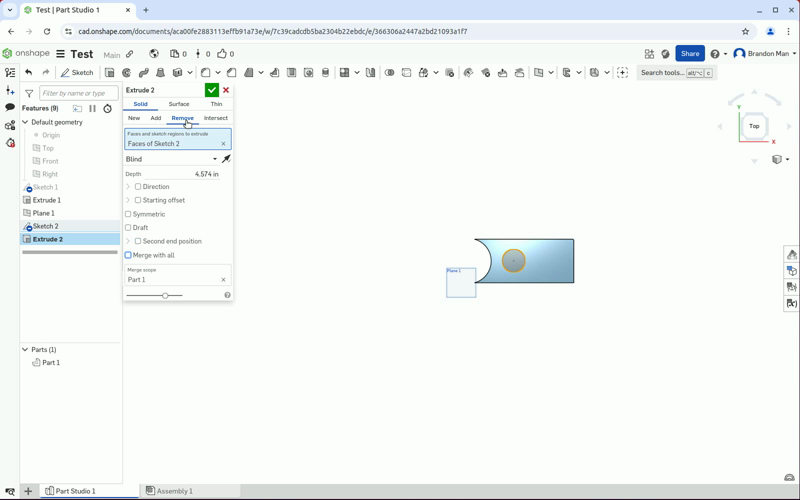
key(space)
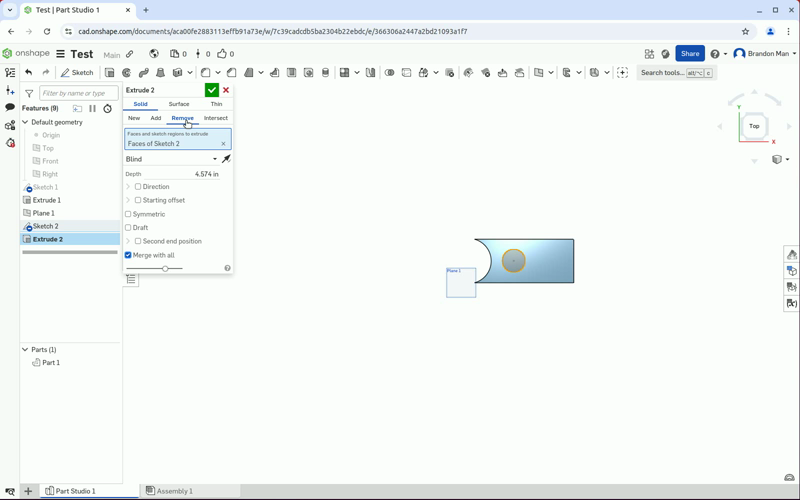
key(enter)
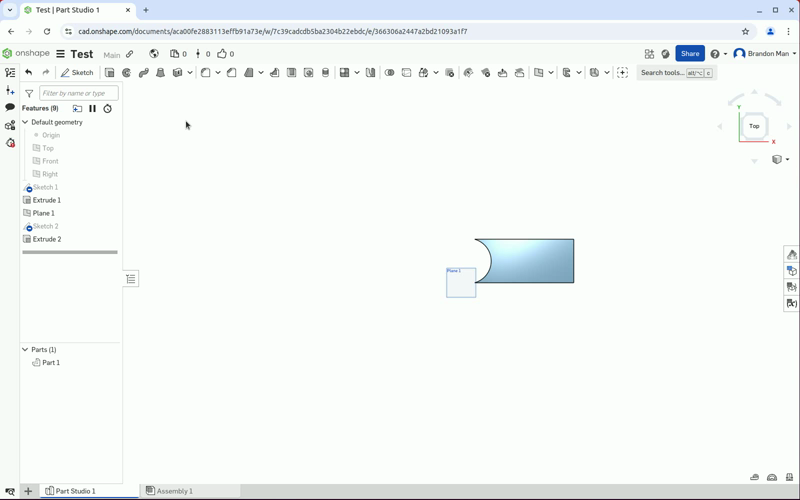
key(shift+h)
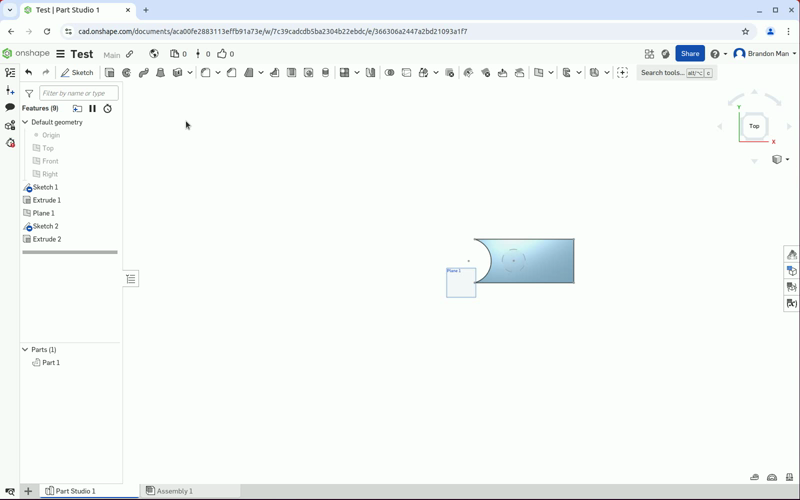
key(shift+h)
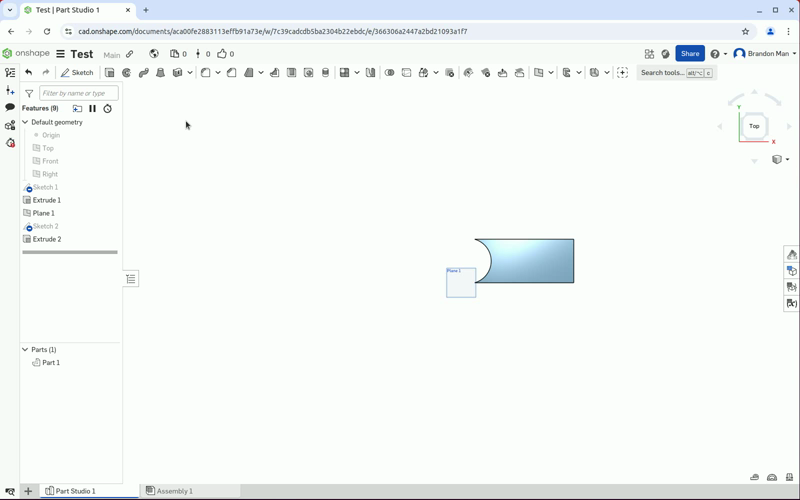
mouse_move(73, 189)
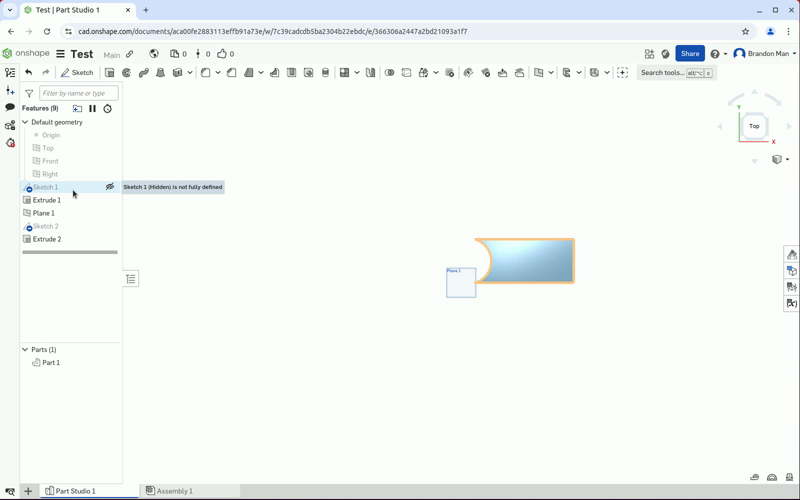
click(73, 189)
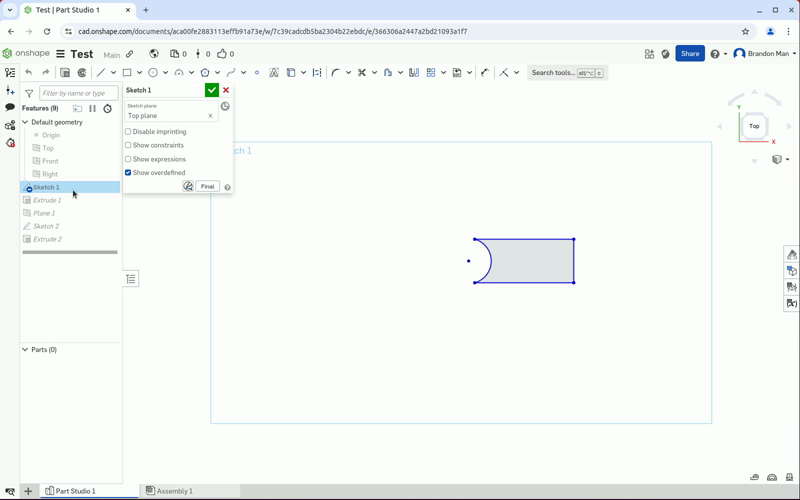
mouse_move(229, 92)
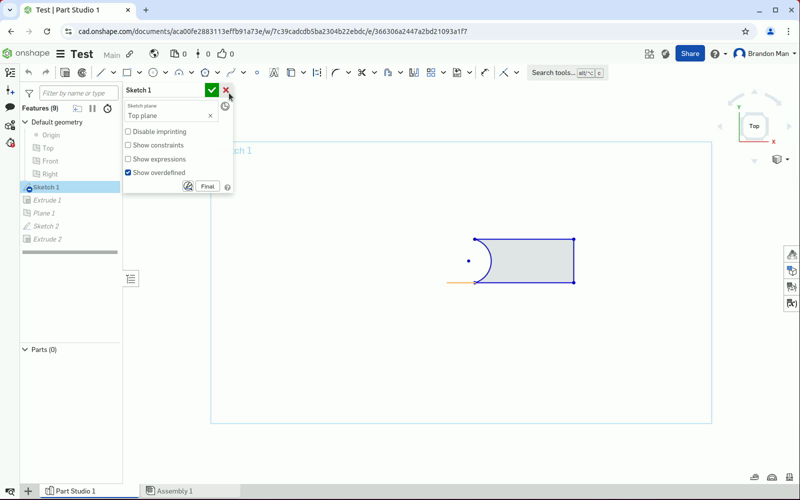
click(229, 92)
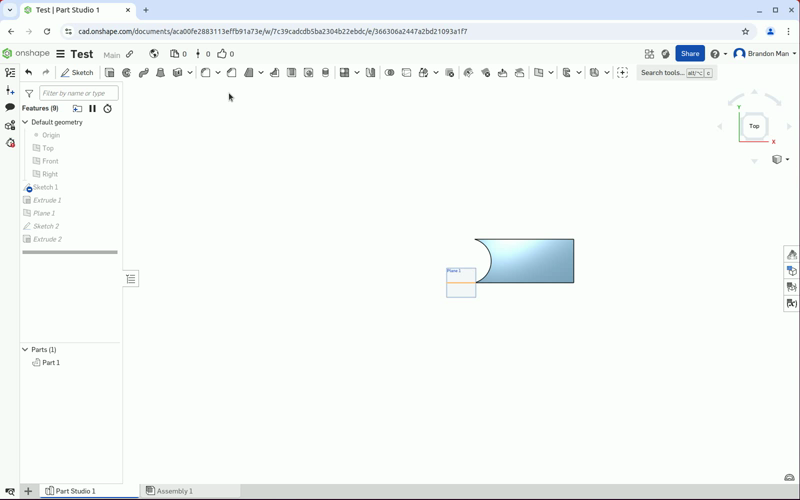
key(shift+s)
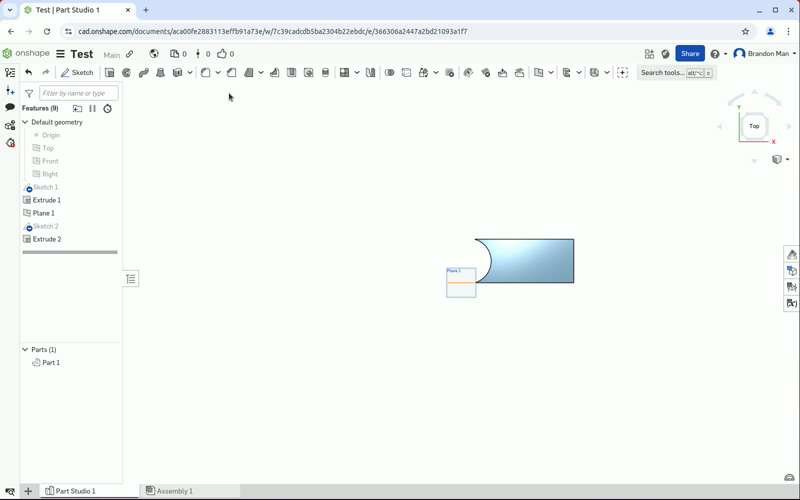
mouse_move(73, 215)
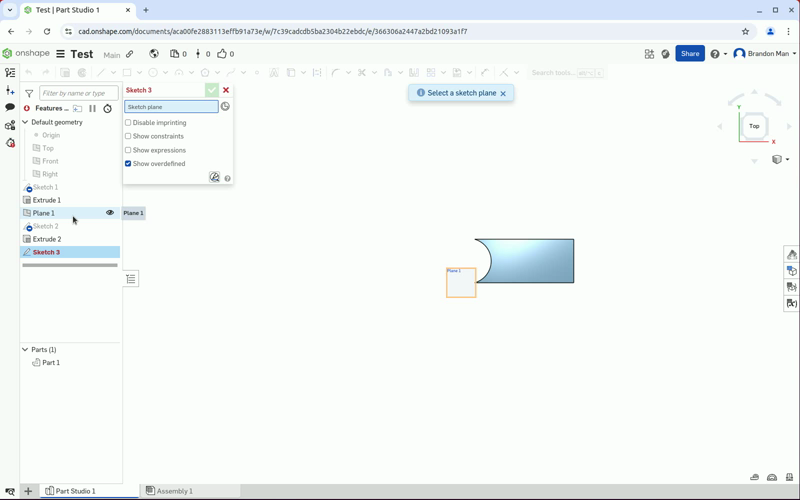
click(73, 215)
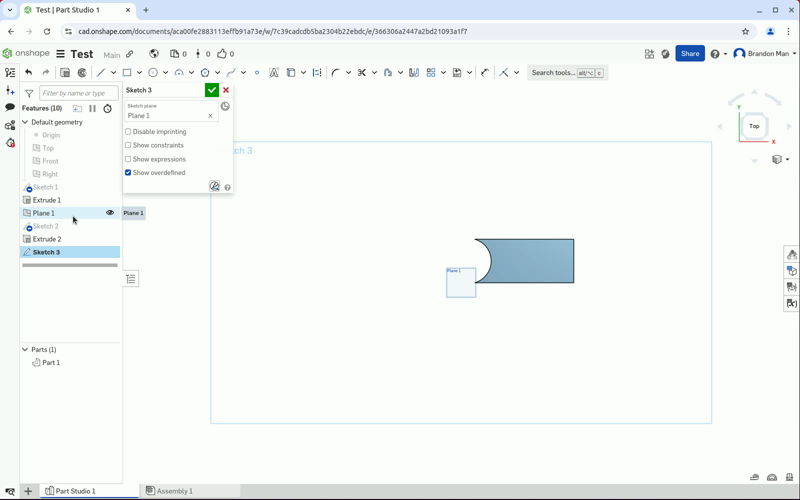
mouse_move(73, 352)
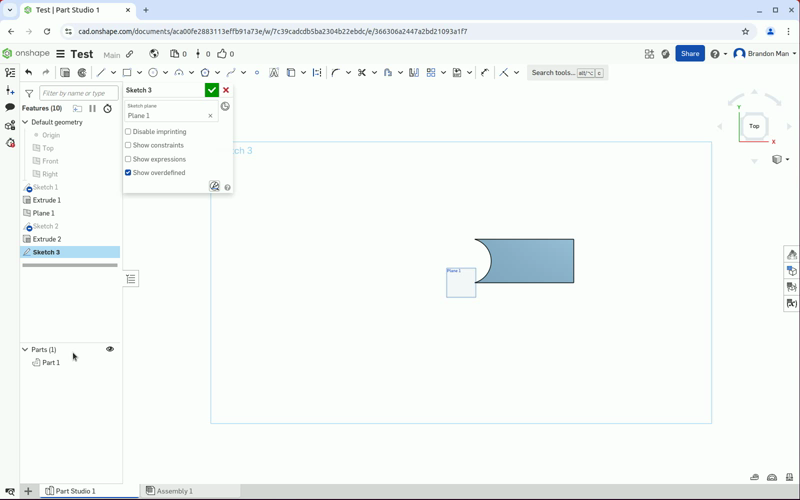
key(y)
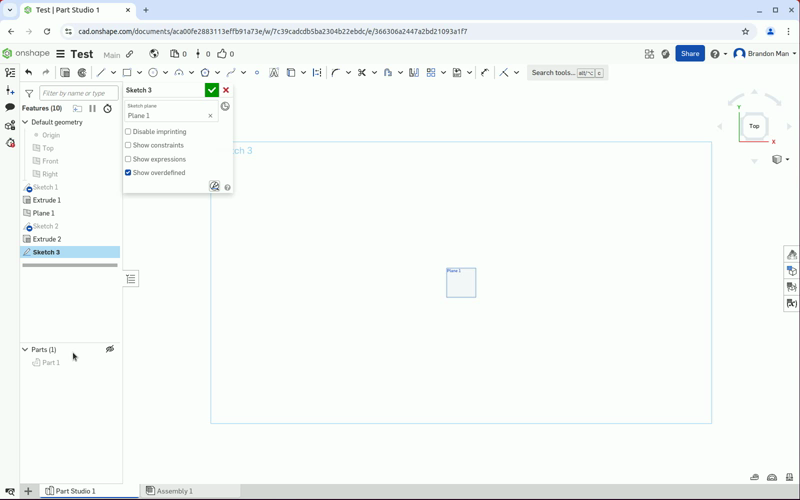
key(c)
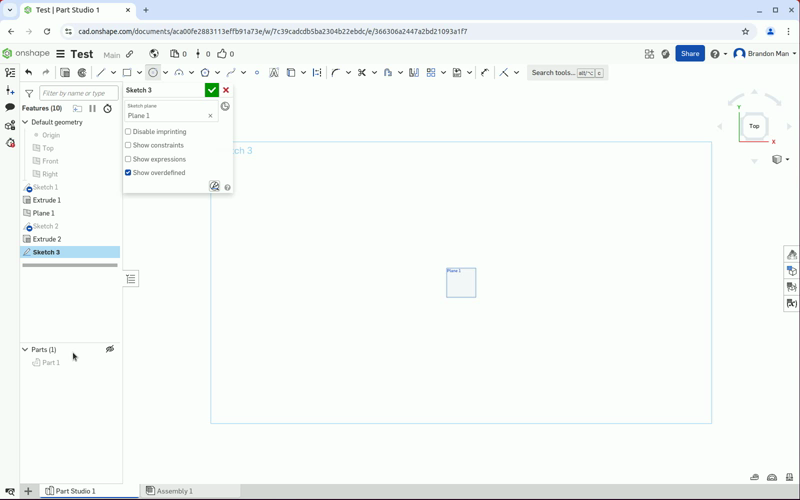
key_down(shift)
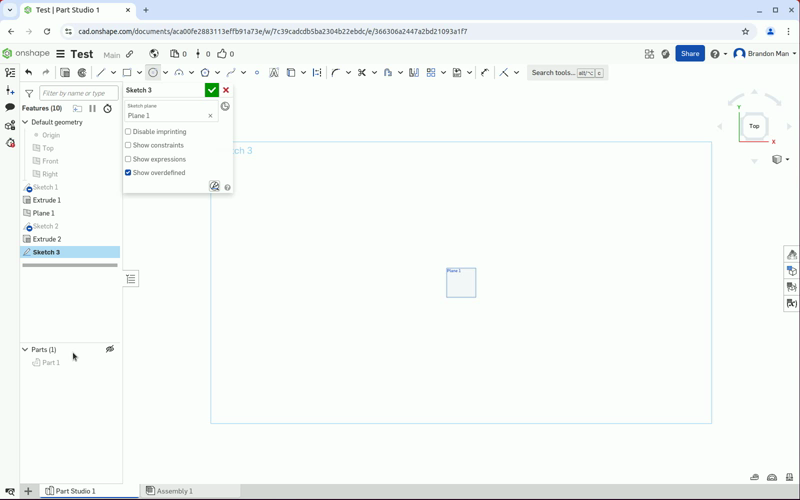
mouse_move(552, 260)
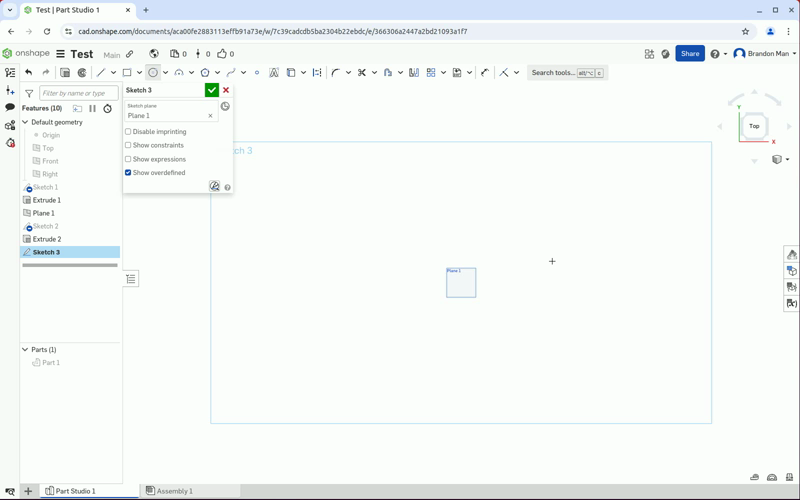
click(552, 260)
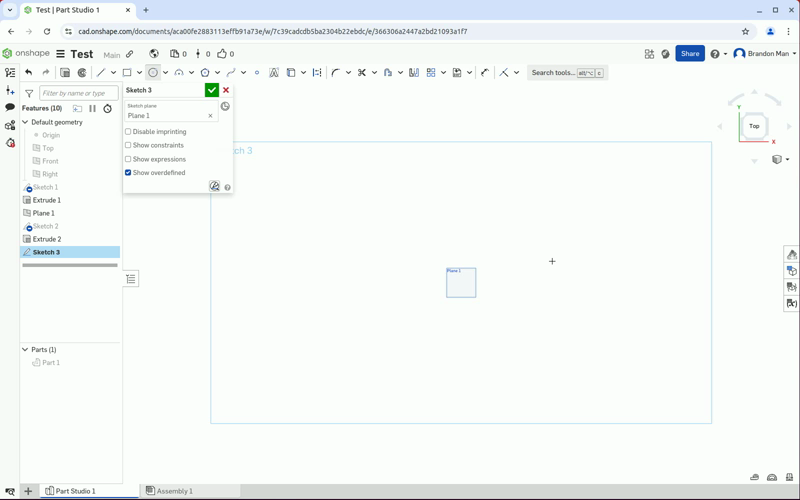
key_up(shift)
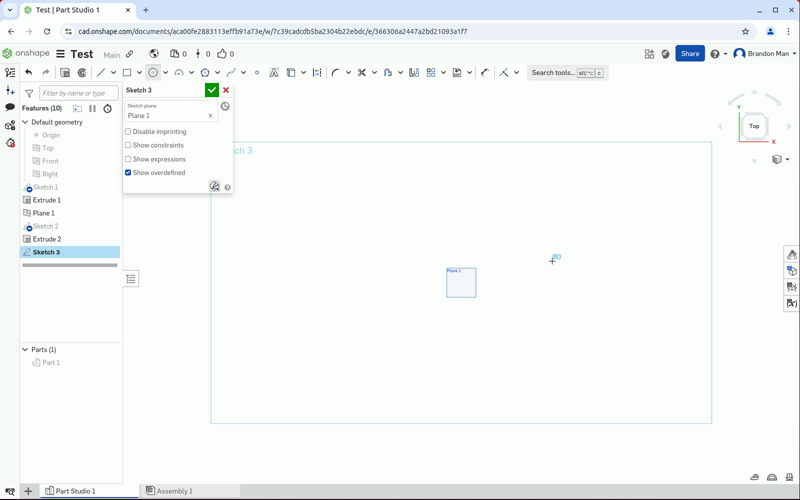
mouse_move(563, 260)
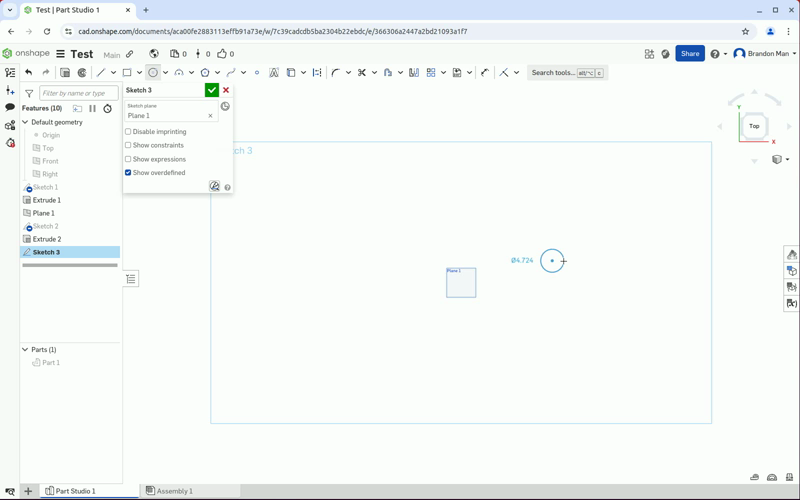
click(563, 260)
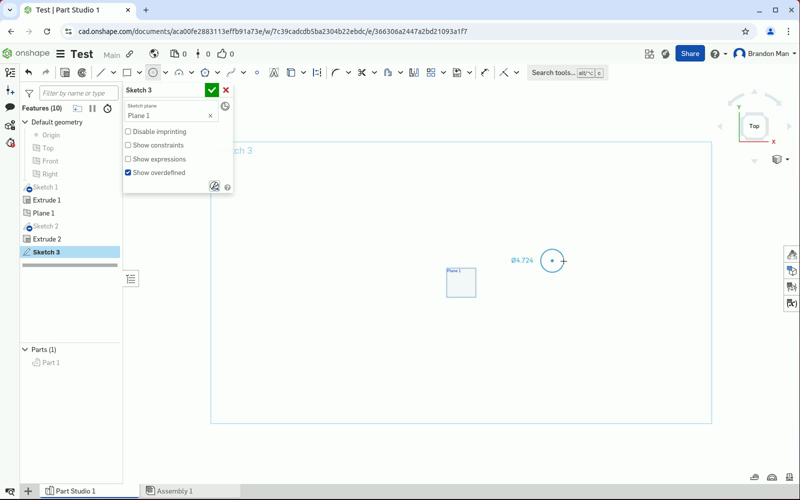
key(esc)
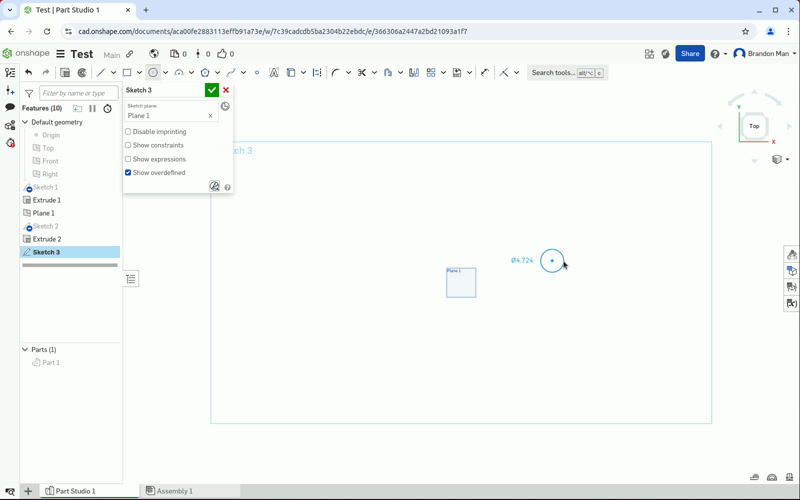
mouse_move(547, 253)
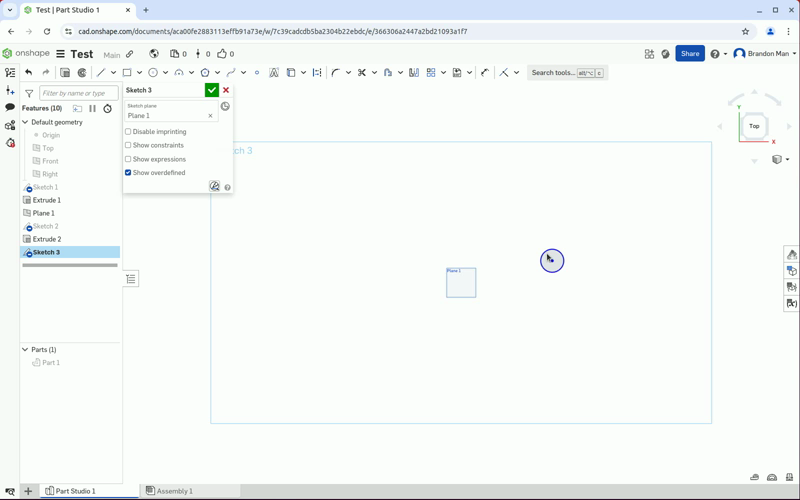
scroll(6)
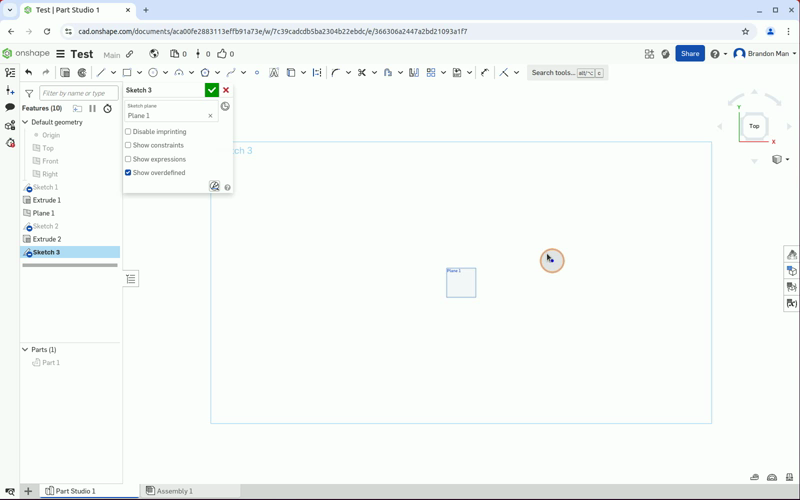
scroll(6)
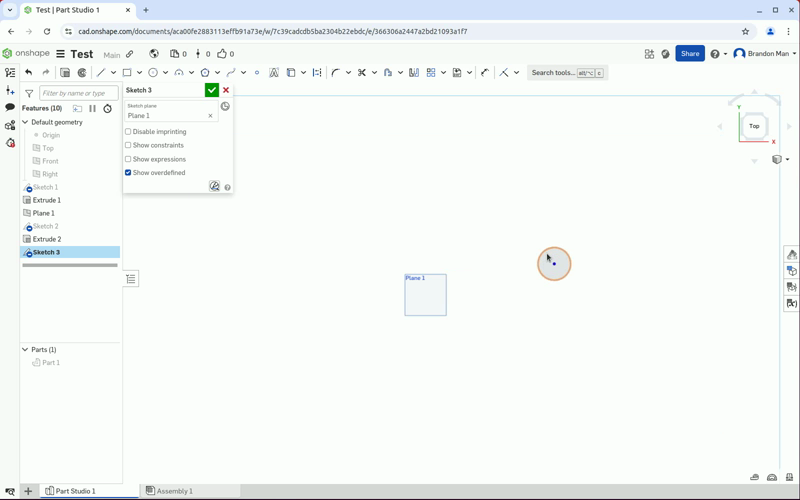
scroll(6)
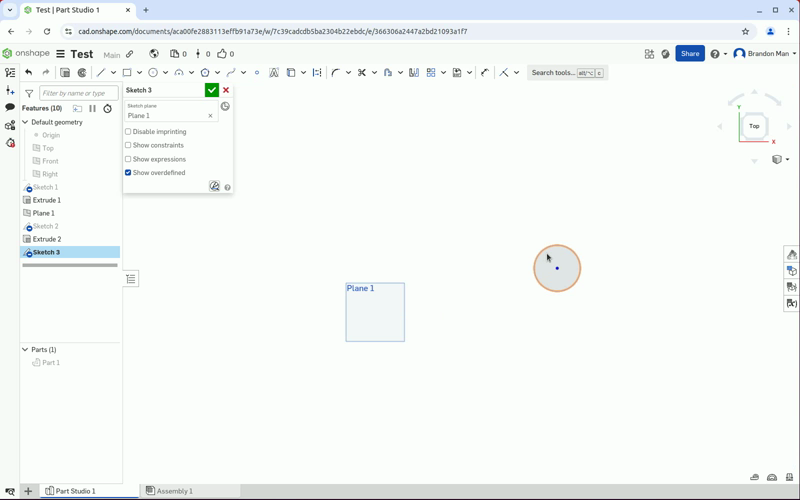
scroll(6)
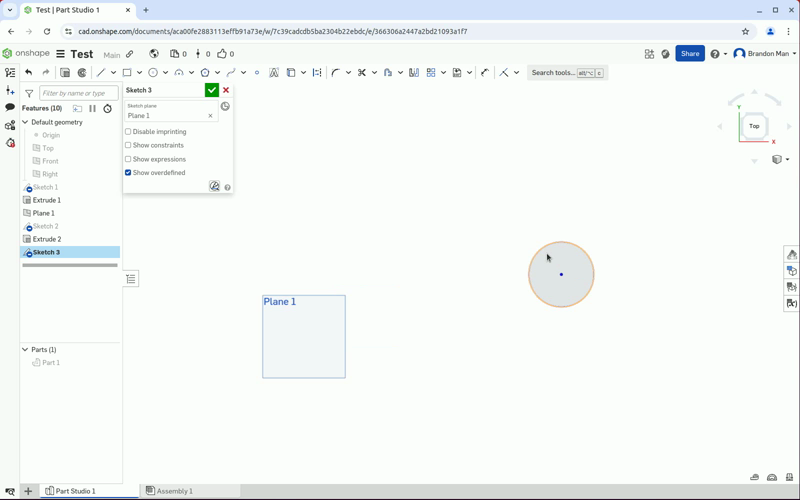
scroll(6)
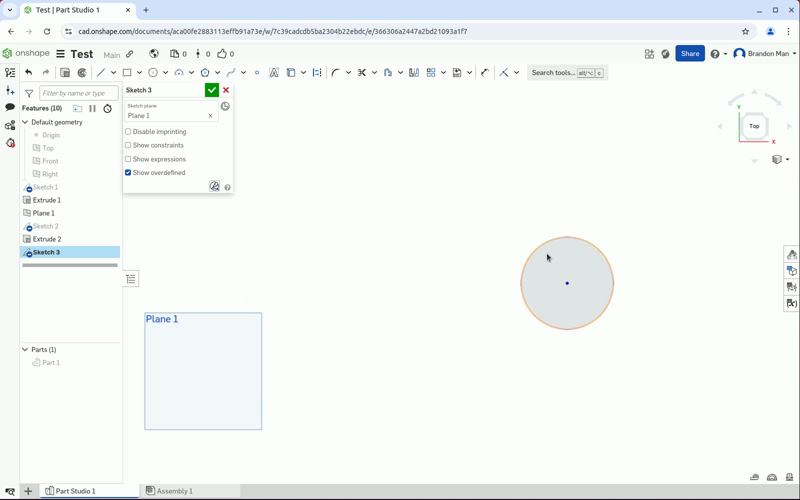
scroll(6)
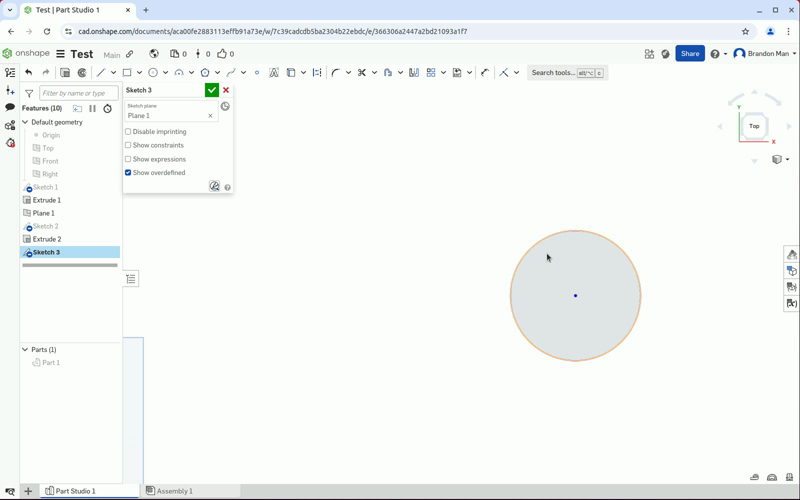
scroll(6)
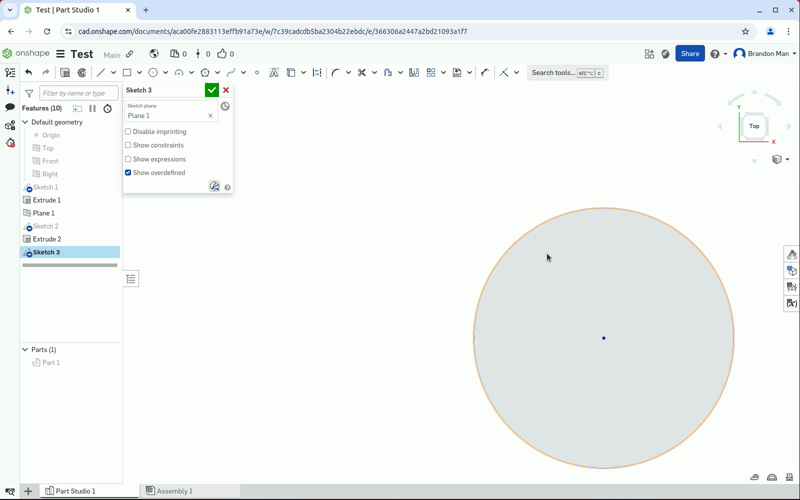
click(547, 253)
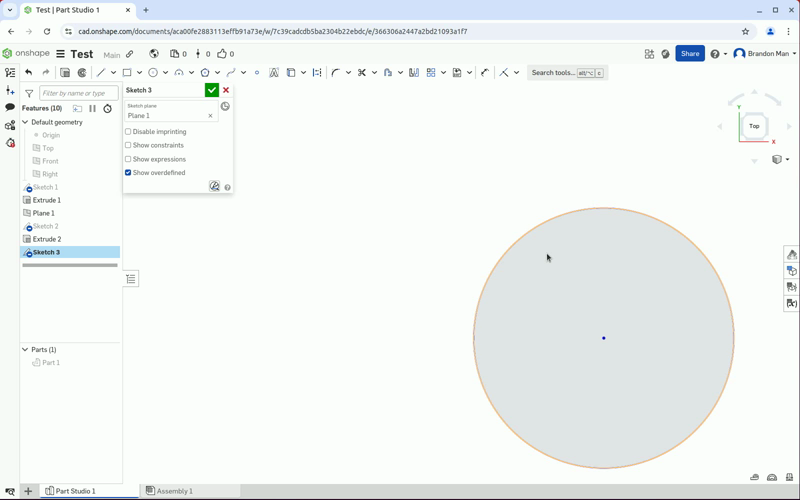
scroll(-6)
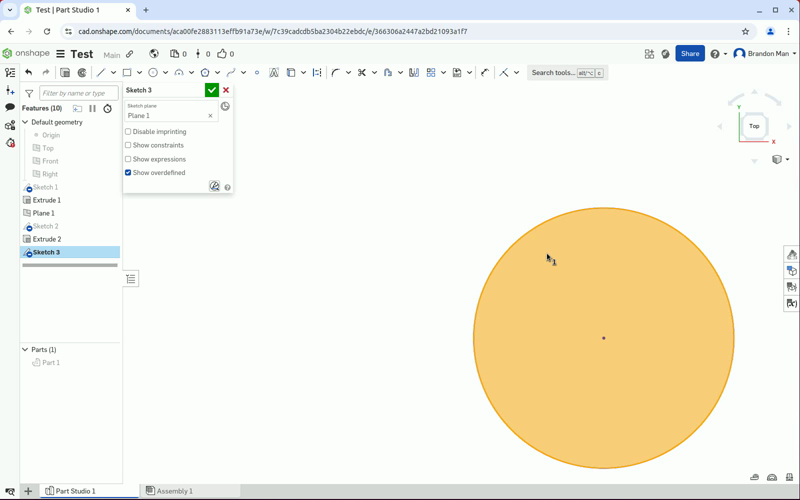
scroll(-6)
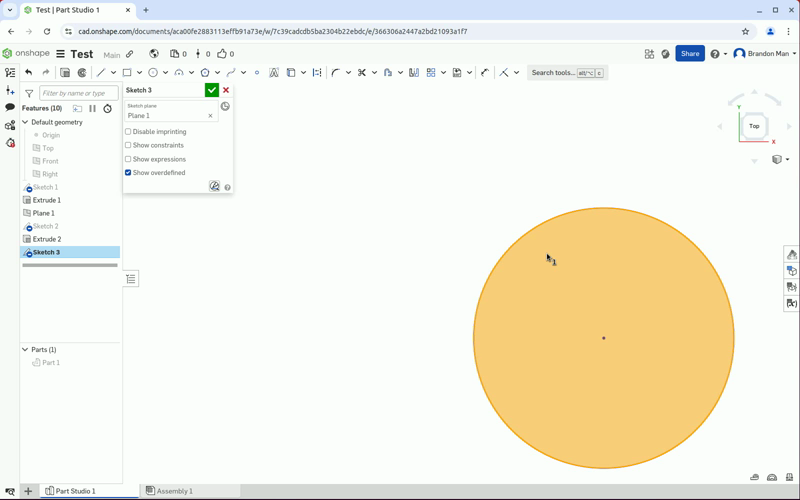
scroll(-6)
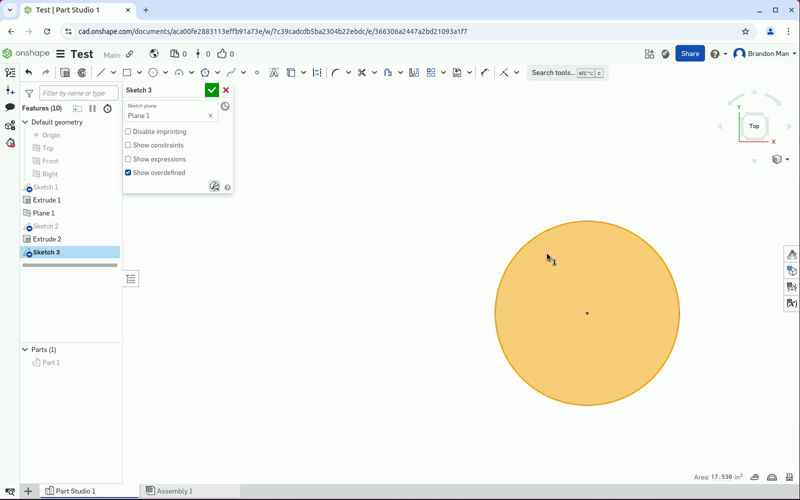
scroll(-6)
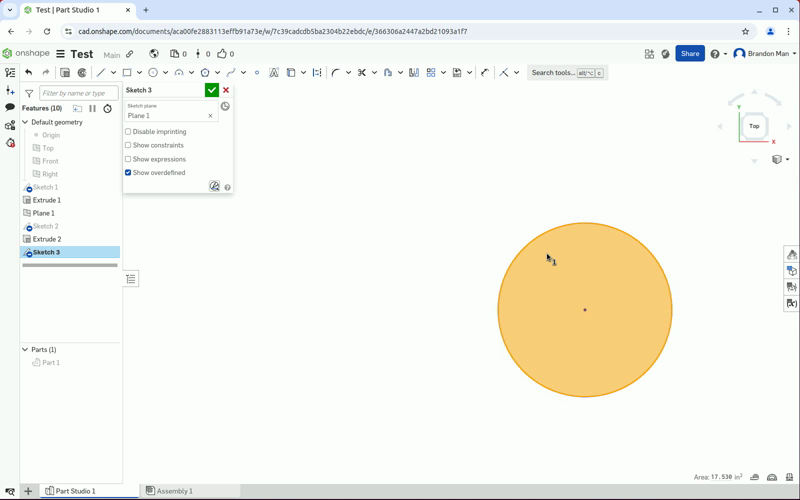
scroll(-6)
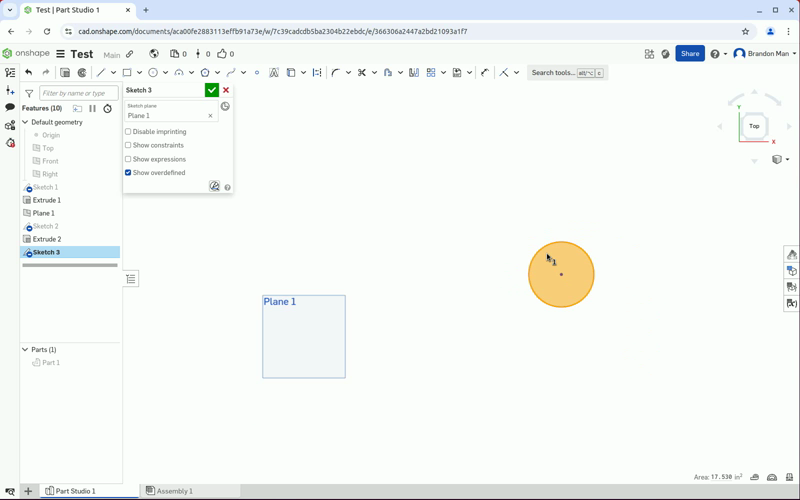
scroll(-6)
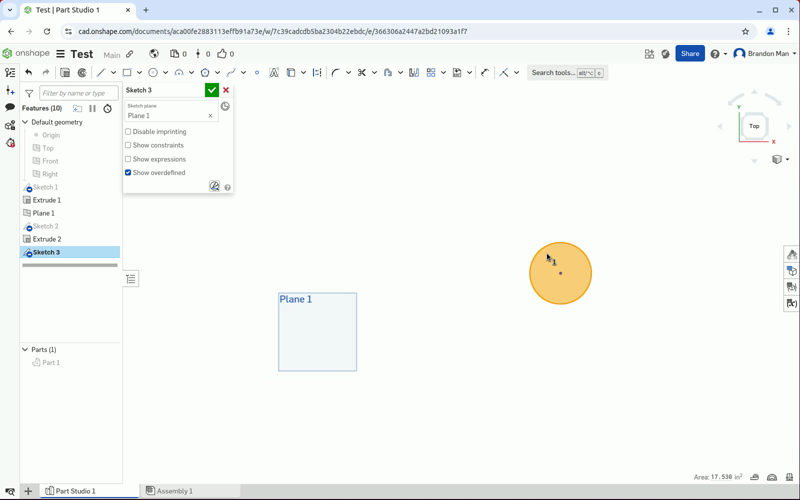
scroll(-6)
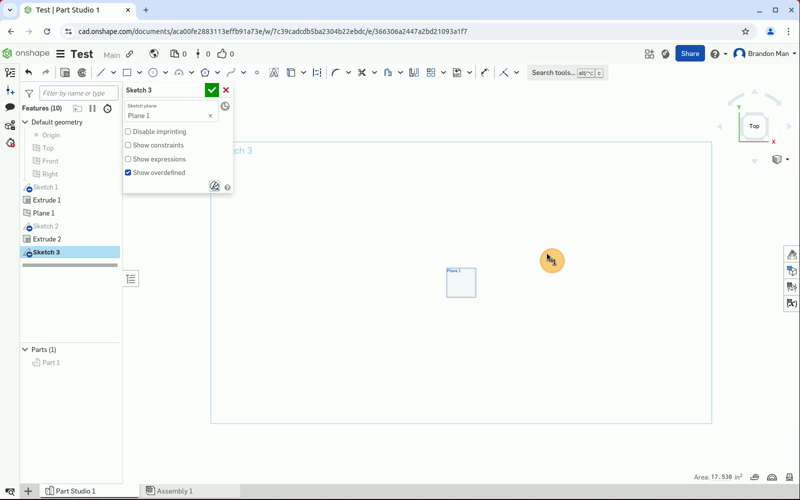
mouse_move(73, 352)
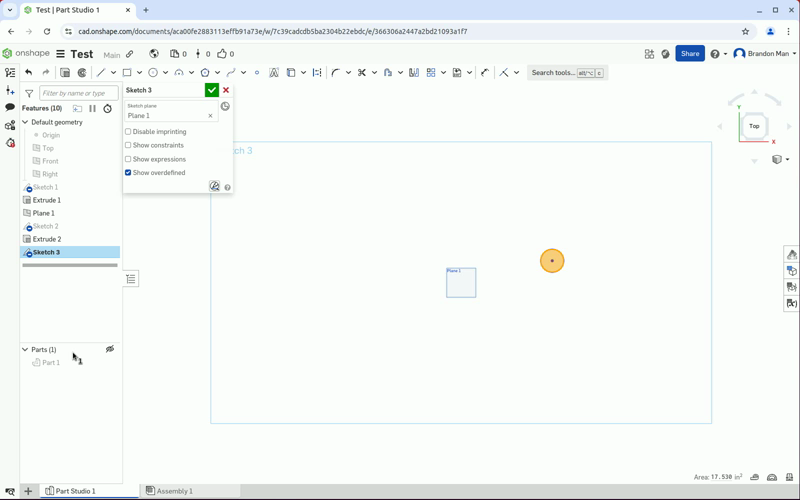
key(shift+y)
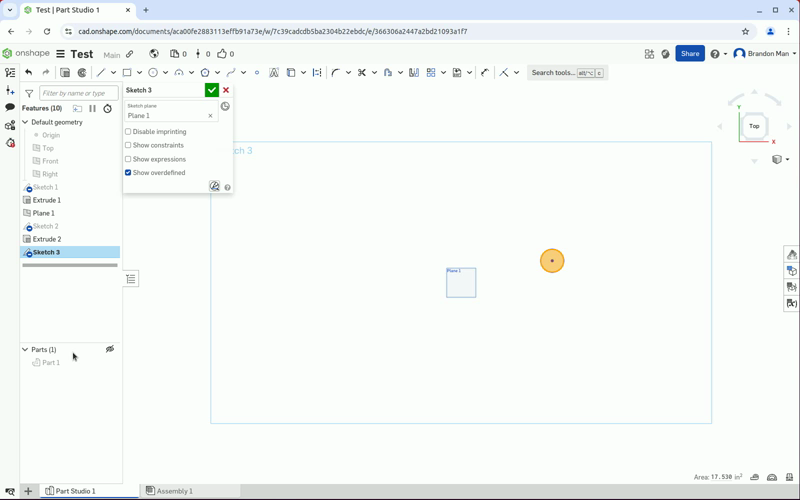
key(shift+e)
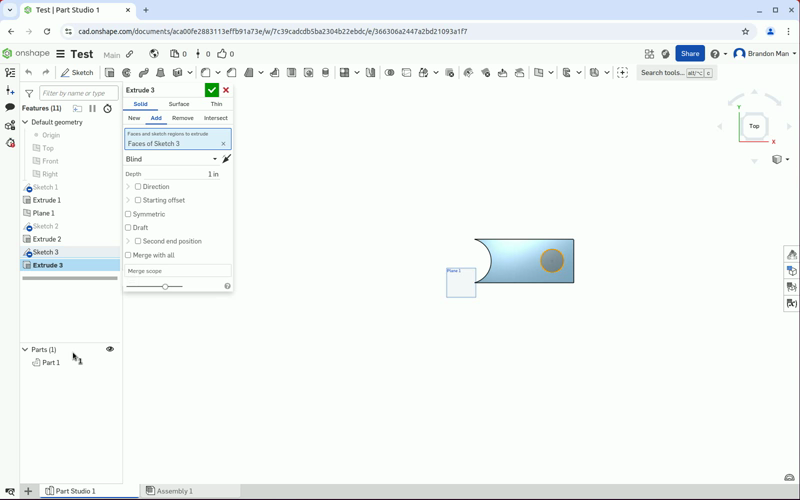
mouse_move(143, 106)
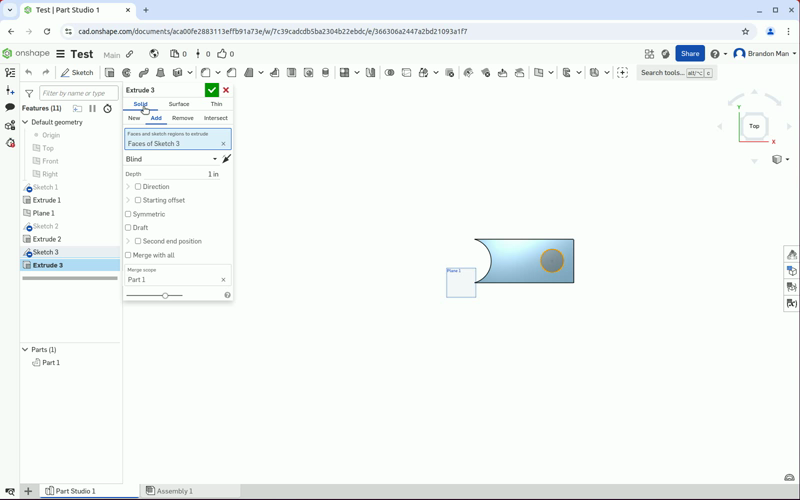
click(143, 106)
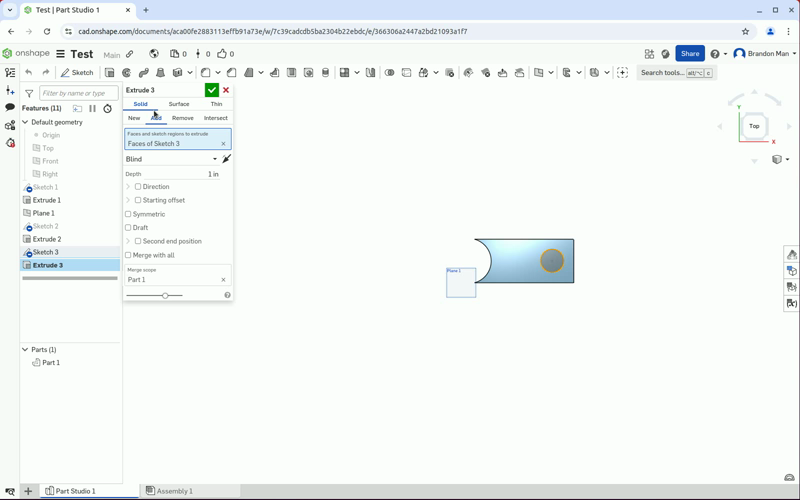
mouse_move(186, 120)
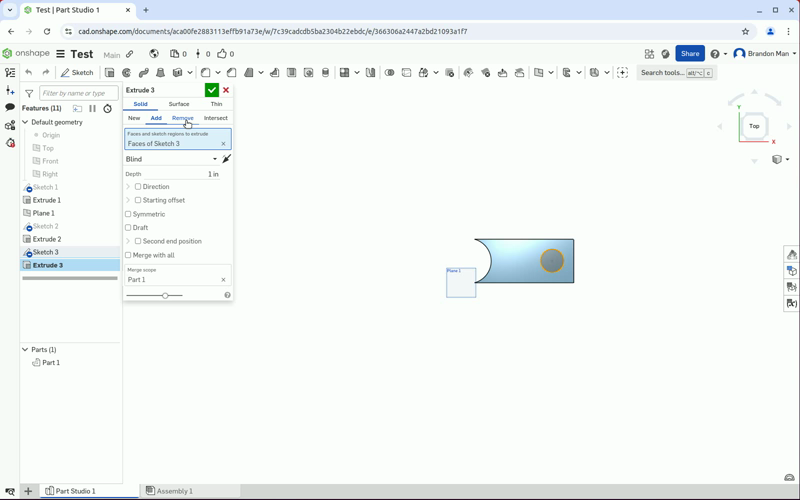
click(186, 120)
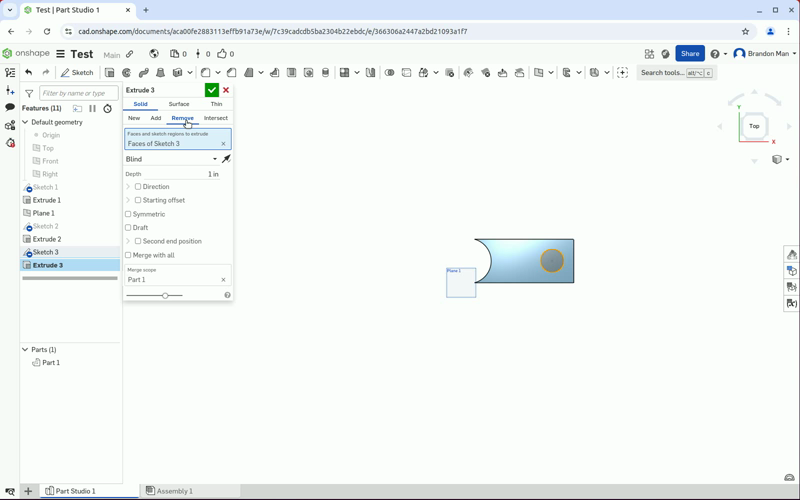
key(tab, 4)
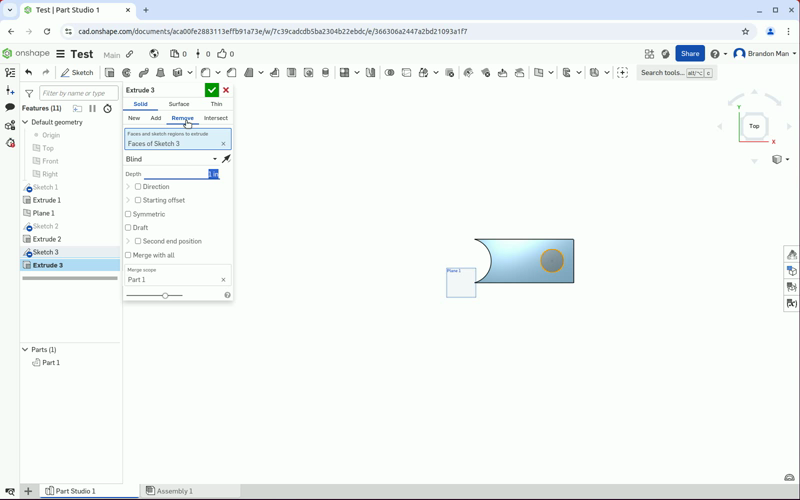
text(4.574)
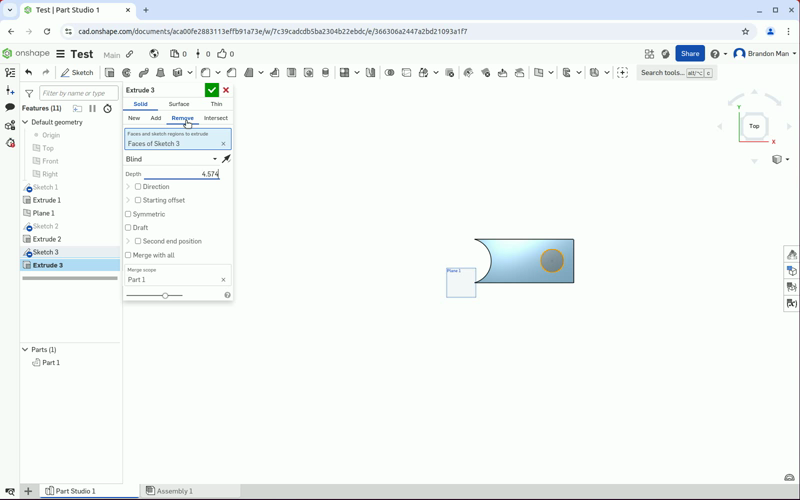
key(tab, 6)
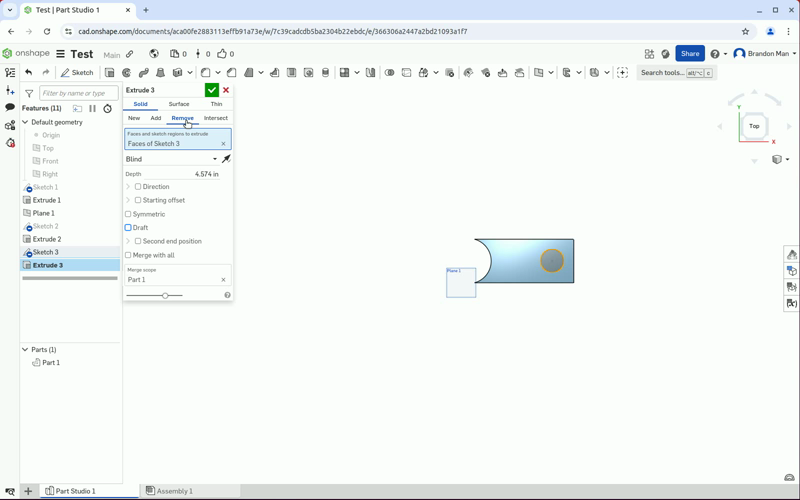
key(space)
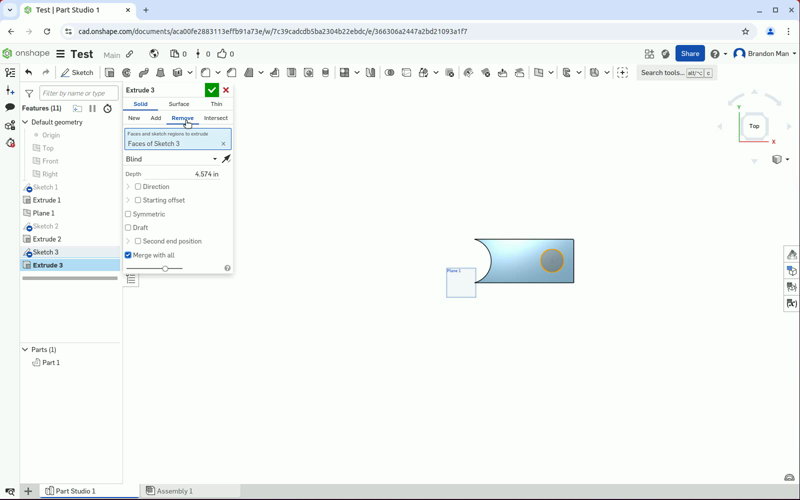
key(enter)
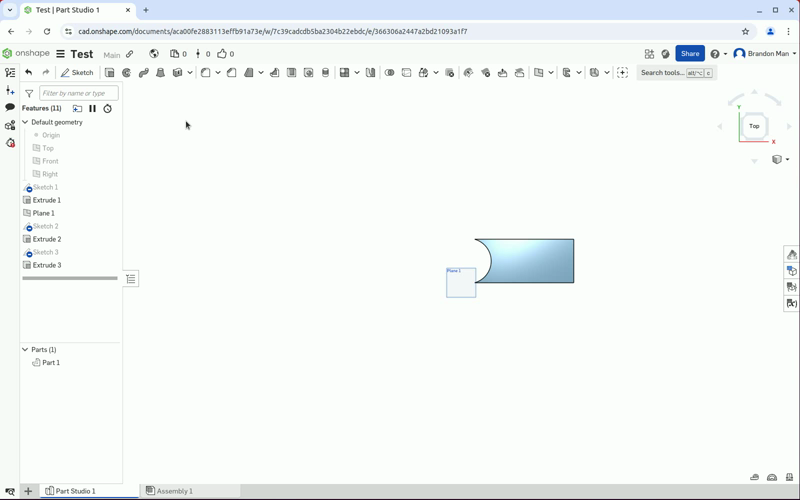
key(shift+h)
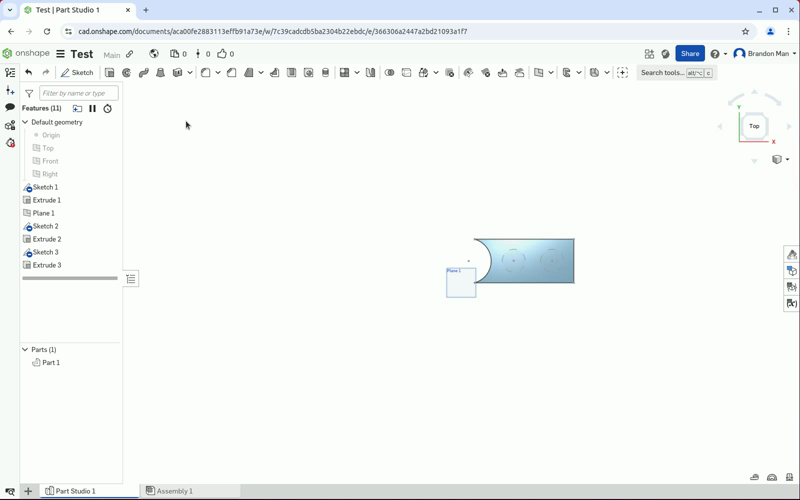
key(shift+h)
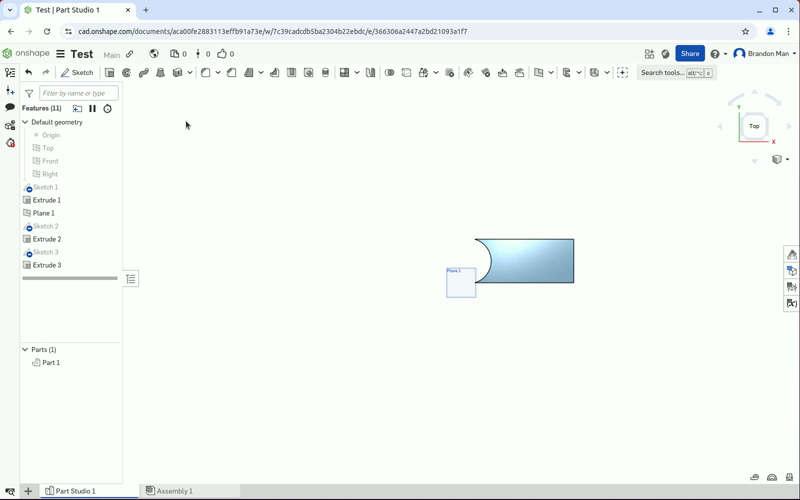
mouse_move(73, 189)
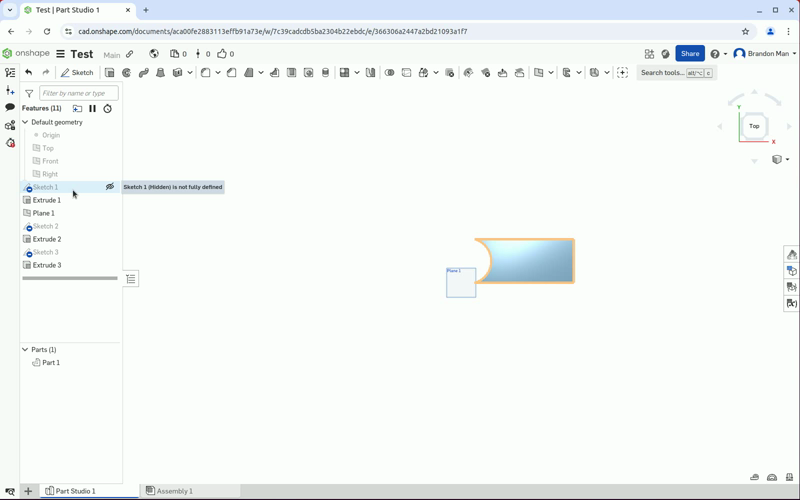
click(73, 189)
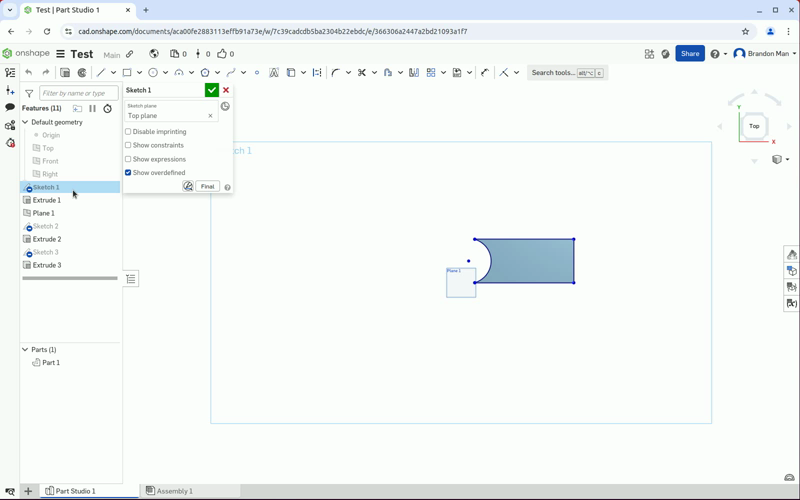
mouse_move(229, 92)
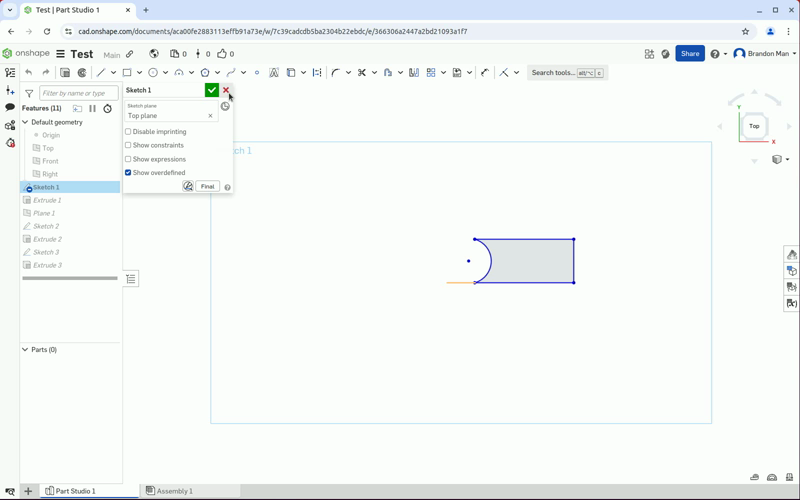
click(229, 92)
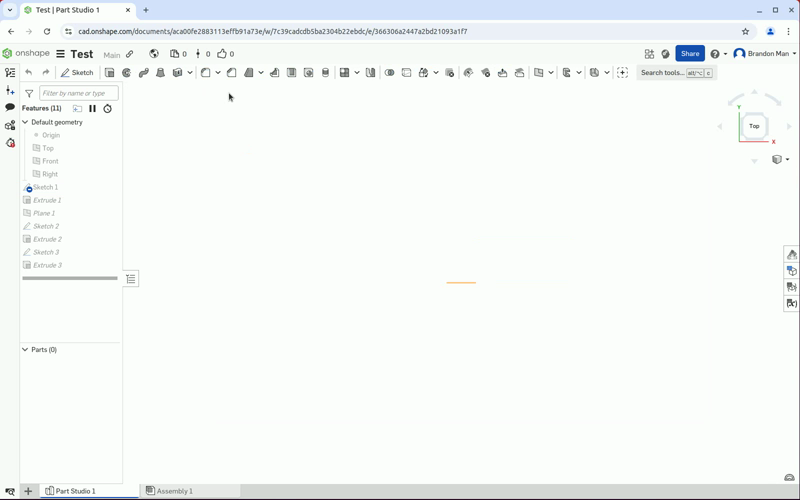
key(shift+s)
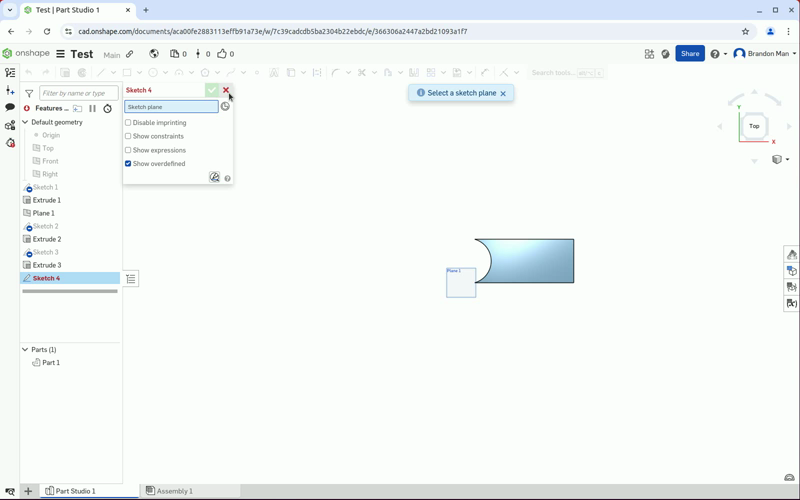
mouse_move(73, 215)
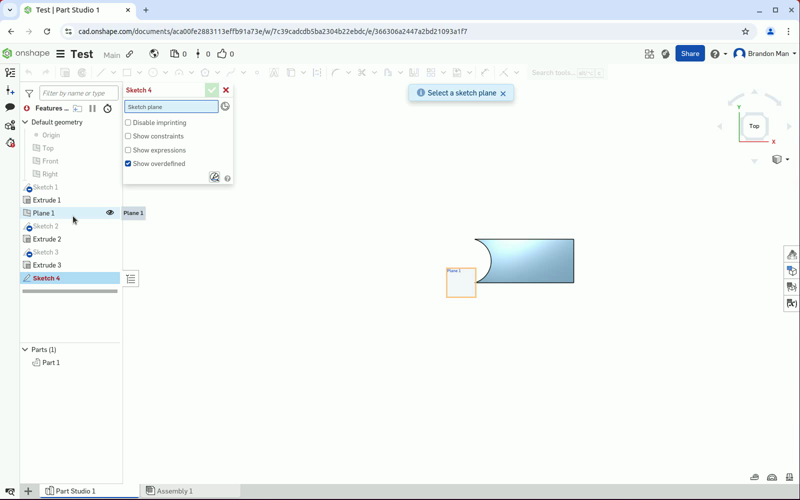
click(73, 215)
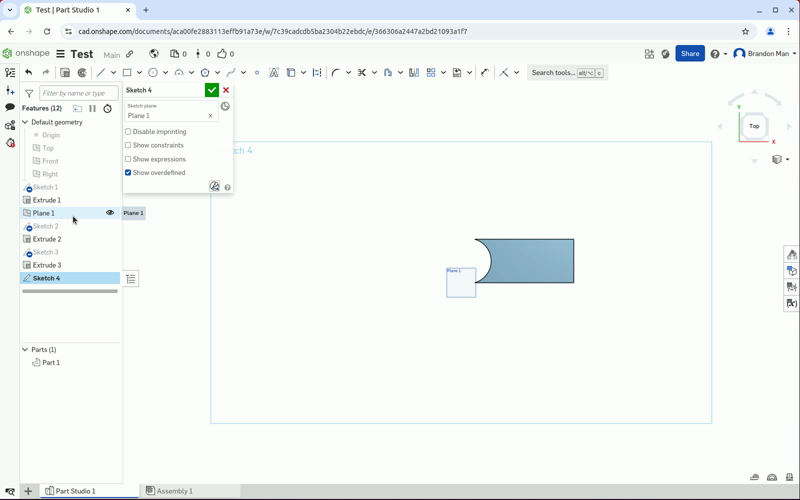
mouse_move(73, 352)
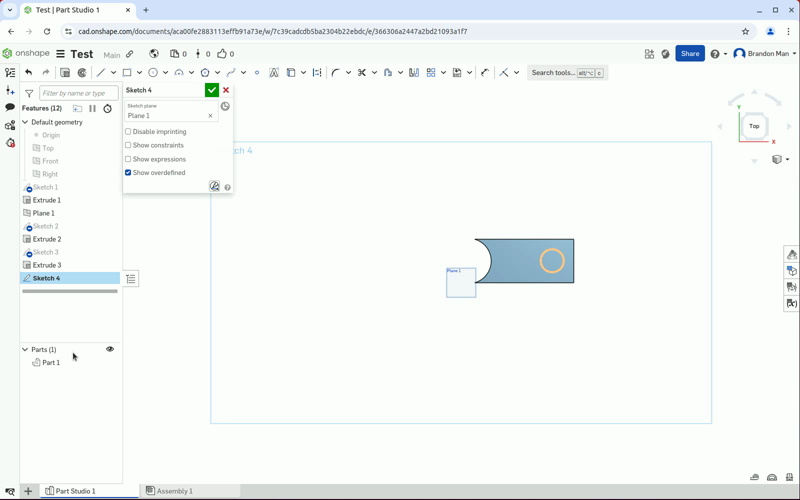
key(y)
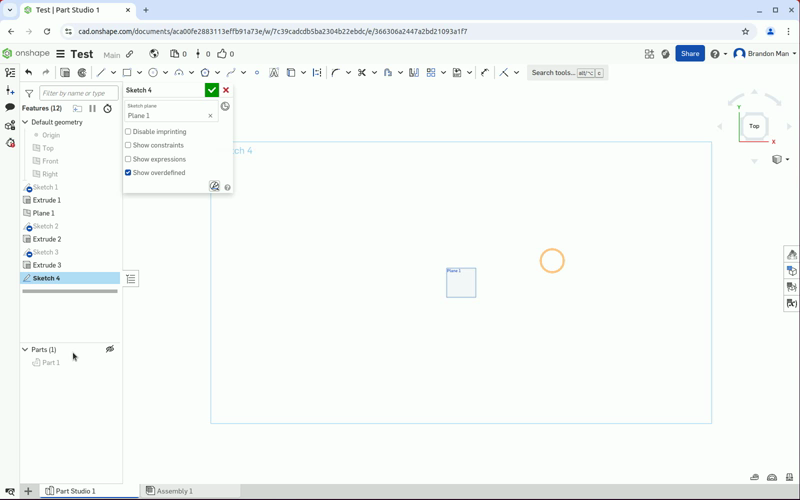
key(l)
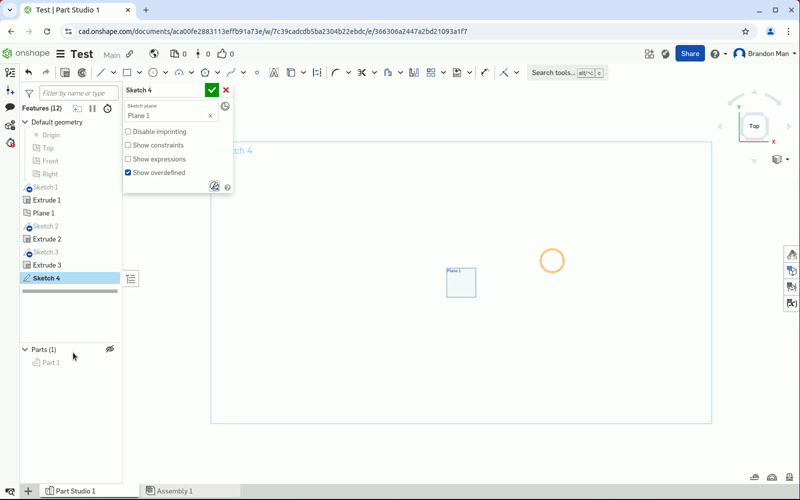
key_down(shift)
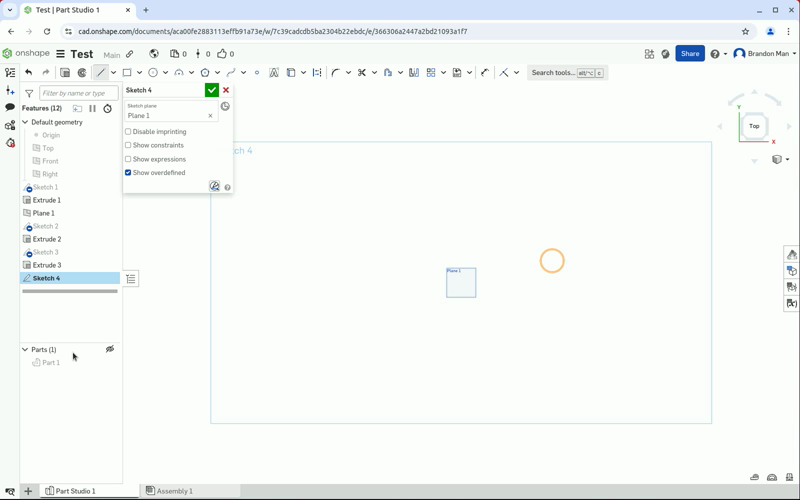
mouse_move(513, 272)
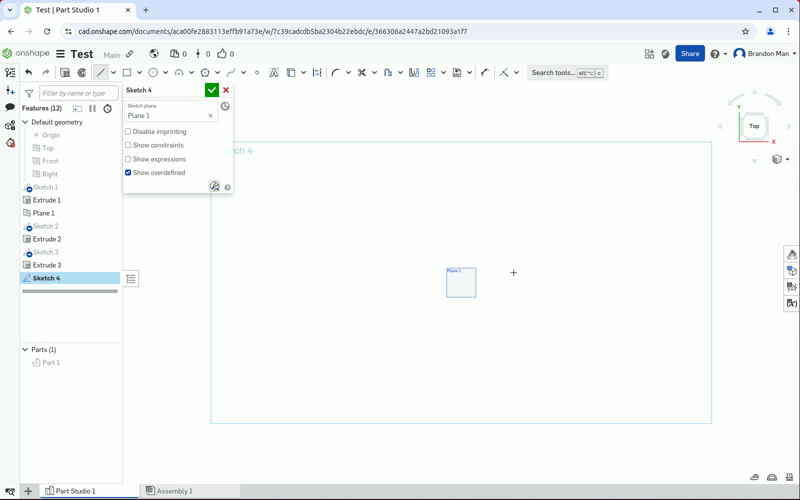
click(513, 272)
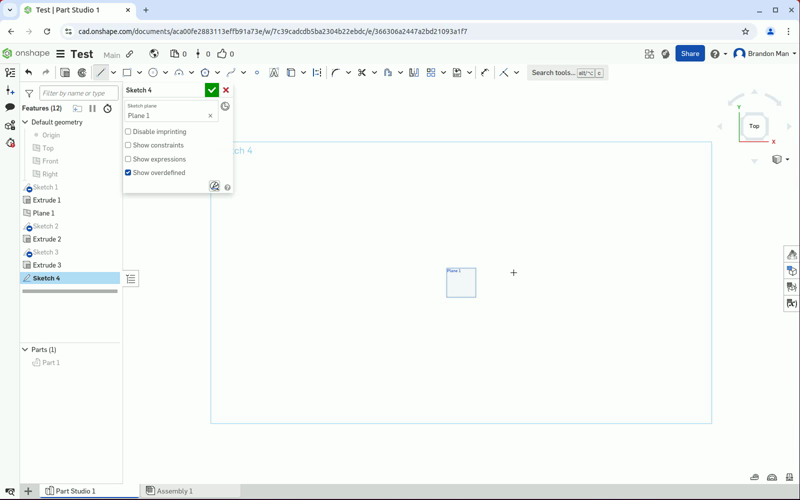
key_up(shift)
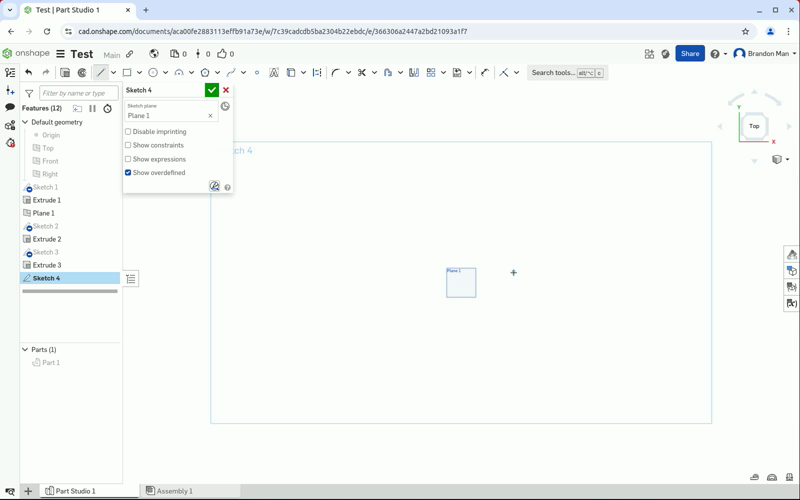
key_down(shift)
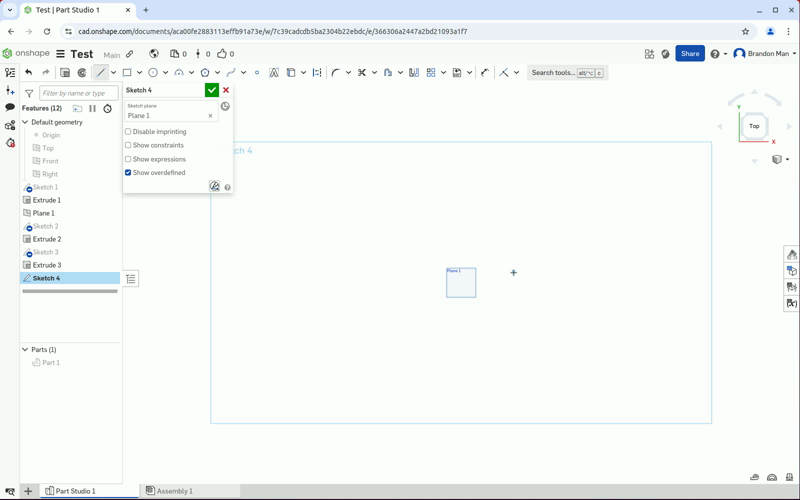
mouse_move(543, 272)
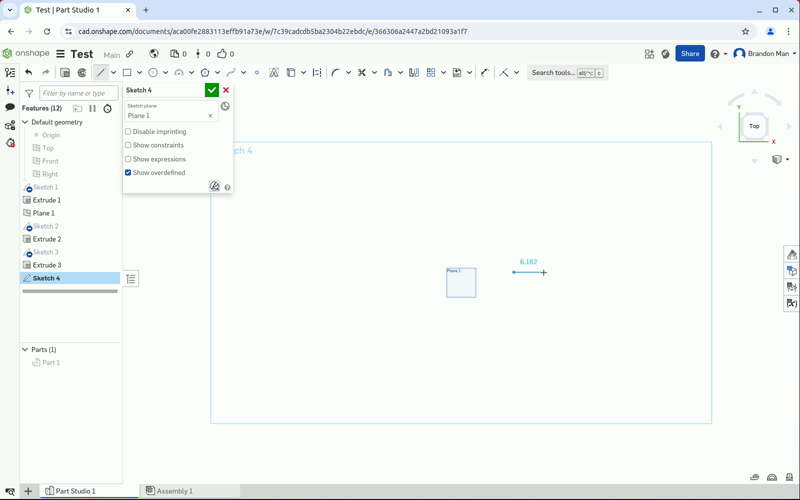
mouse_move(552, 272)
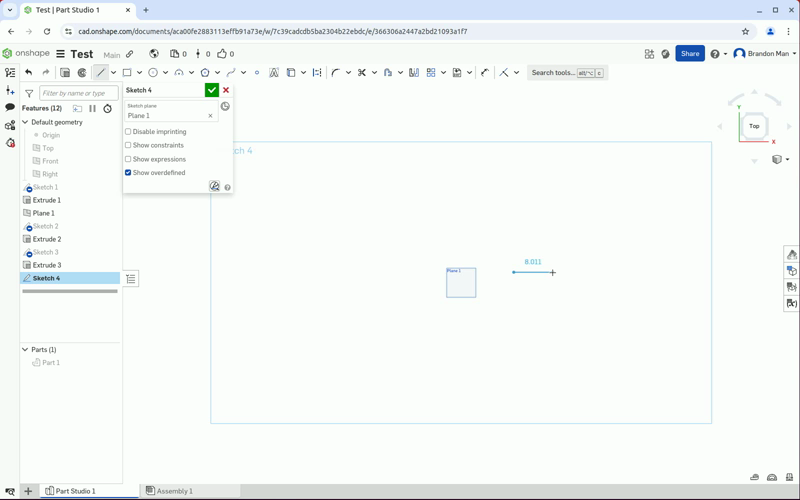
click(552, 272)
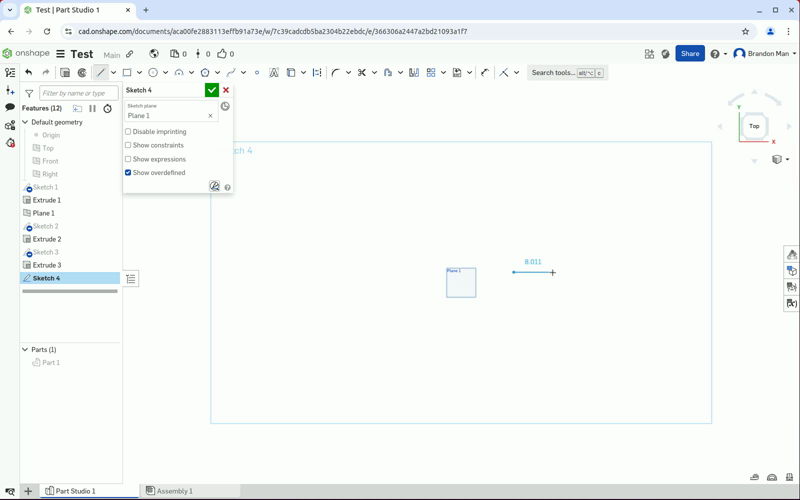
key_up(shift)
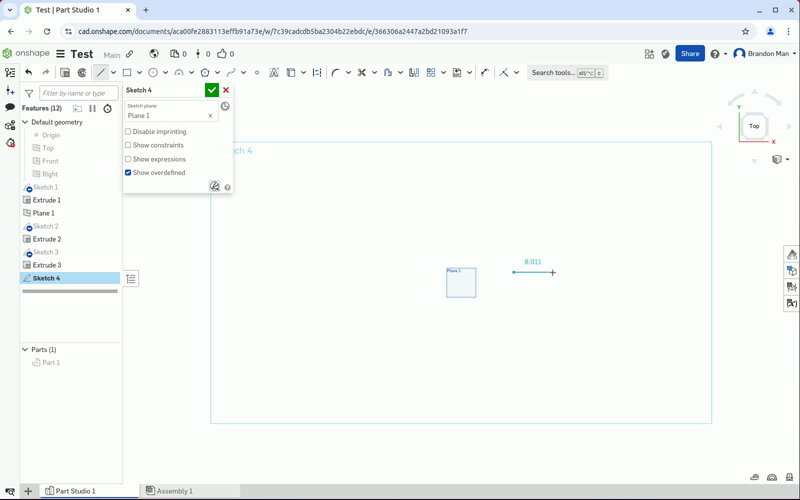
key(esc)
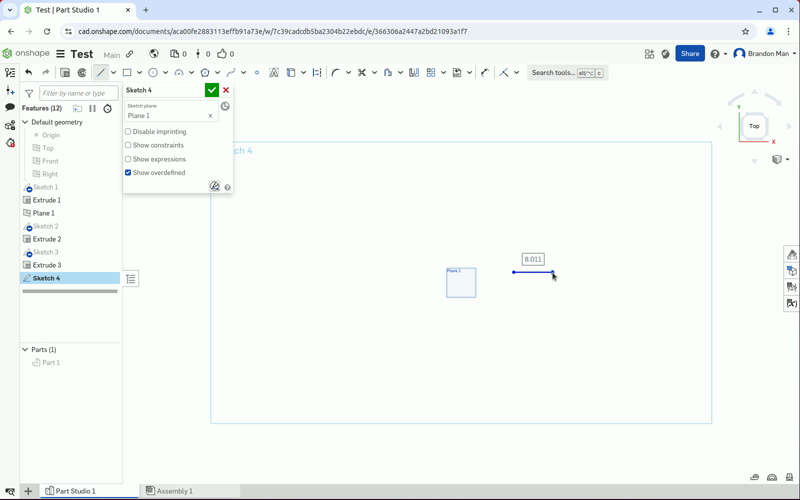
key(a)
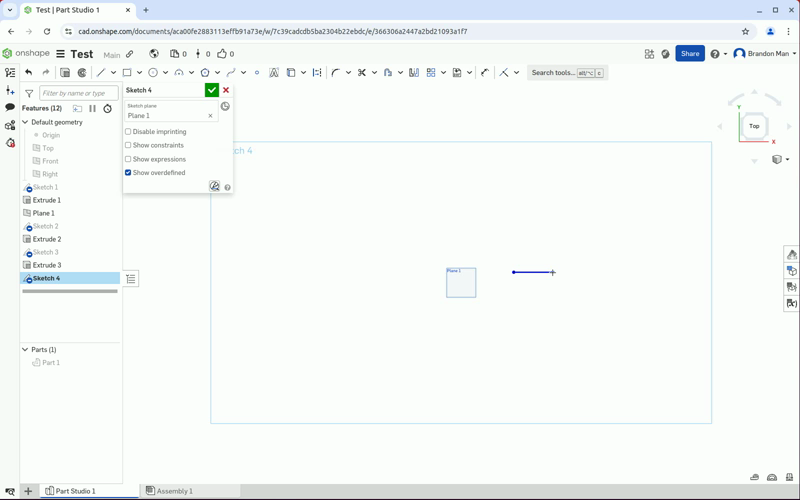
mouse_move(552, 272)
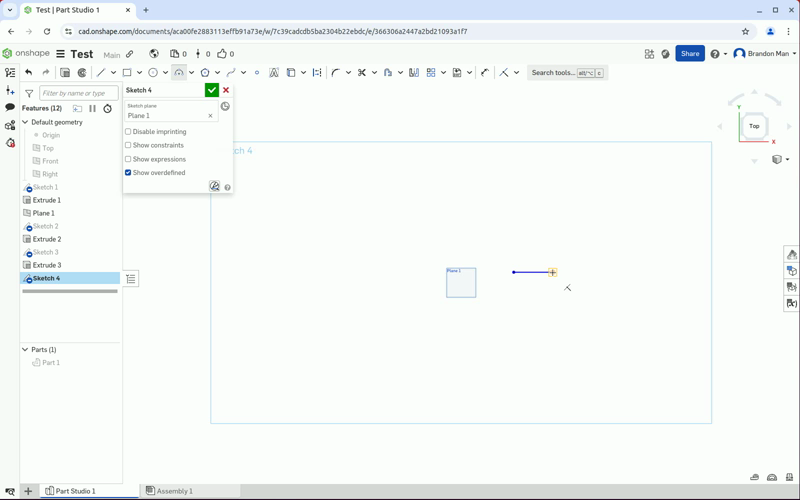
click(552, 272)
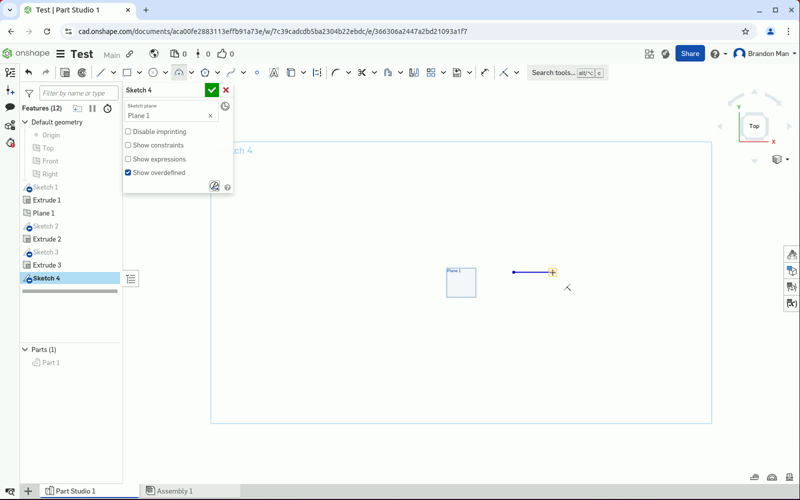
key_down(shift)
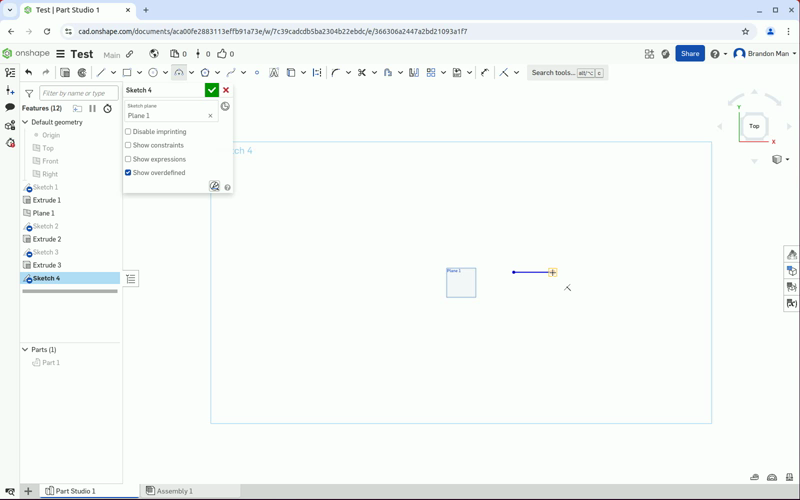
mouse_move(552, 249)
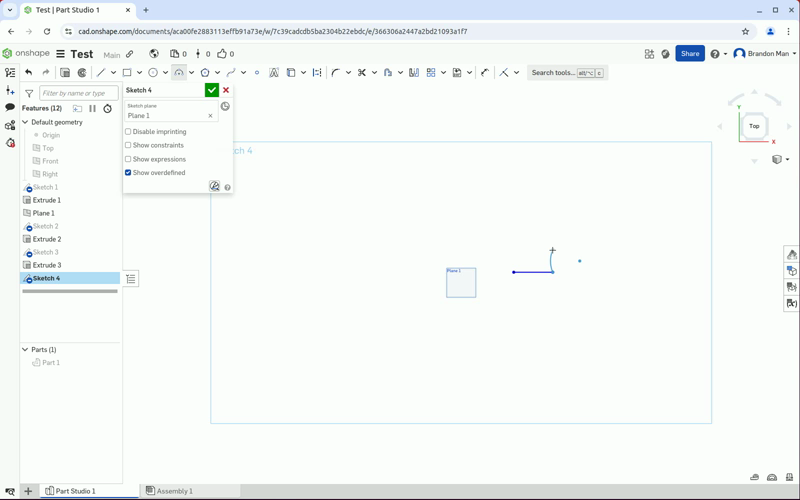
click(552, 249)
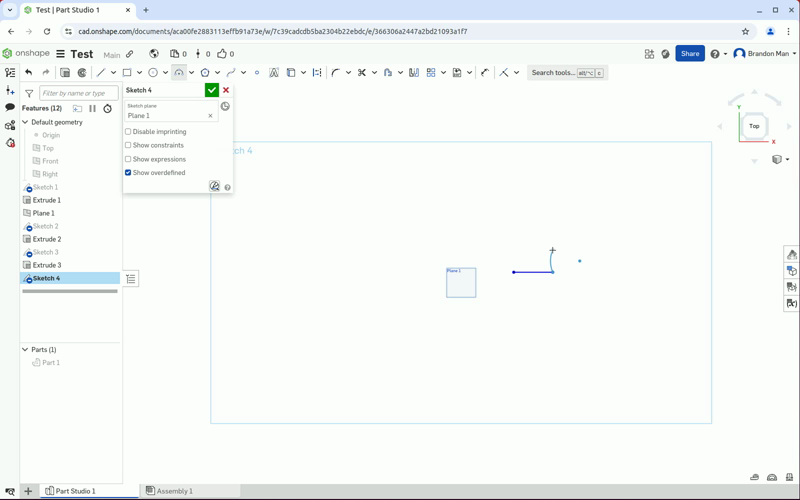
mouse_move(541, 261)
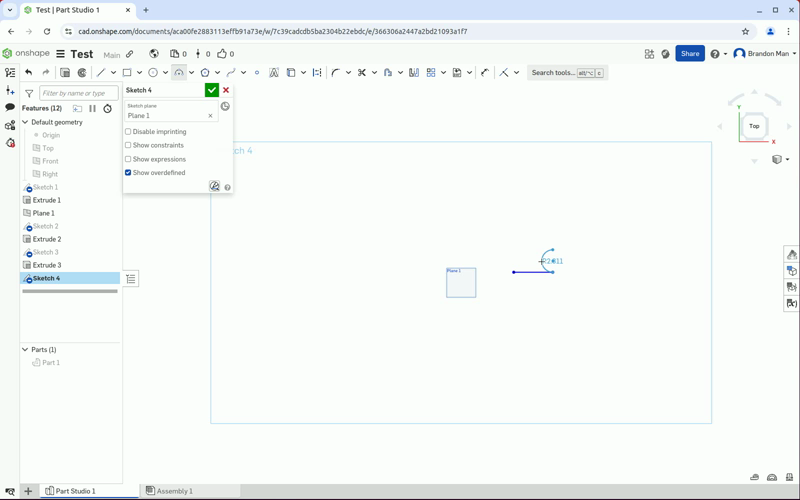
click(541, 261)
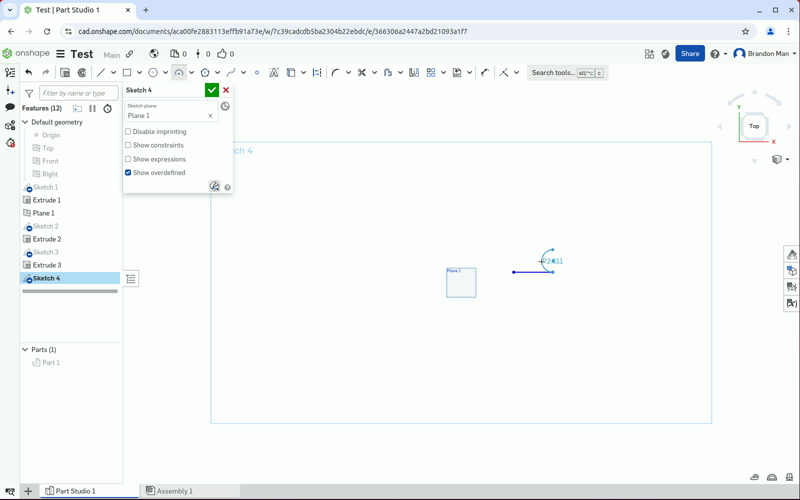
key_up(shift)
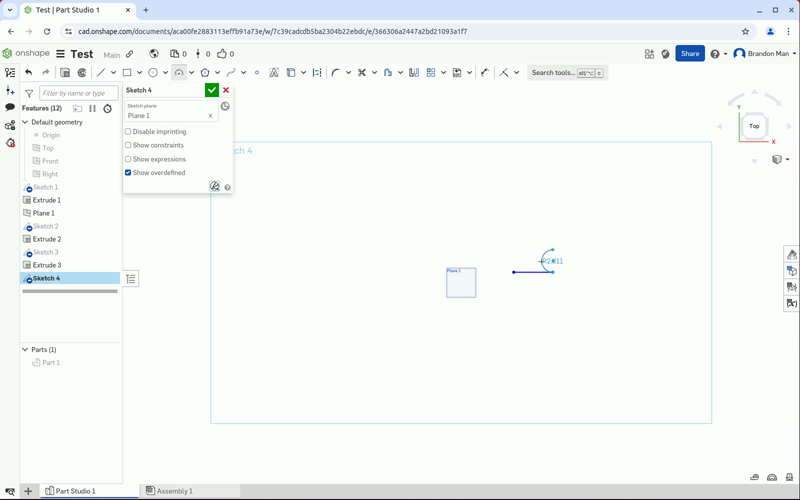
key(esc)
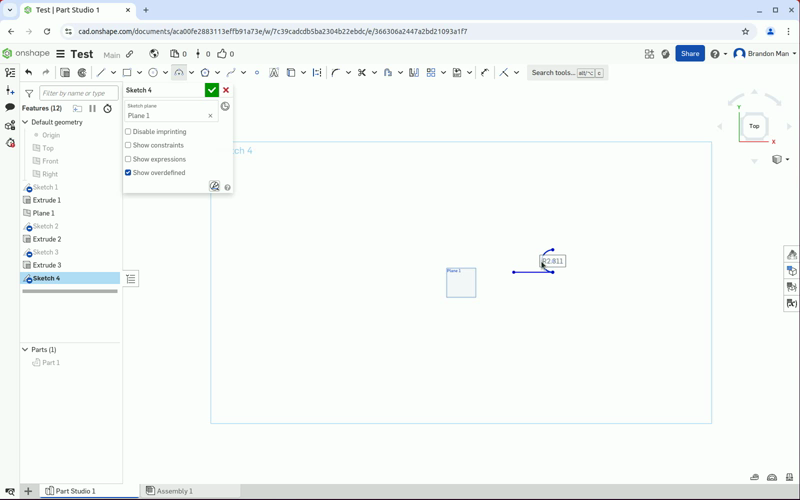
key(l)
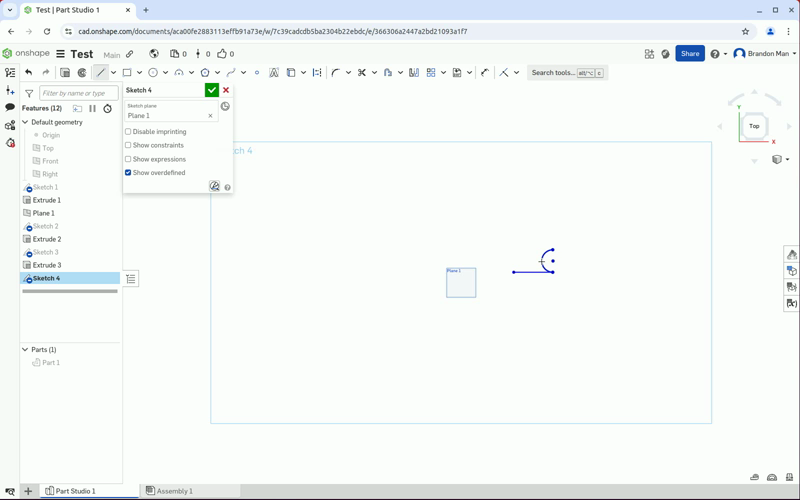
mouse_move(552, 249)
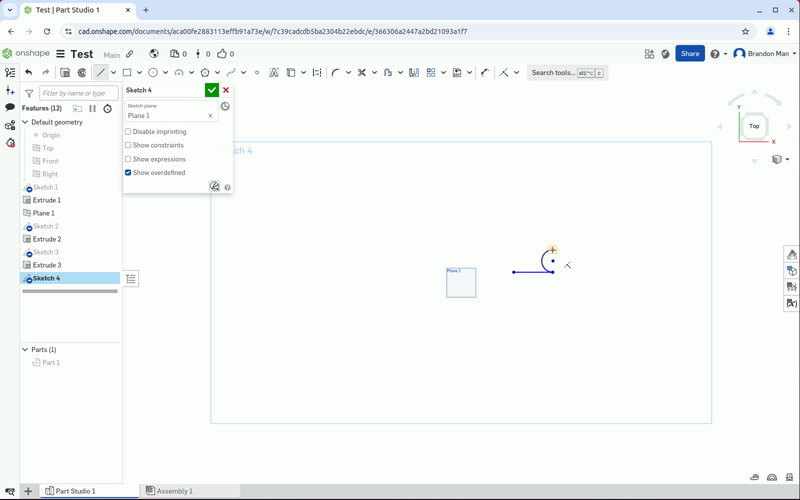
click(552, 249)
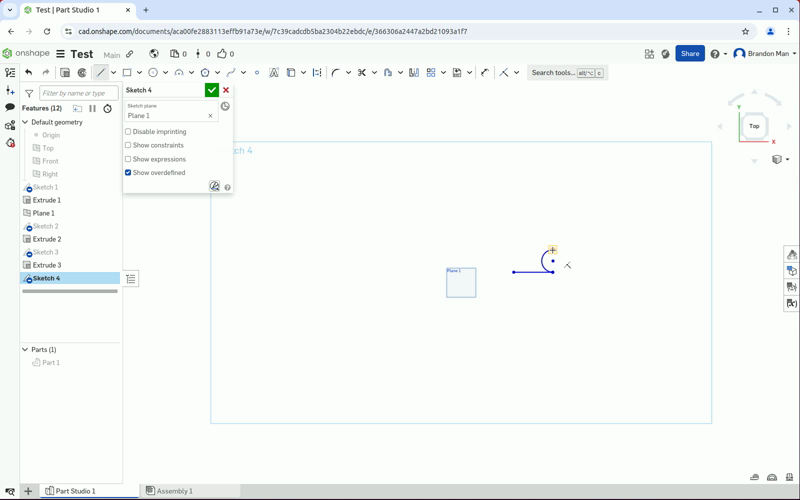
key_down(shift)
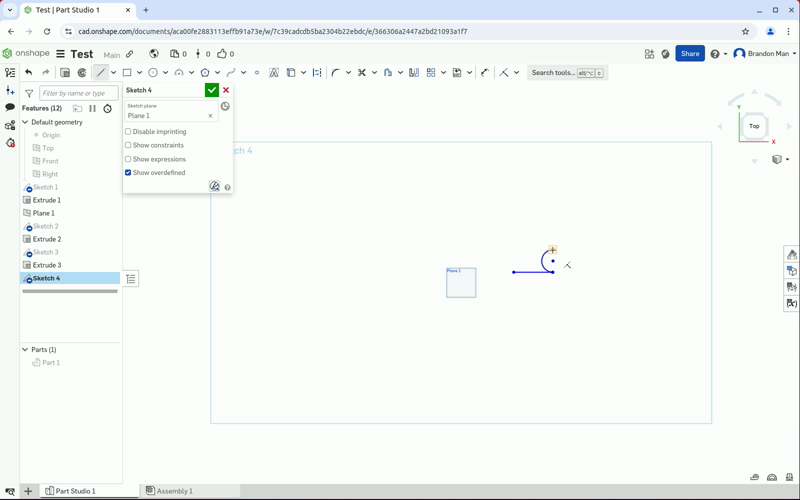
mouse_move(582, 249)
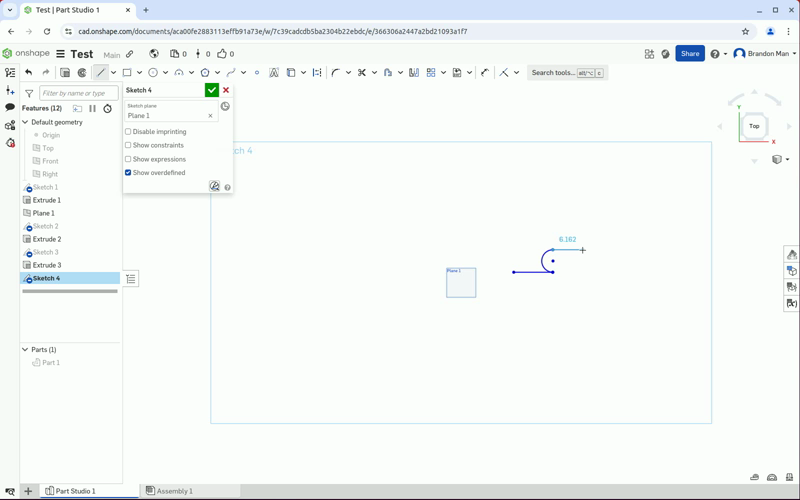
mouse_move(513, 249)
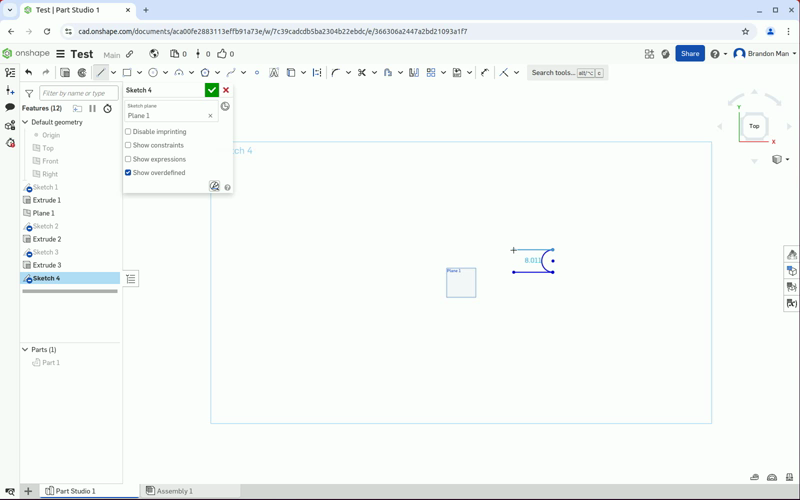
click(513, 249)
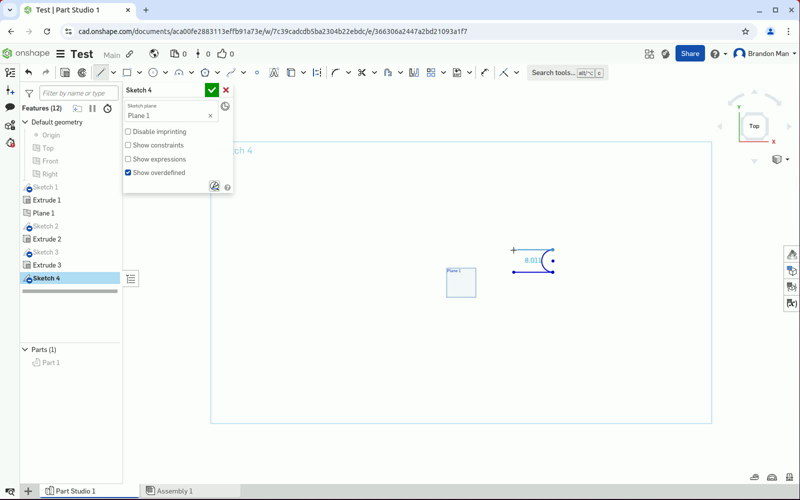
key_up(shift)
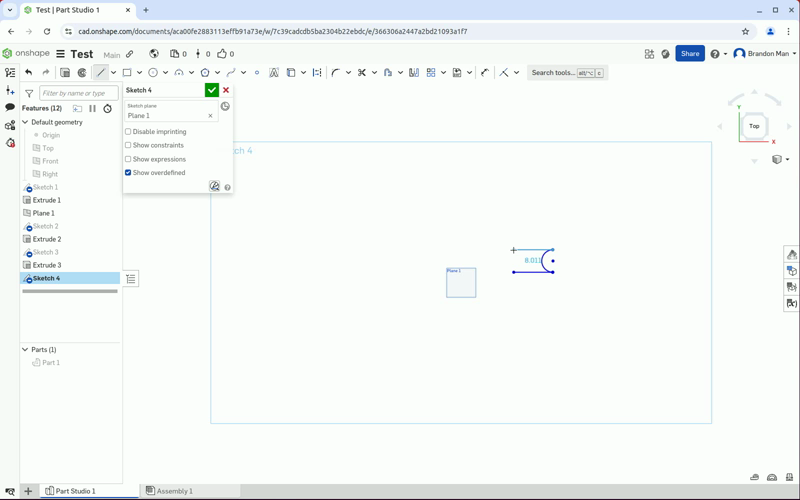
key(esc)
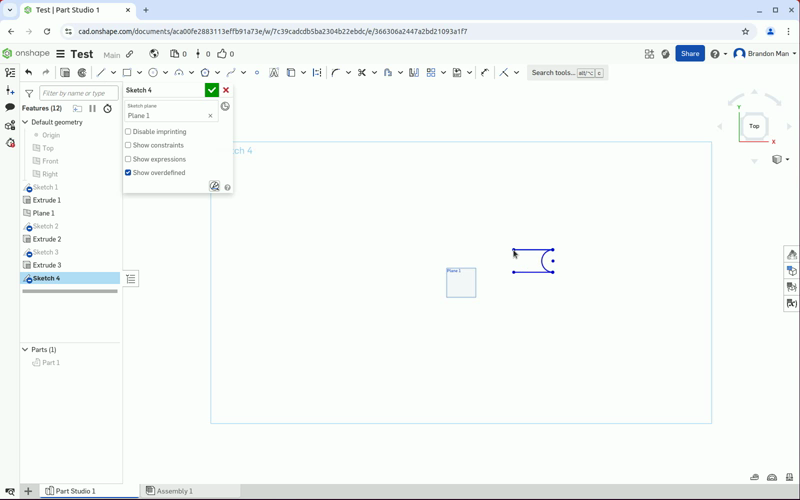
key(a)
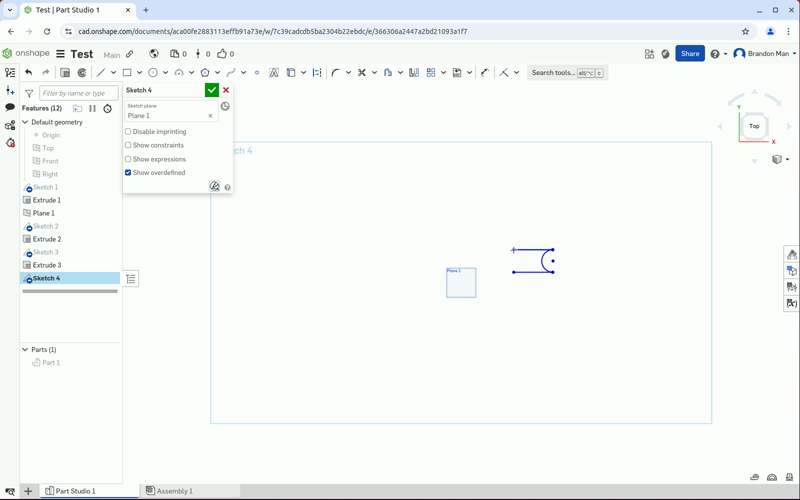
mouse_move(513, 249)
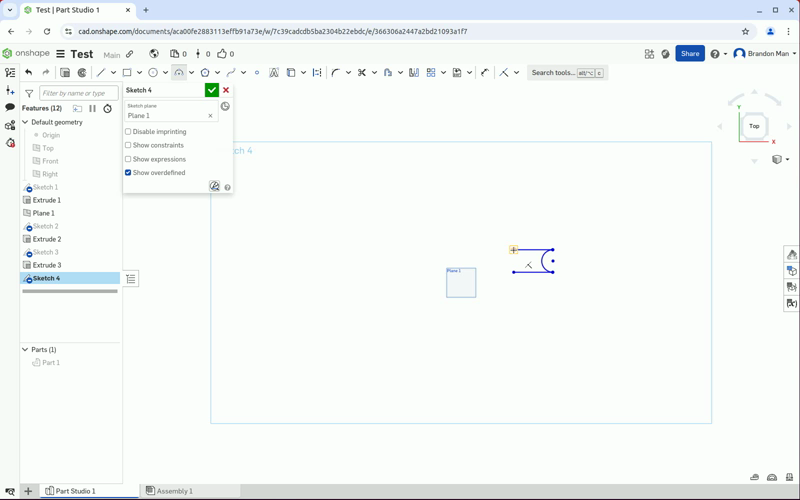
click(513, 249)
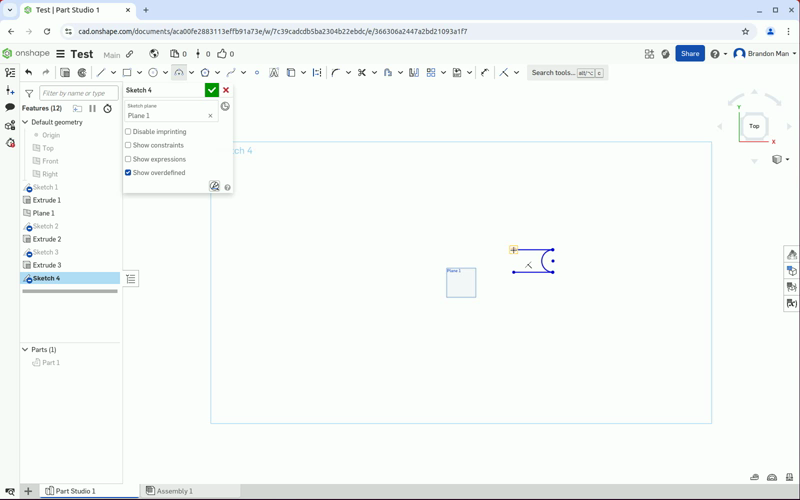
mouse_move(513, 272)
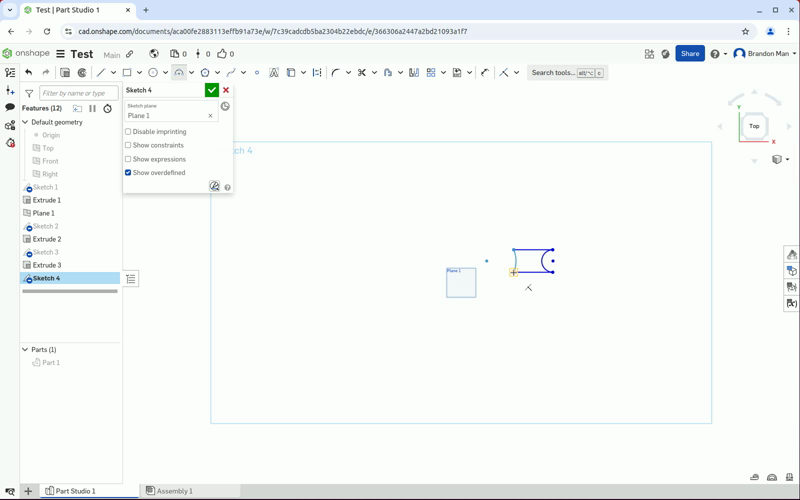
click(513, 272)
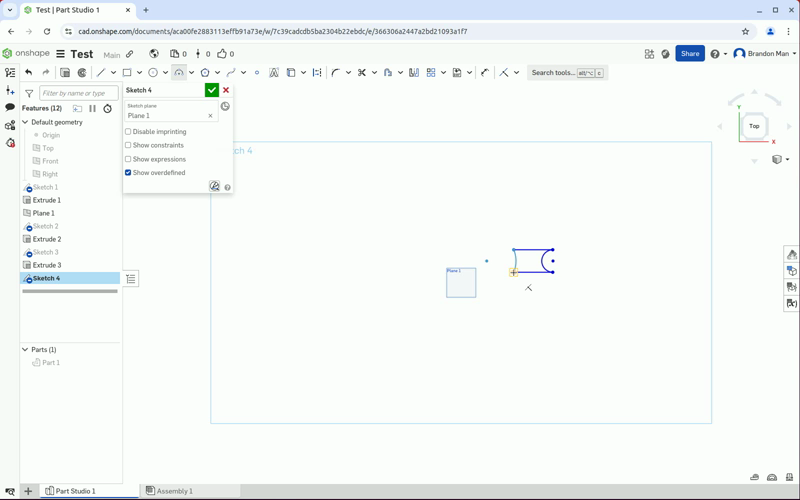
key_down(shift)
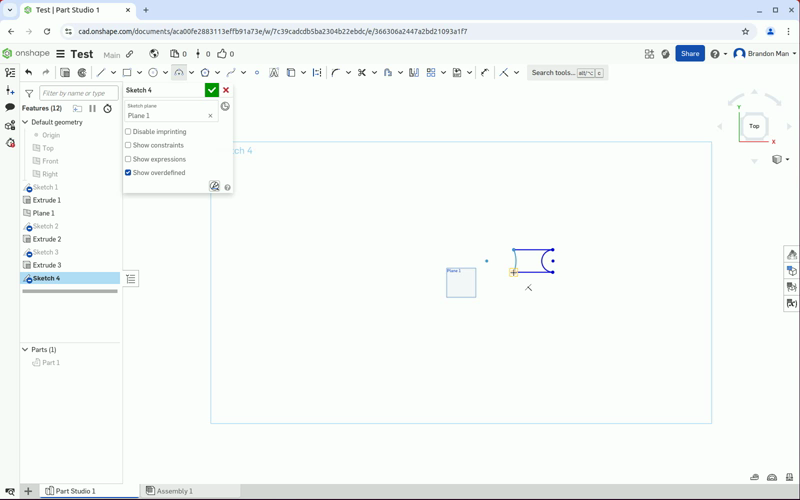
mouse_move(524, 261)
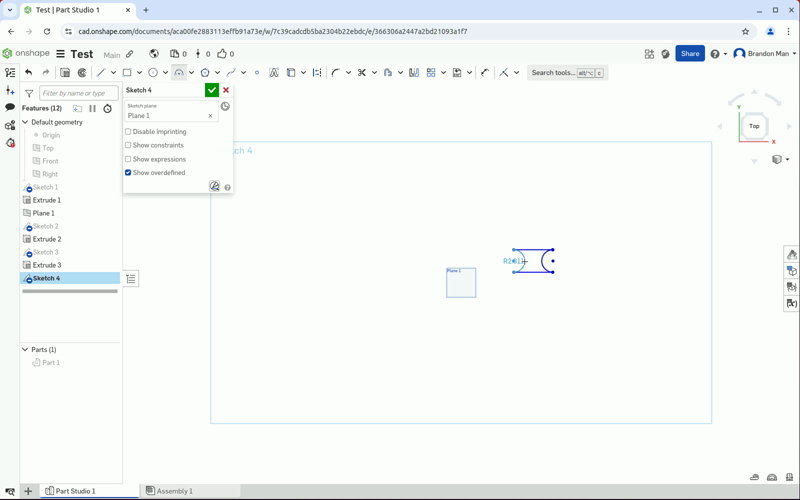
click(524, 261)
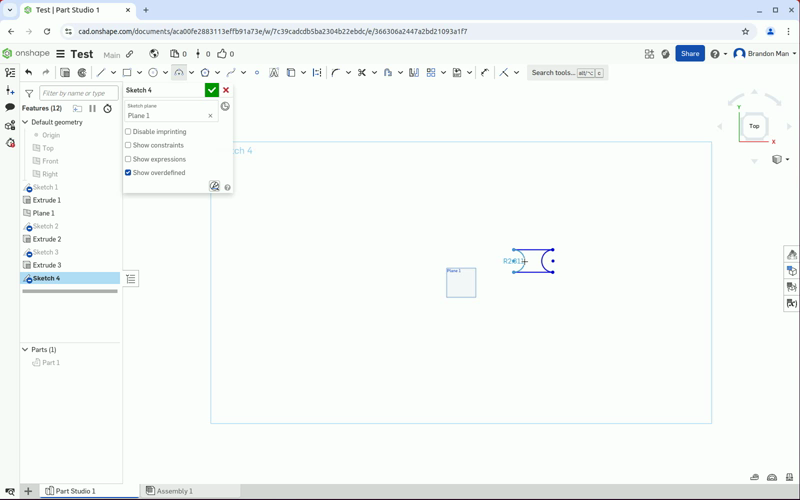
key_up(shift)
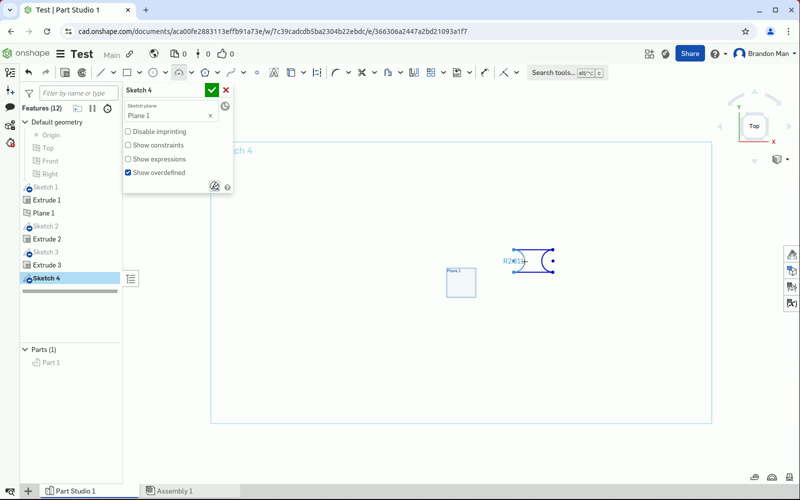
key(esc)
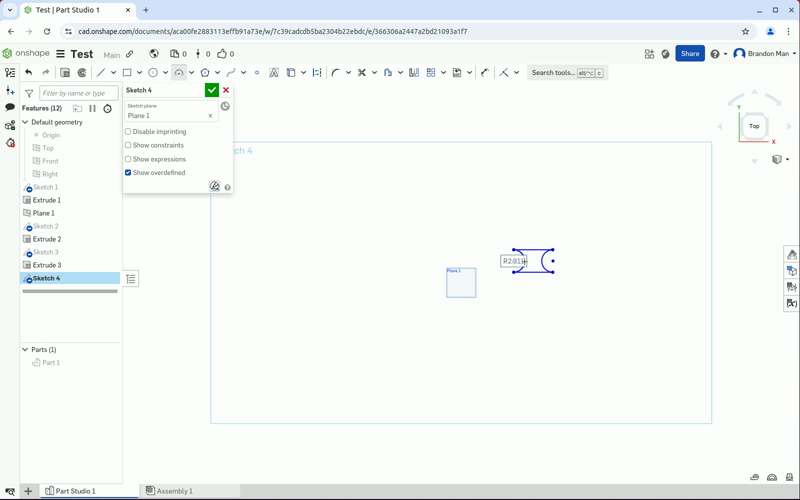
mouse_move(547, 256)
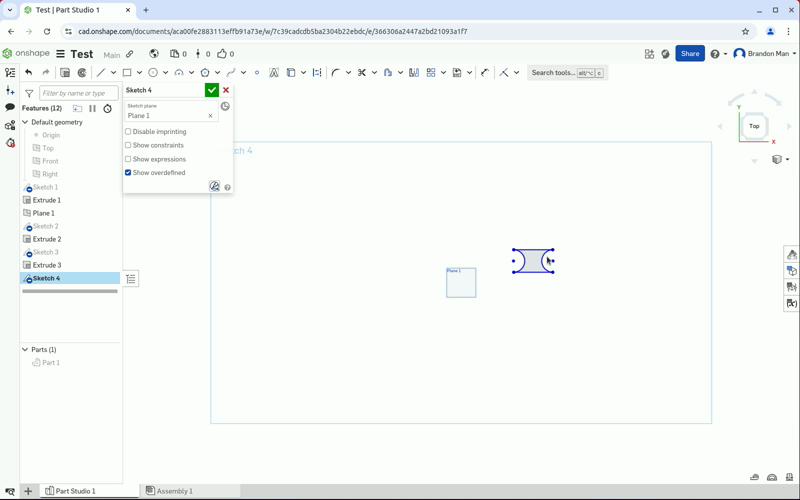
scroll(6)
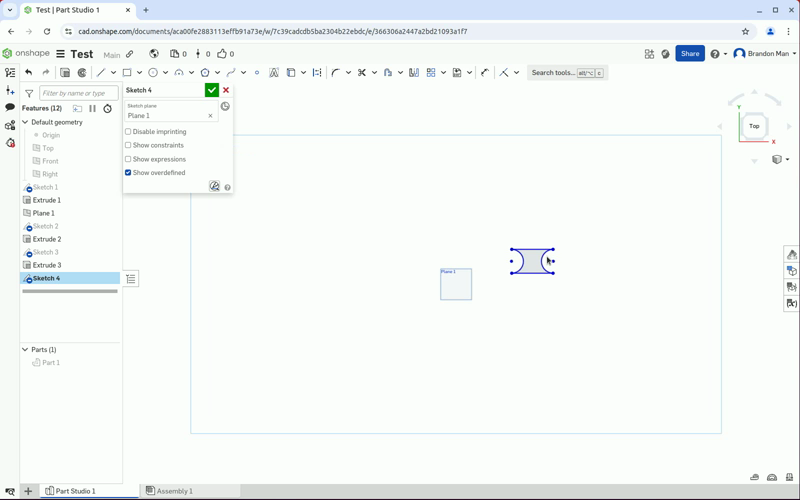
scroll(6)
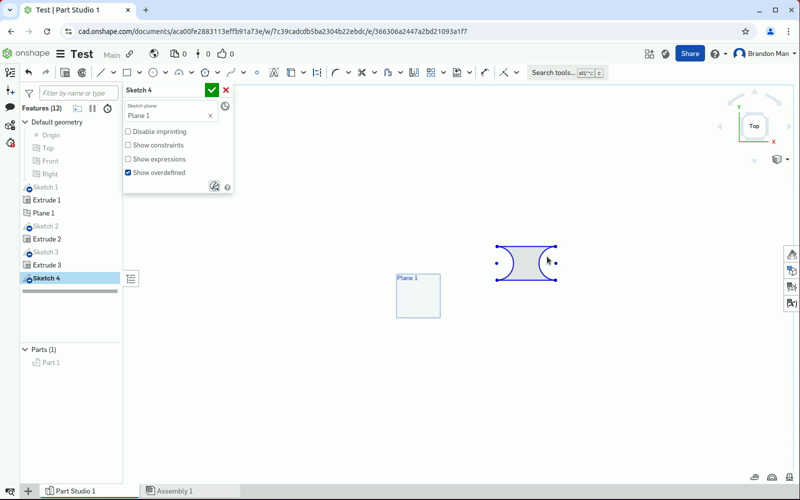
scroll(6)
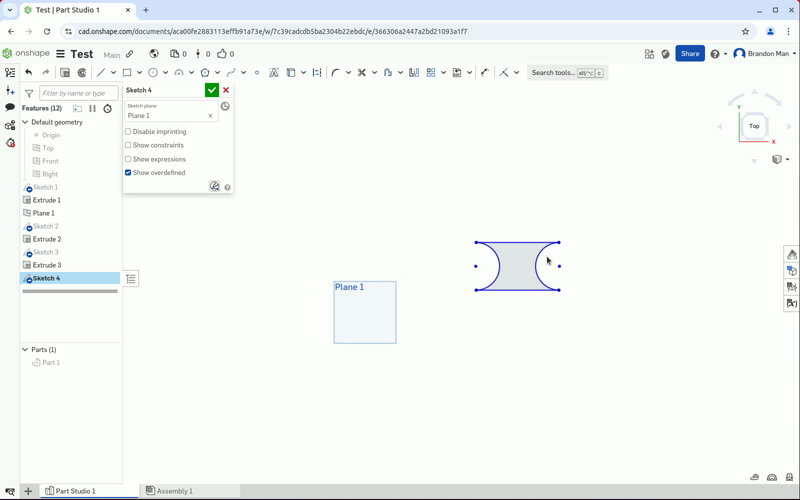
scroll(6)
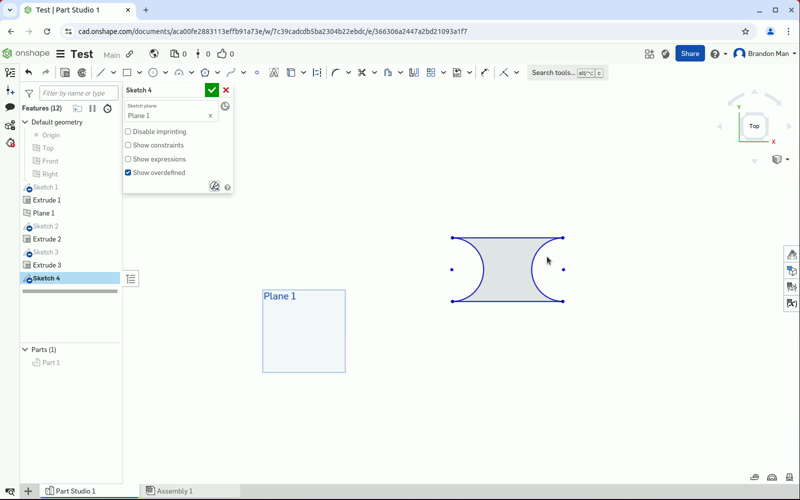
scroll(6)
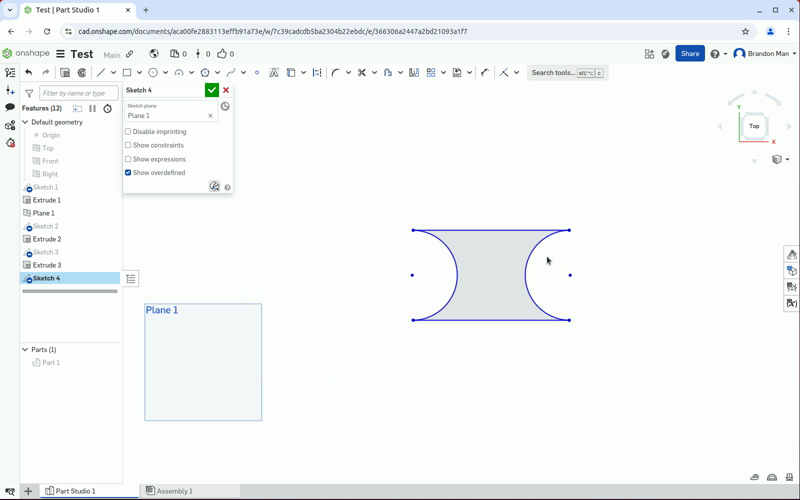
scroll(6)
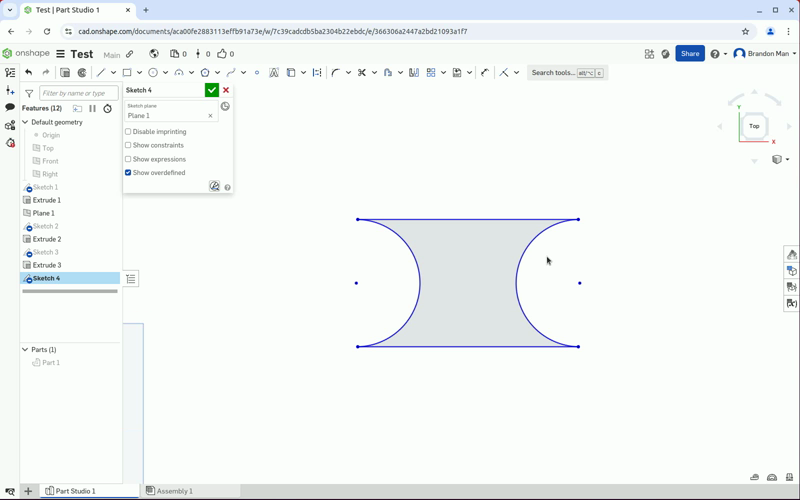
scroll(6)
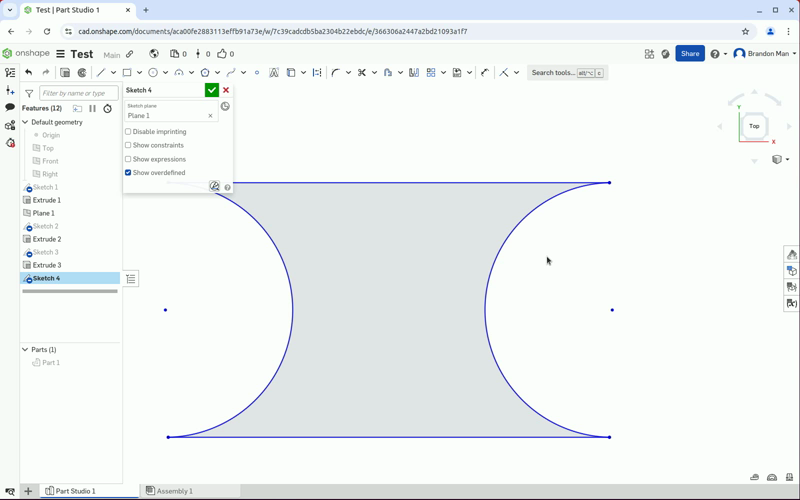
click(547, 256)
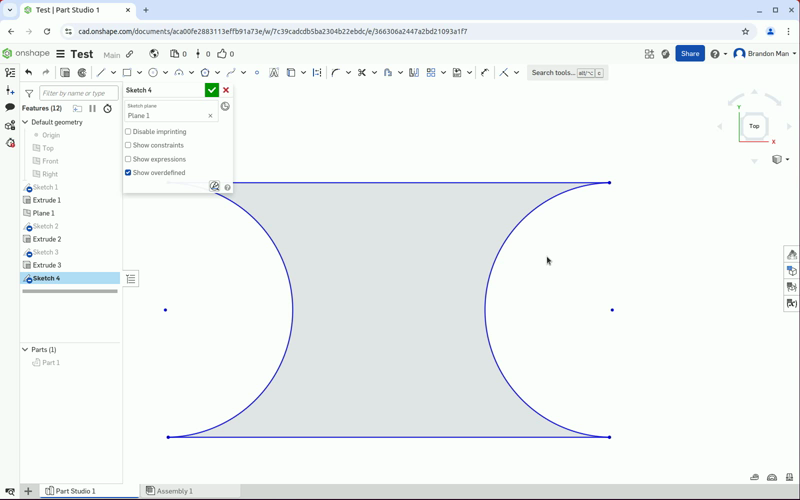
scroll(-6)
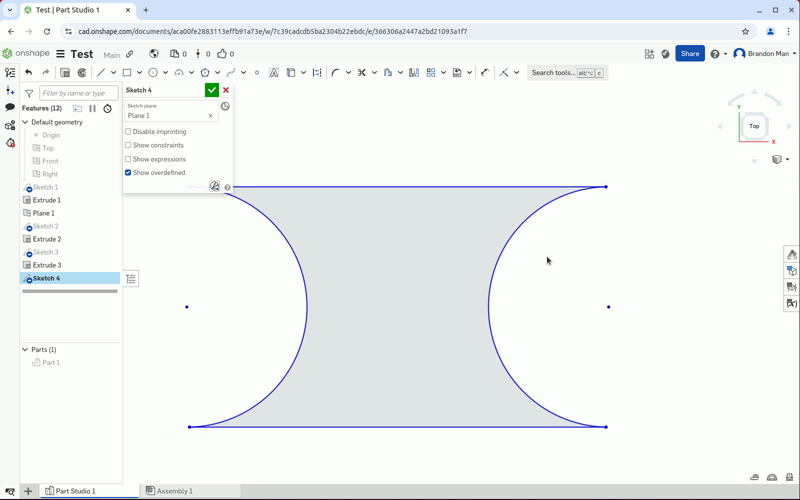
scroll(-6)
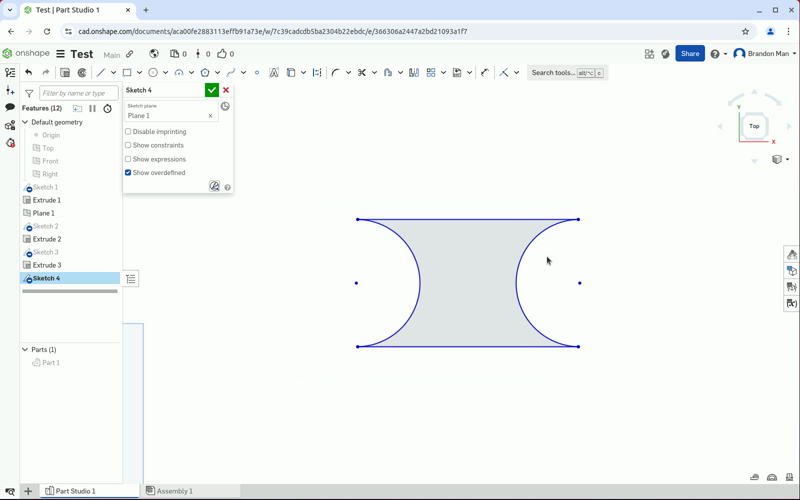
scroll(-6)
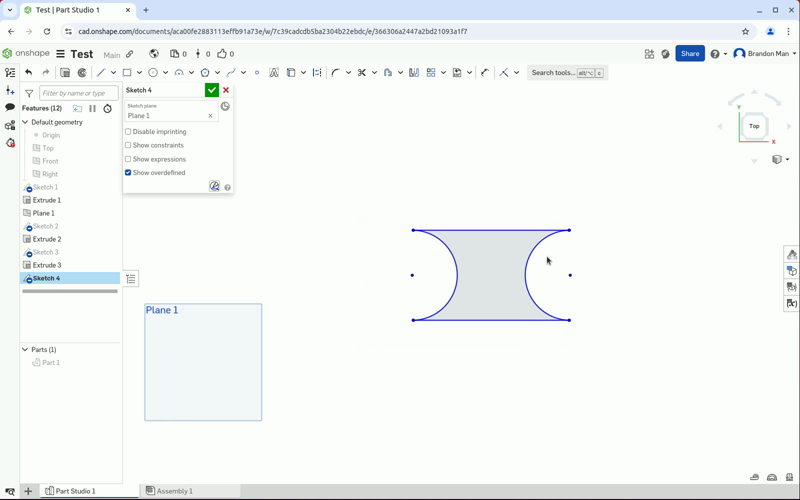
scroll(-6)
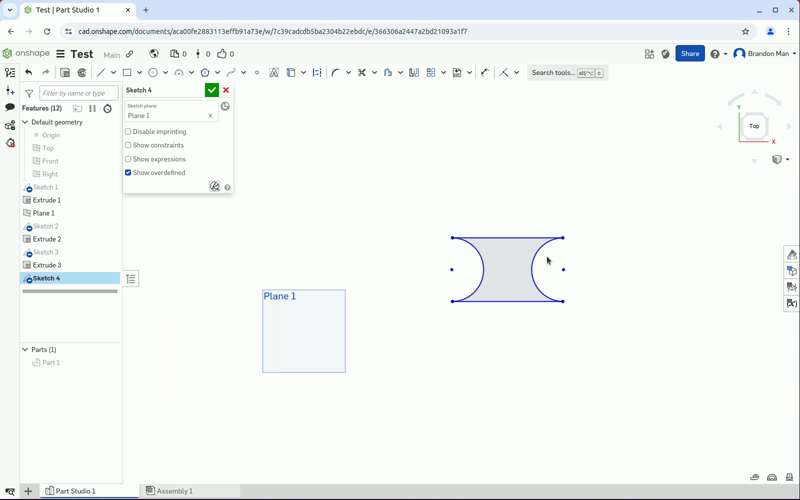
scroll(-6)
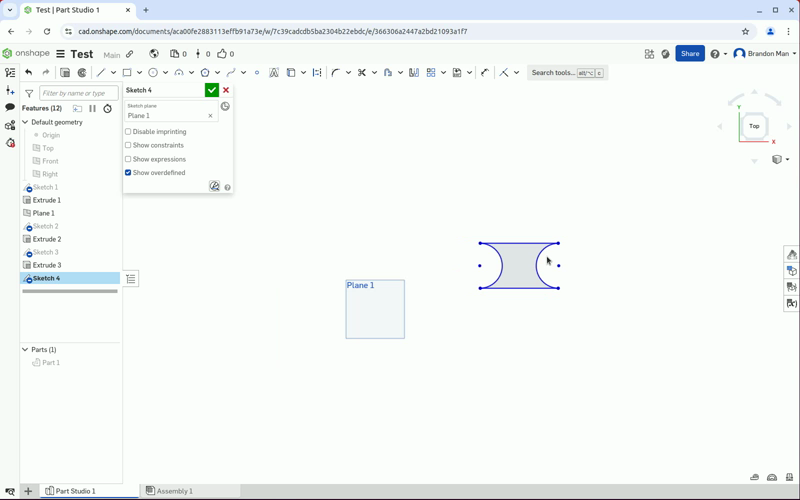
scroll(-6)
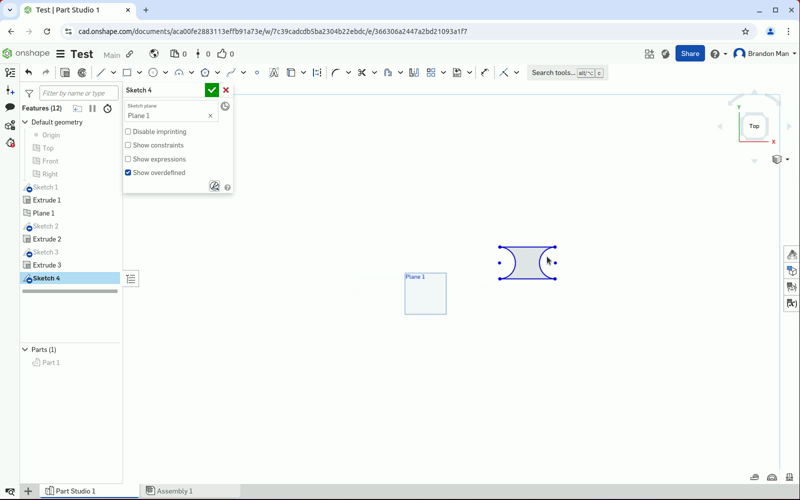
scroll(-6)
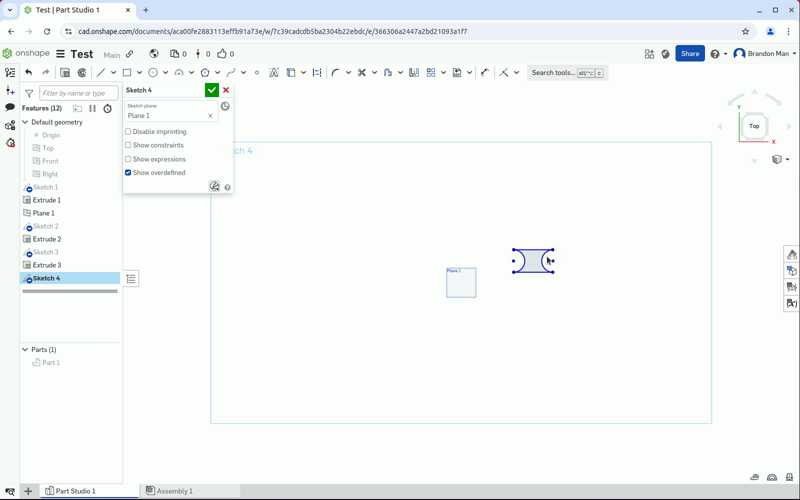
mouse_move(73, 352)
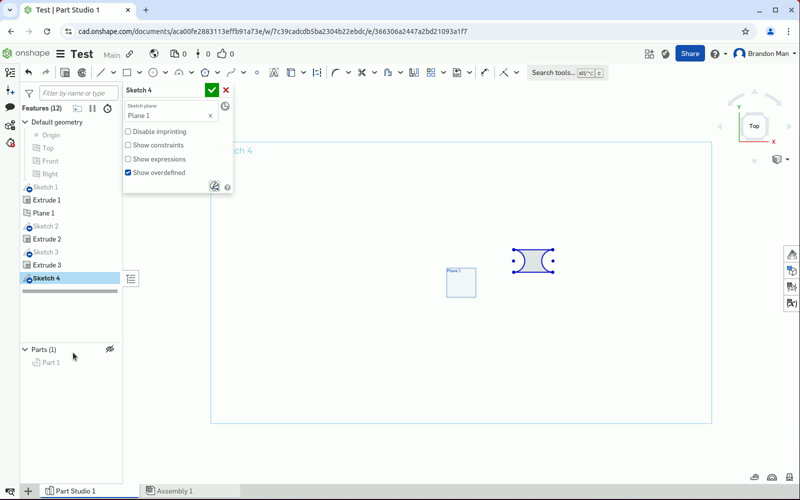
key(shift+y)
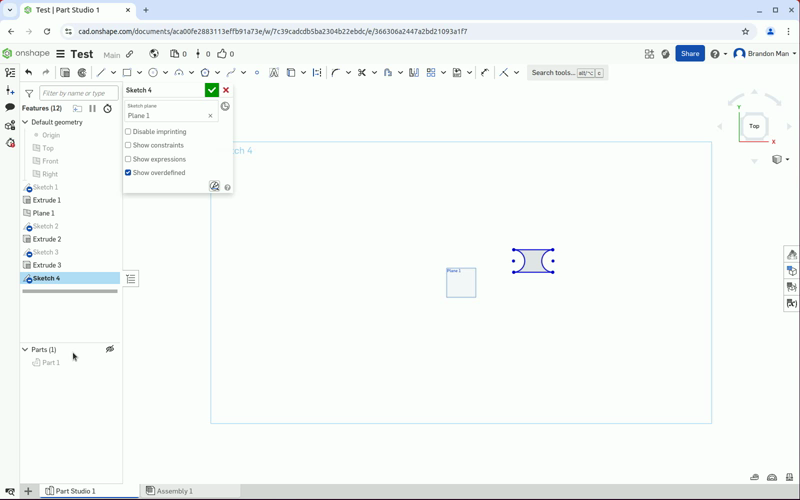
key(shift+e)
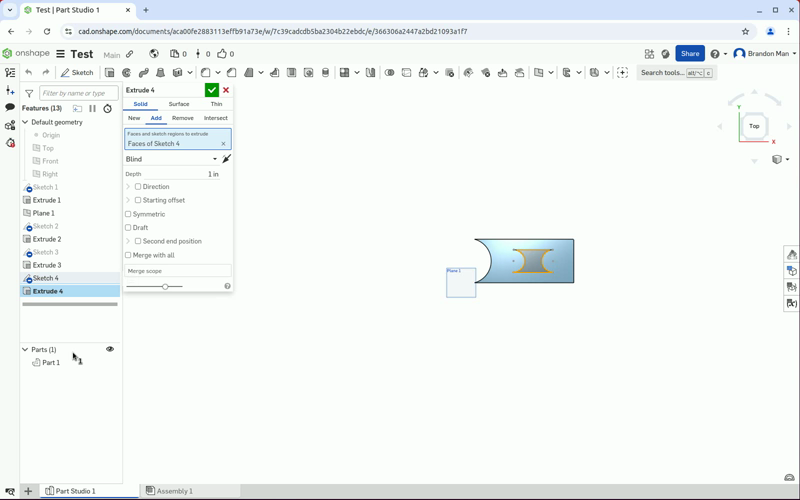
mouse_move(143, 106)
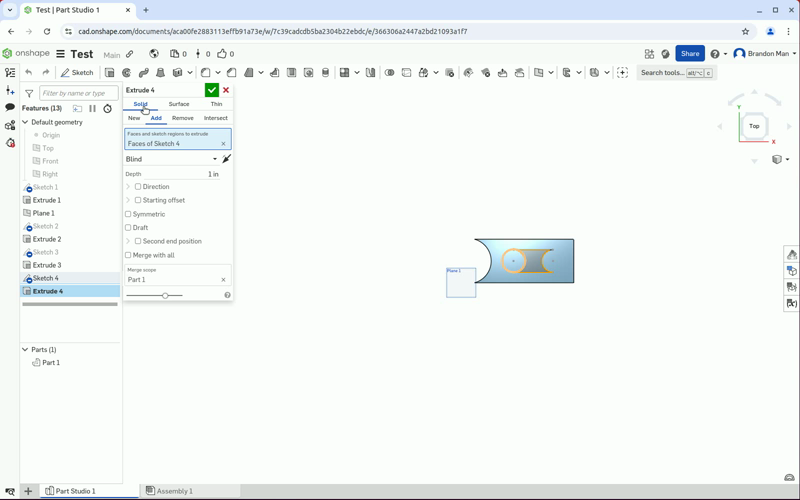
click(143, 106)
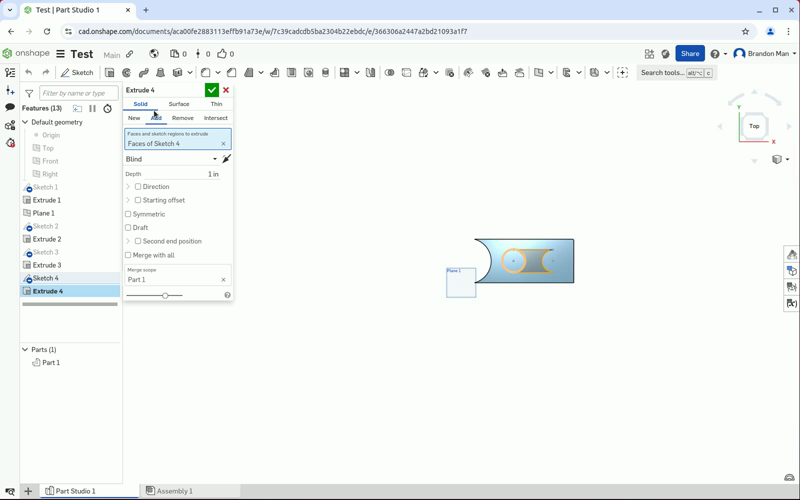
mouse_move(186, 120)
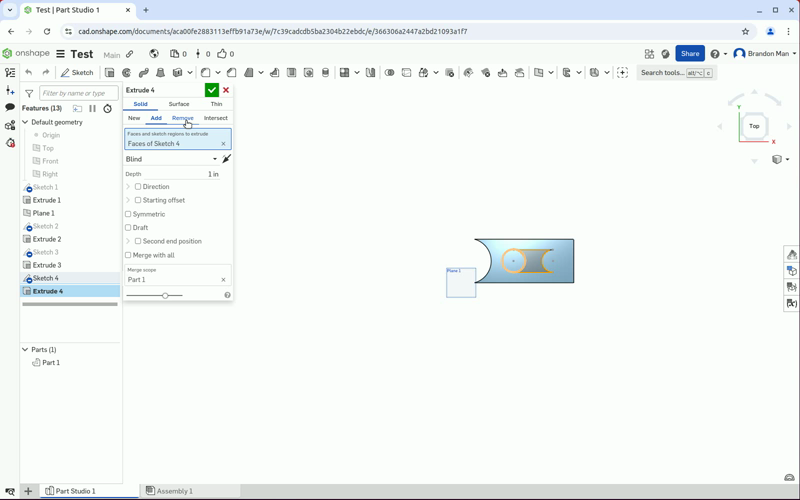
click(186, 120)
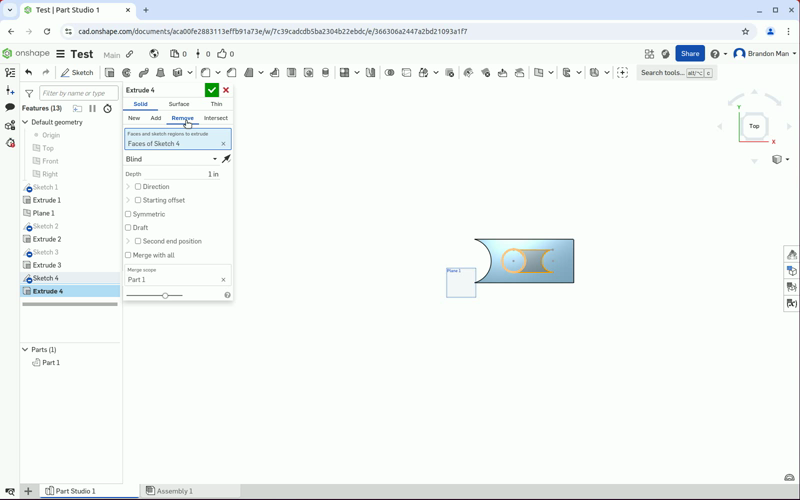
key(tab, 4)
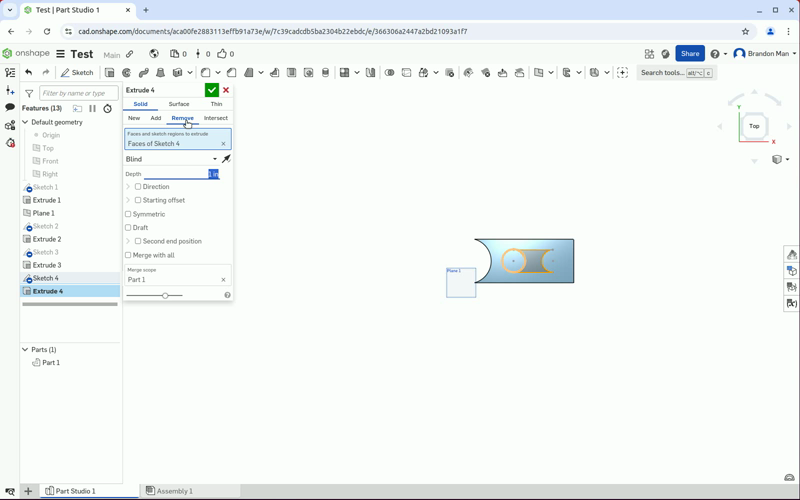
text(4.574)
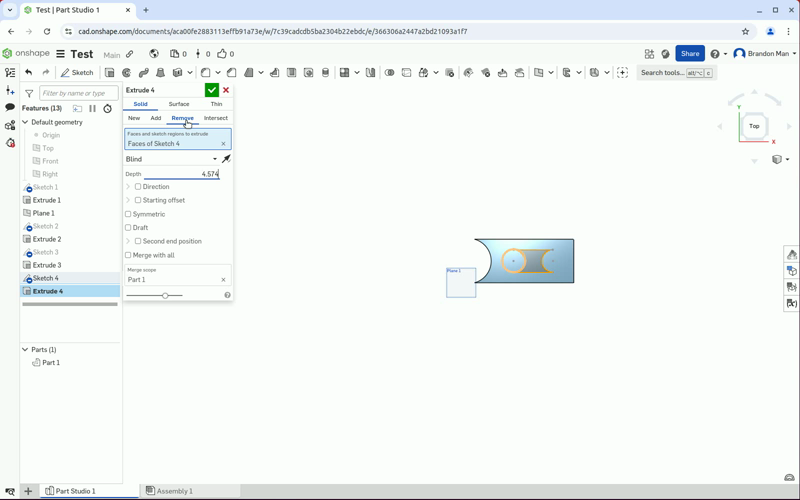
key(tab, 6)
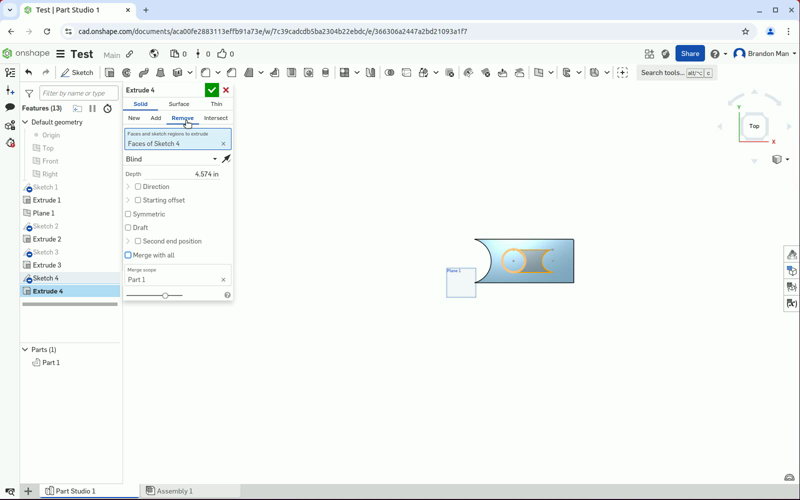
key(space)
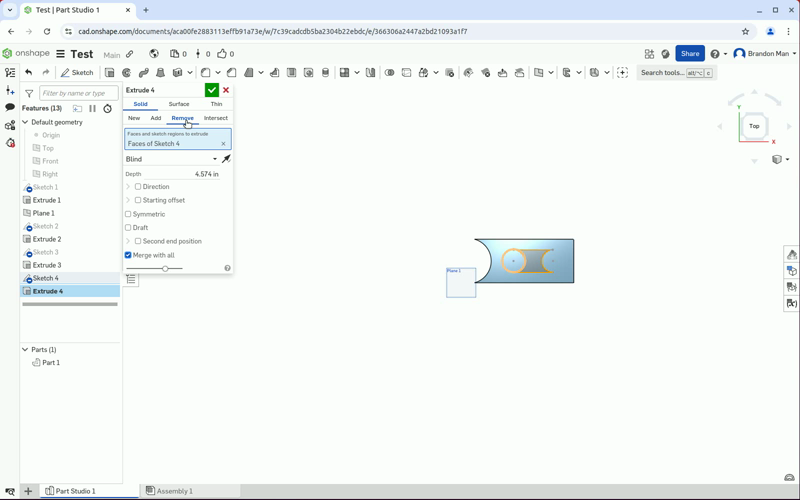
key(enter)
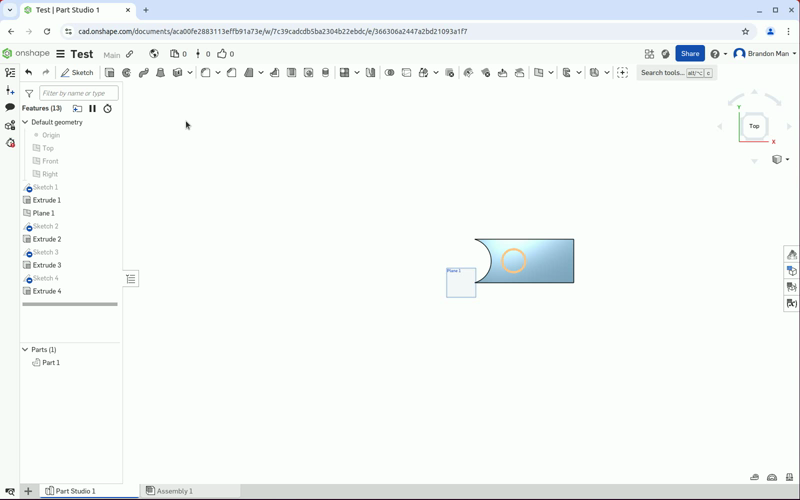
key(shift+h)
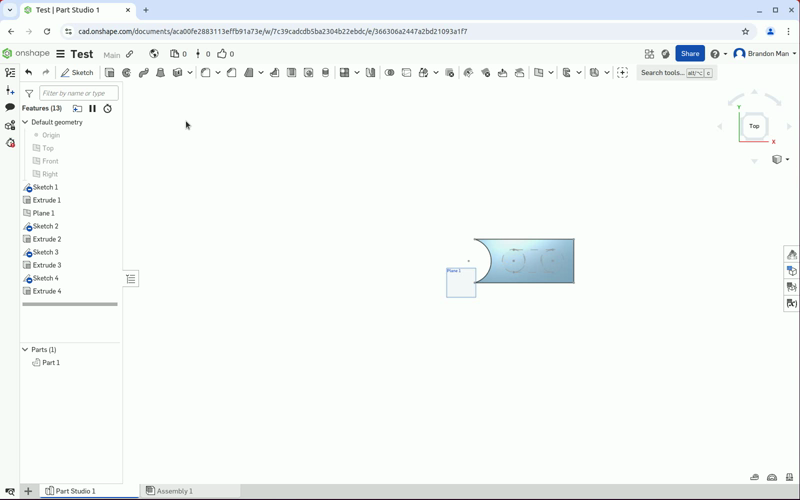
key(shift+h)
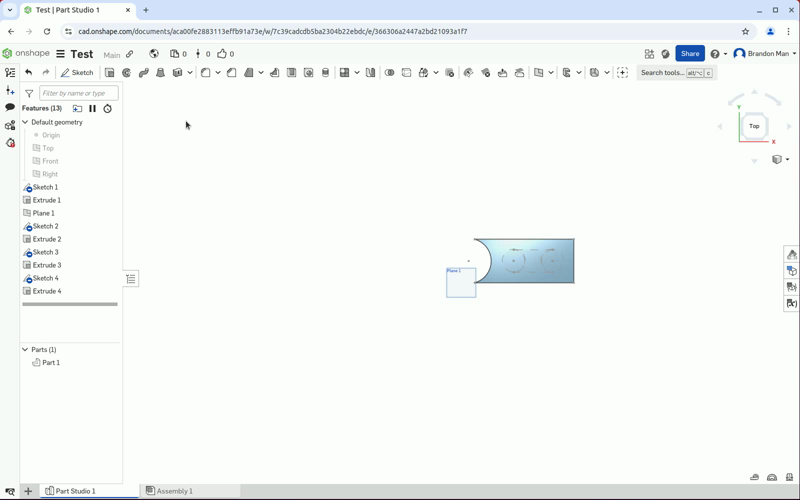
key(shift+7)
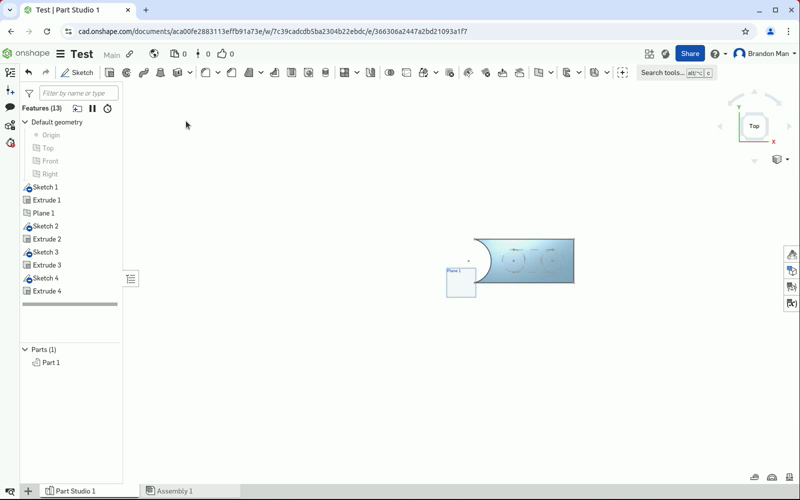
key(up, 3)
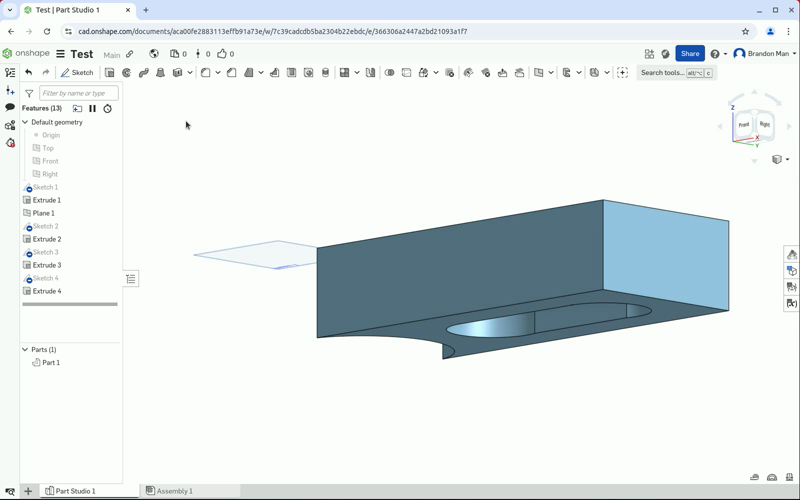
key(left, 3)
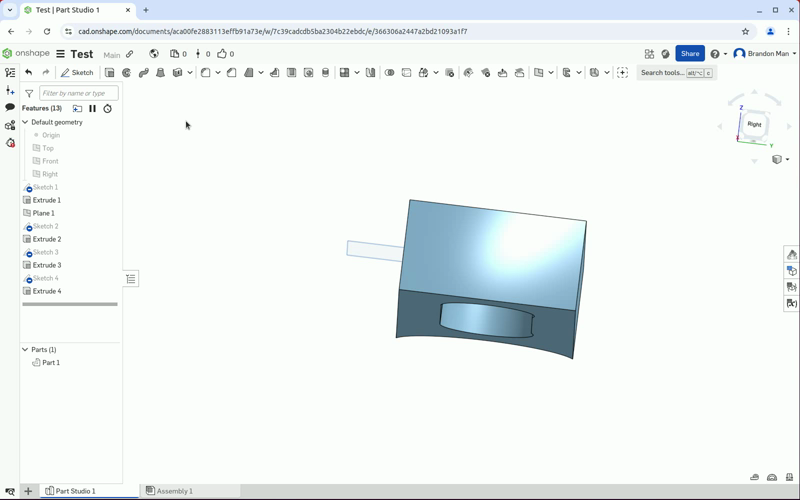
key(right, 3)
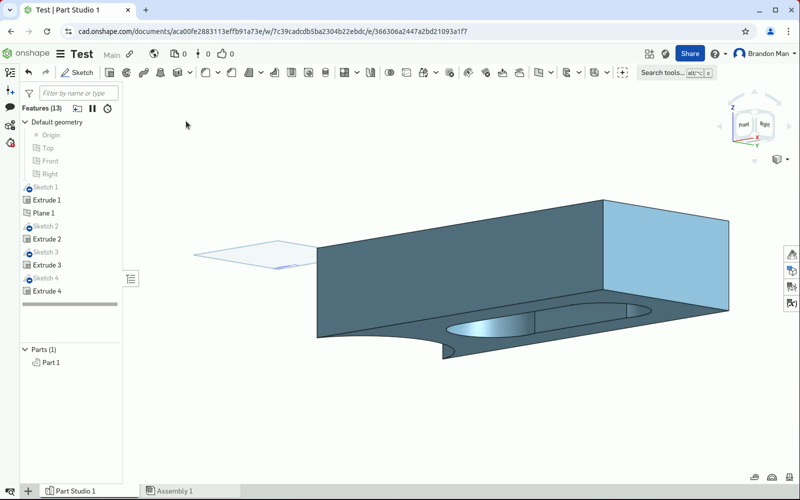
key(down, 3)
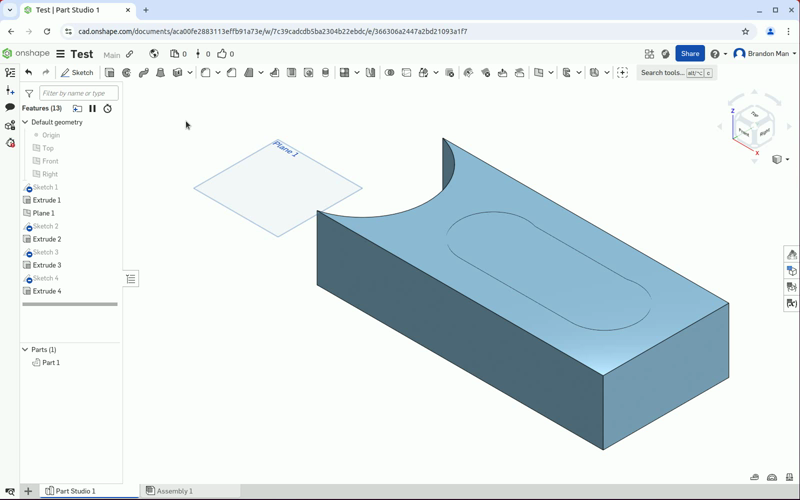
mouse_move(73, 189)
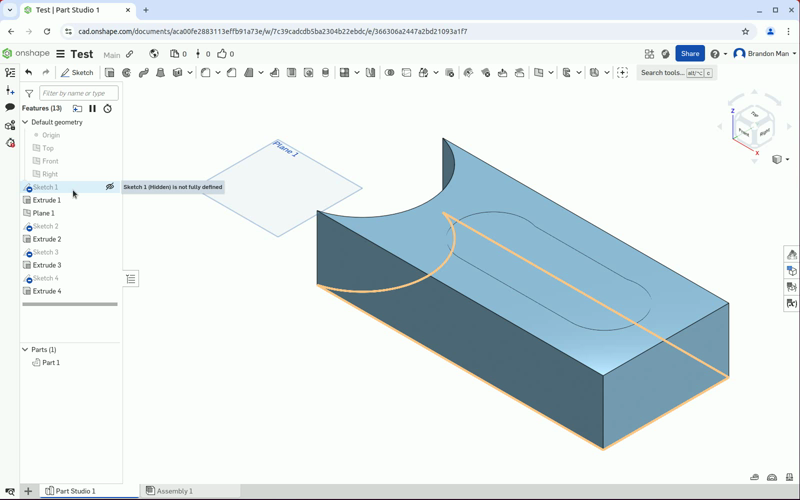
click(73, 189)